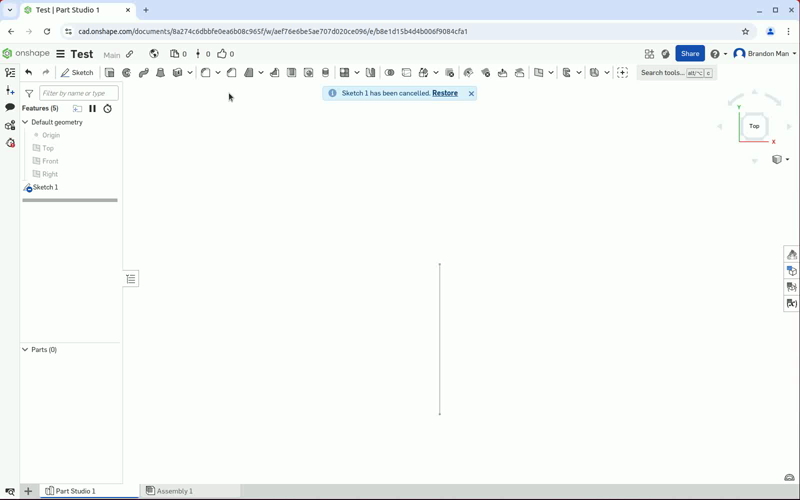
key(shift+h)
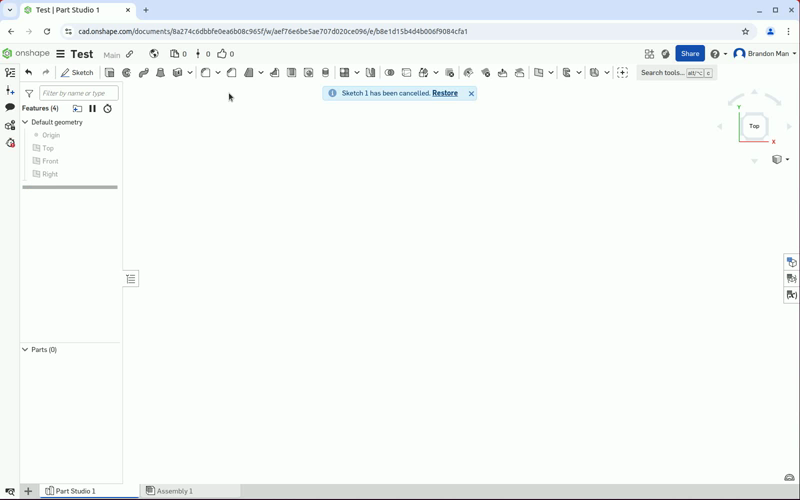
mouse_move(73, 352)
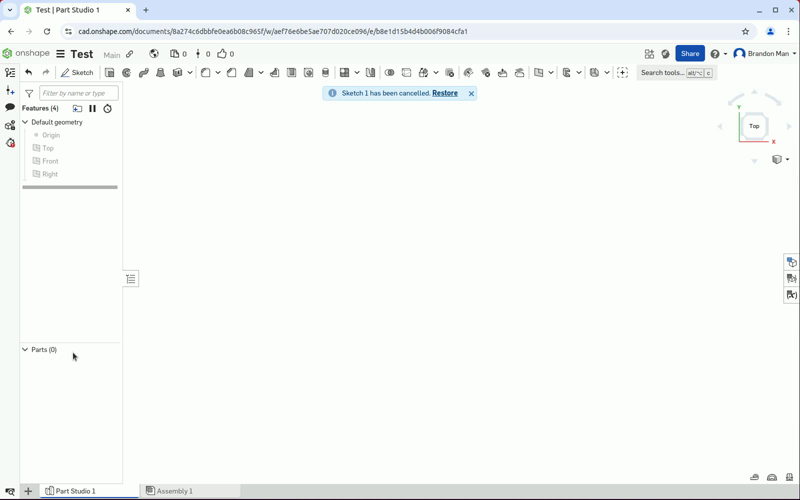
key(y)
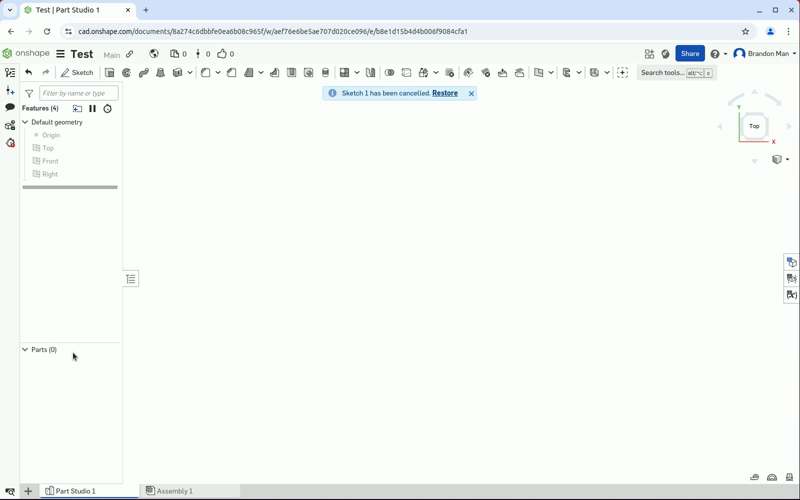
key(shift+p)
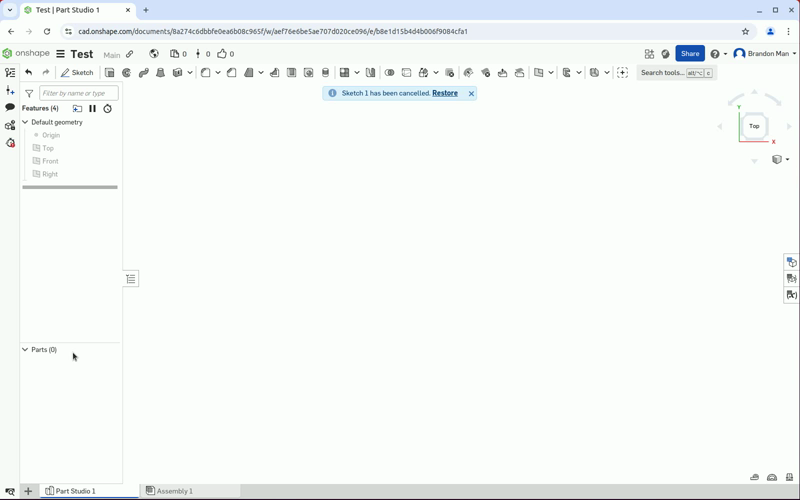
key(space)
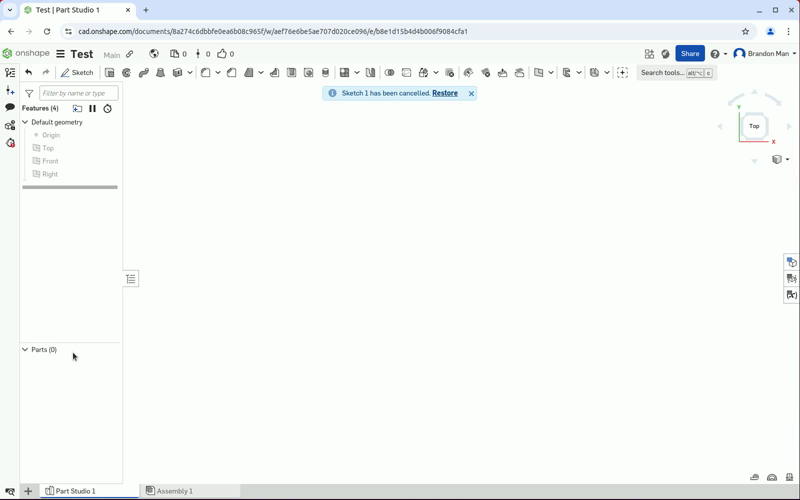
key_down(shift)
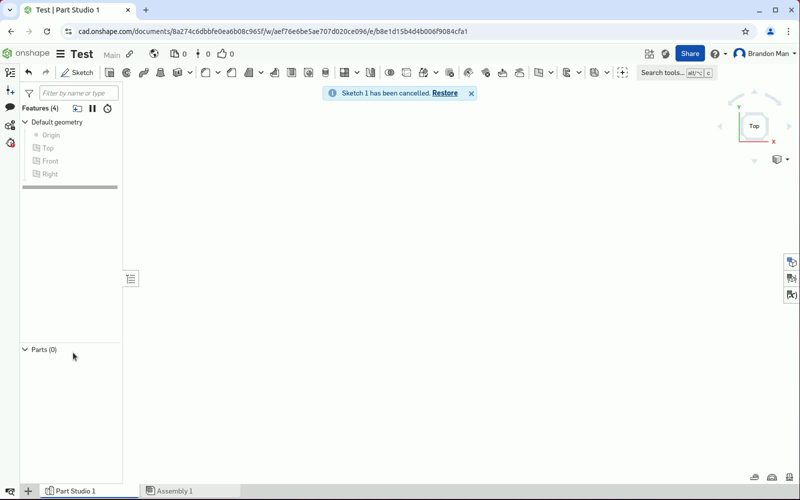
key(up)
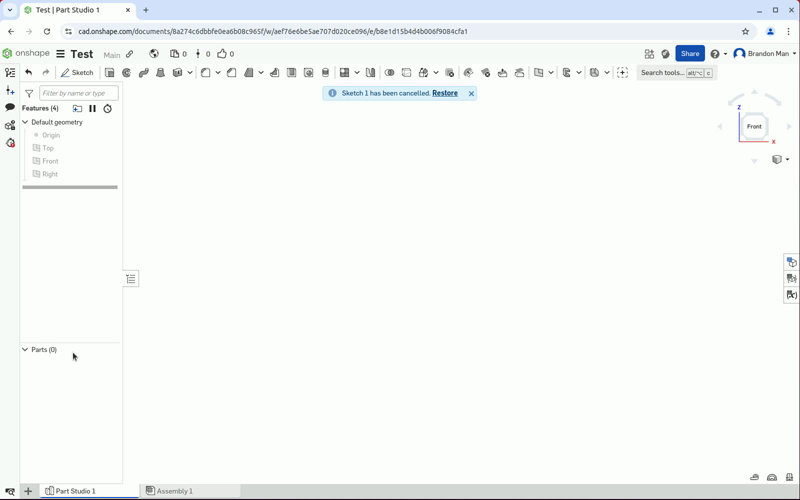
key_up(shift)
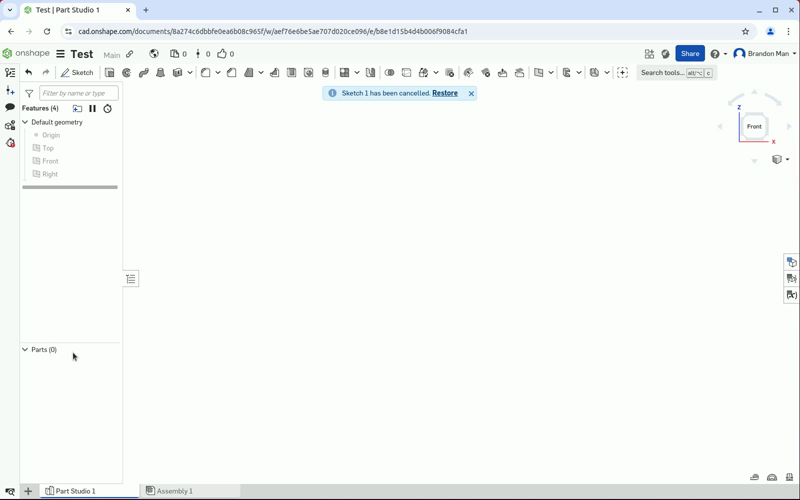
mouse_move(73, 352)
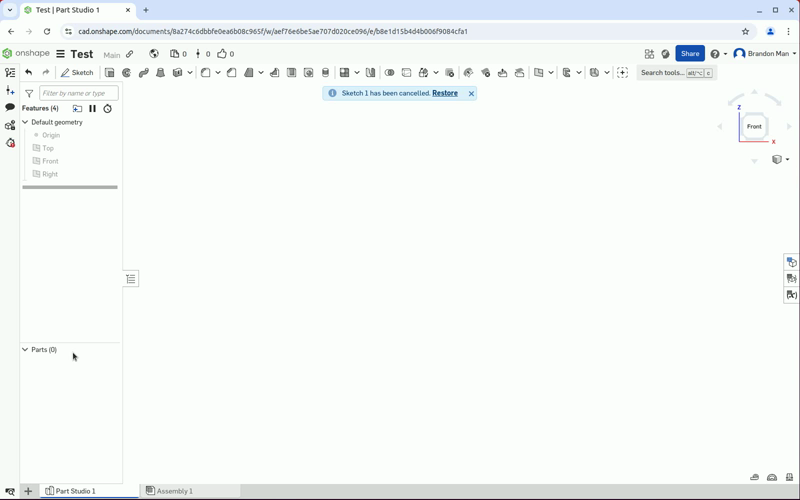
key(shift+y)
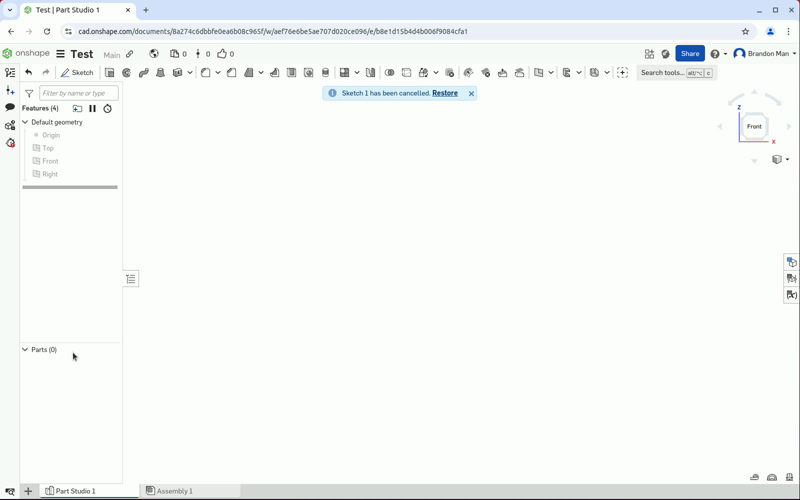
key(shift+s)
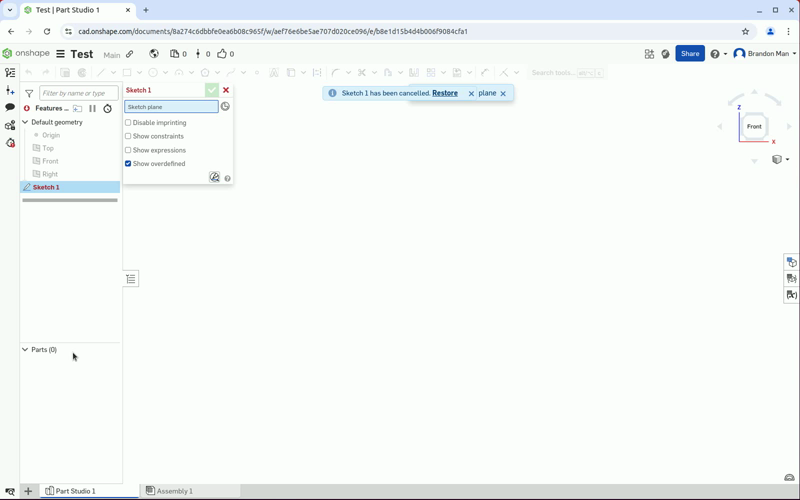
mouse_move(73, 163)
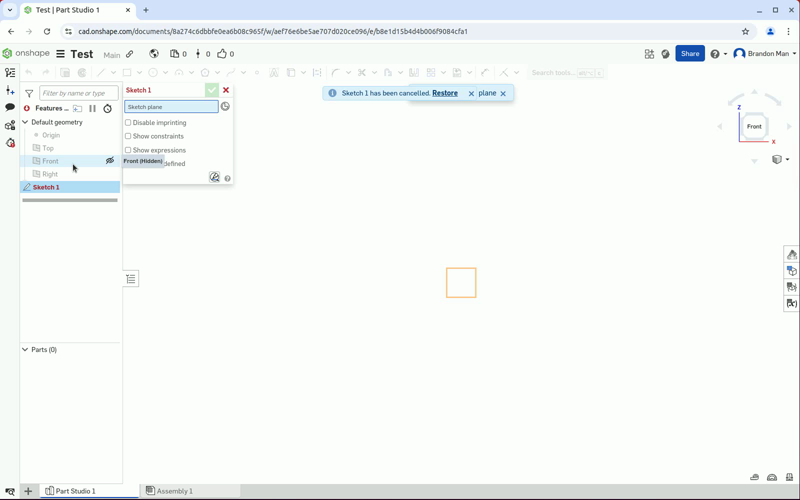
click(73, 163)
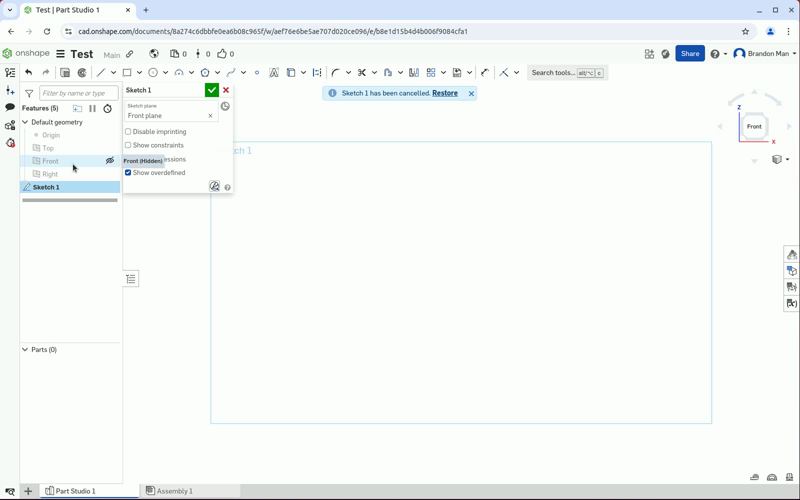
mouse_move(73, 352)
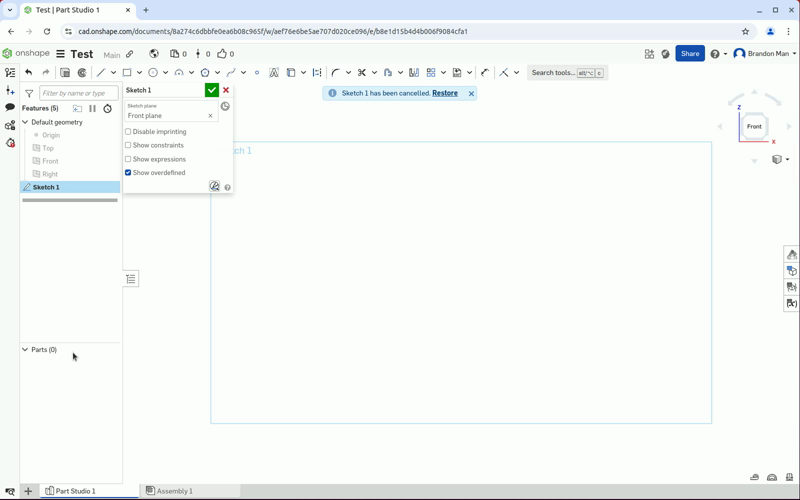
key(y)
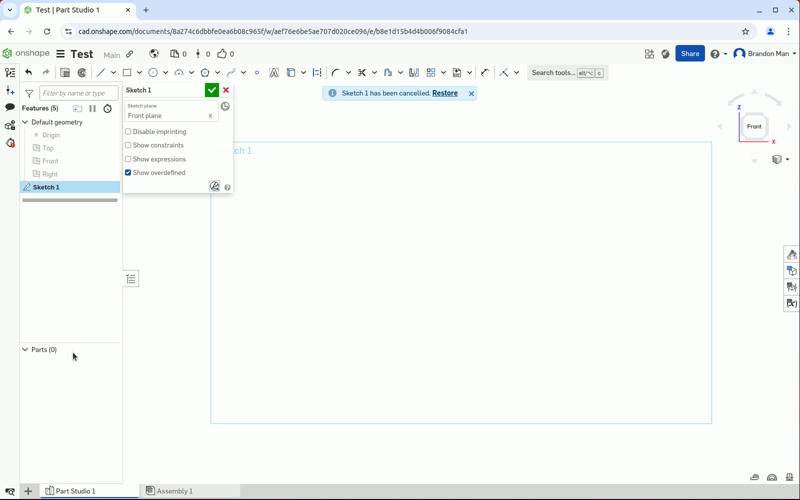
key(l)
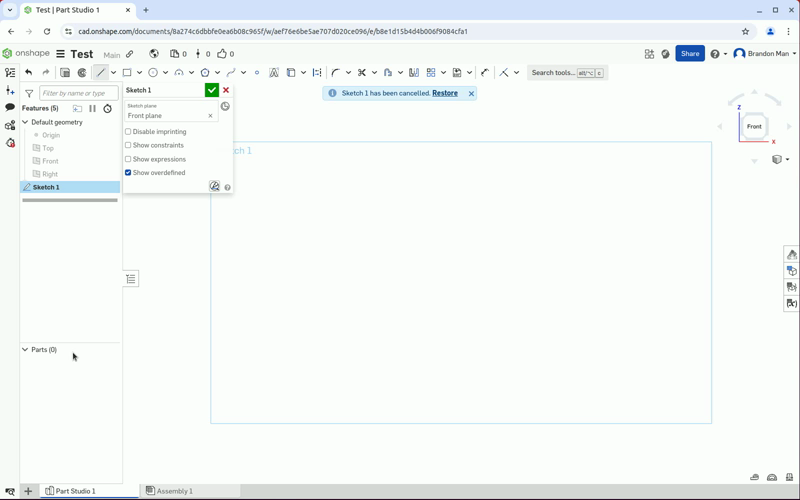
key_down(shift)
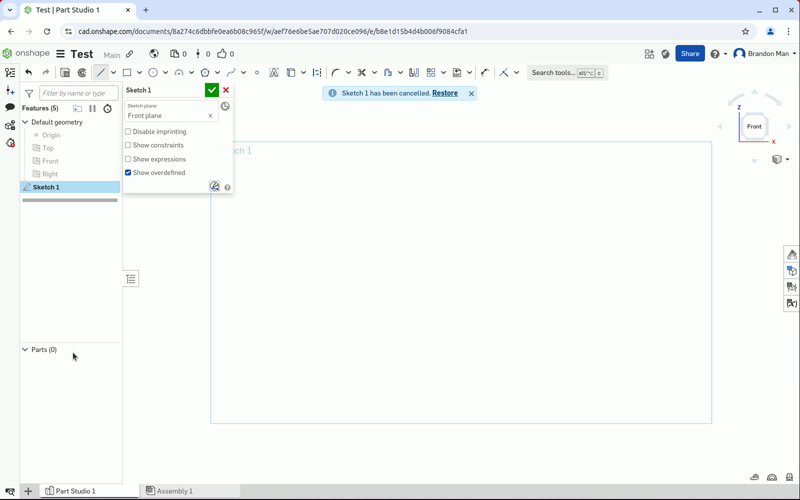
mouse_move(460, 282)
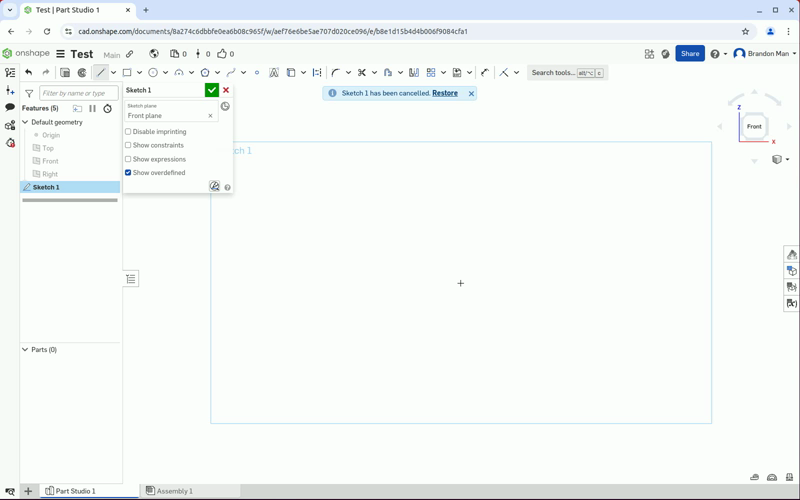
click(460, 282)
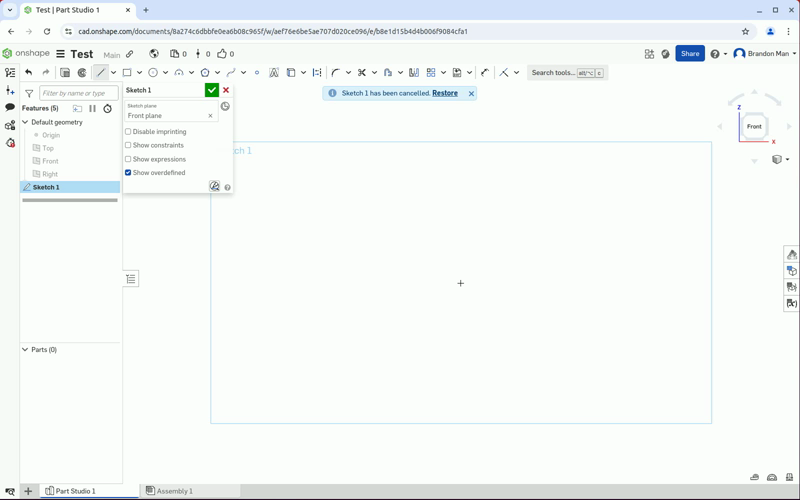
key_up(shift)
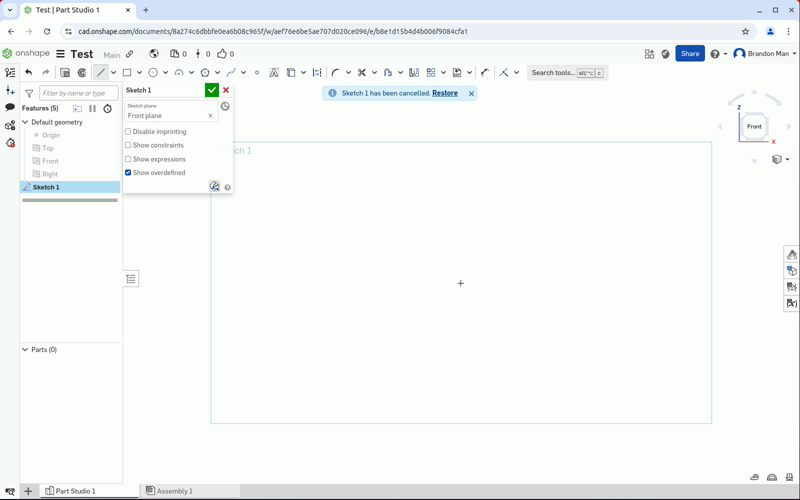
key_down(shift)
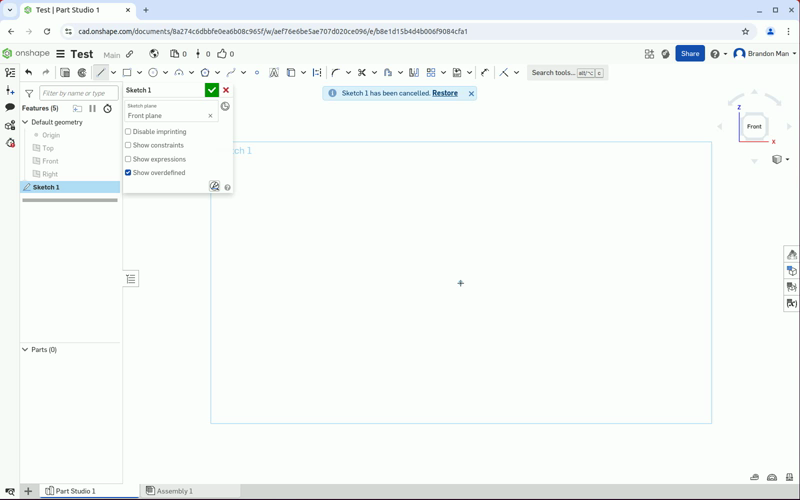
mouse_move(573, 282)
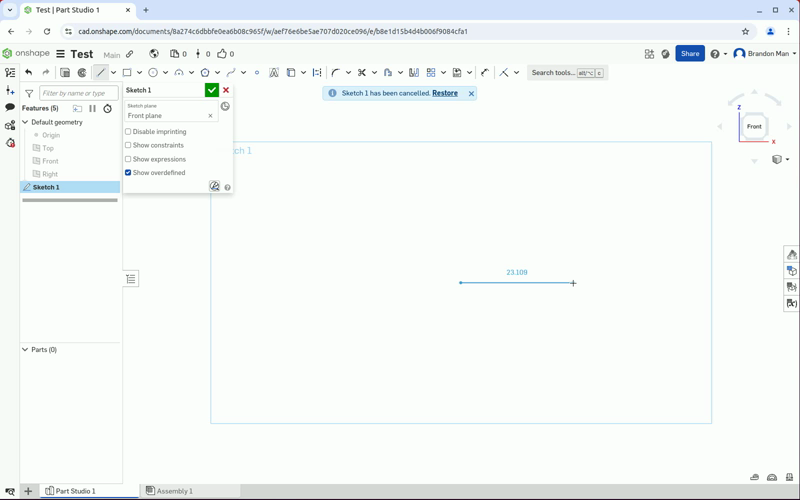
click(573, 282)
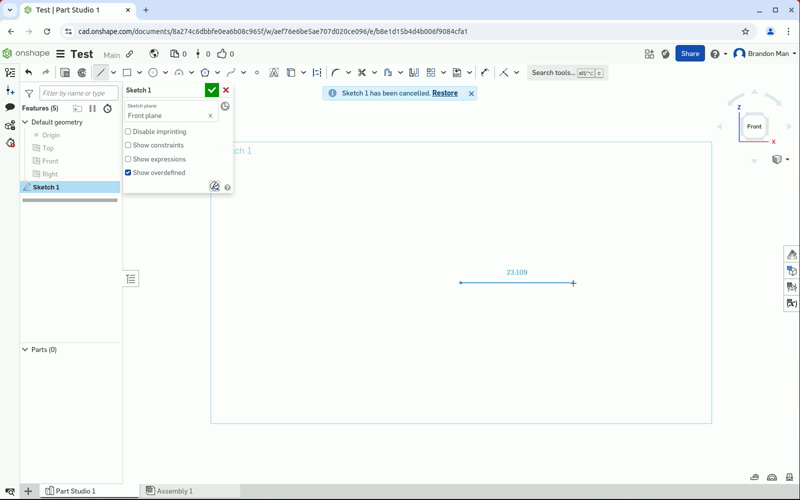
key_up(shift)
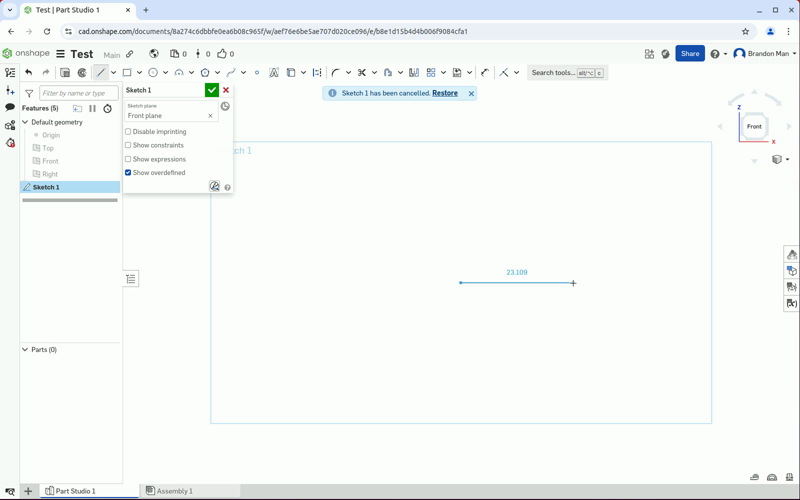
key_down(shift)
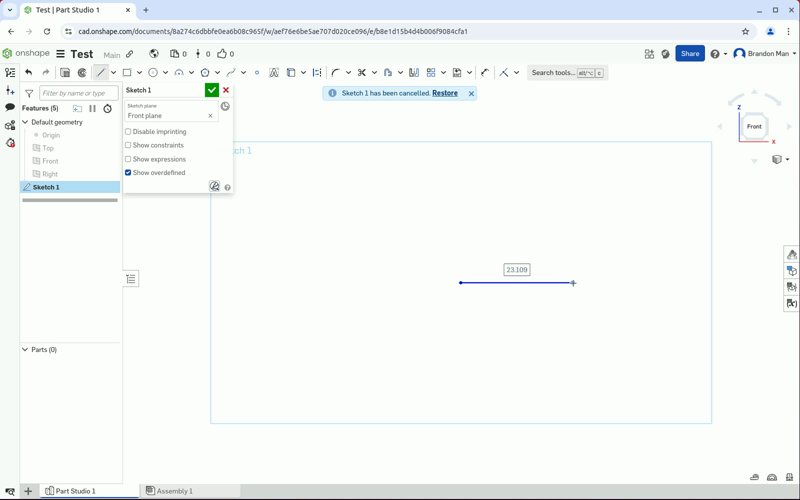
mouse_move(573, 213)
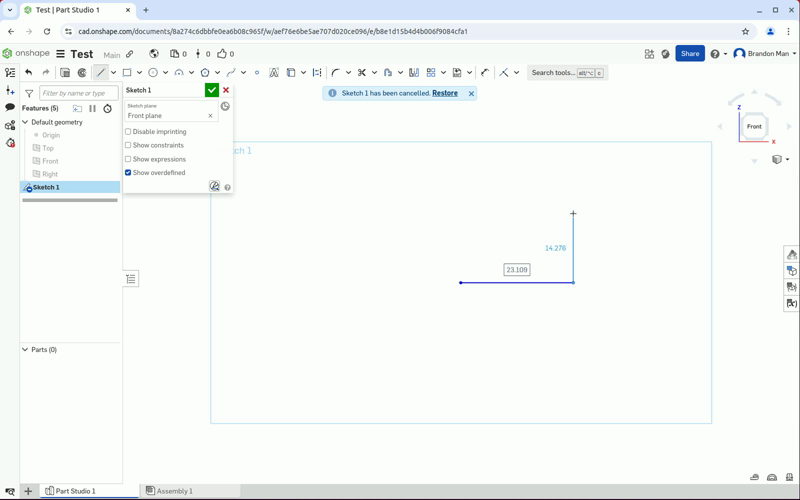
click(573, 213)
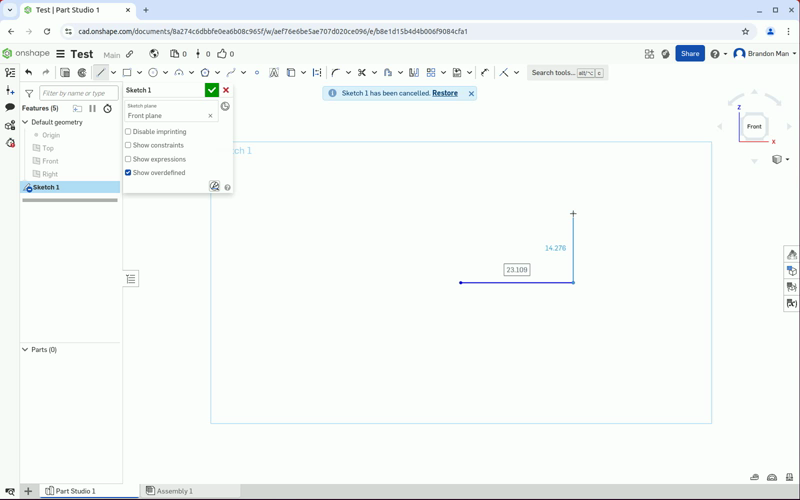
key_up(shift)
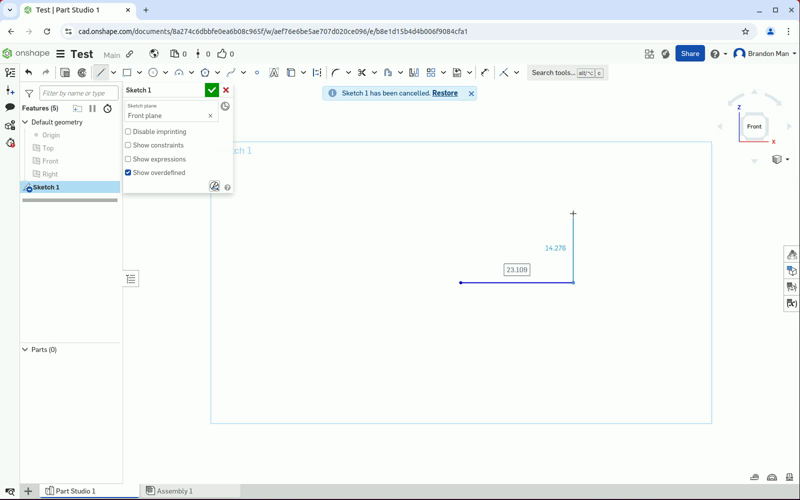
key_down(shift)
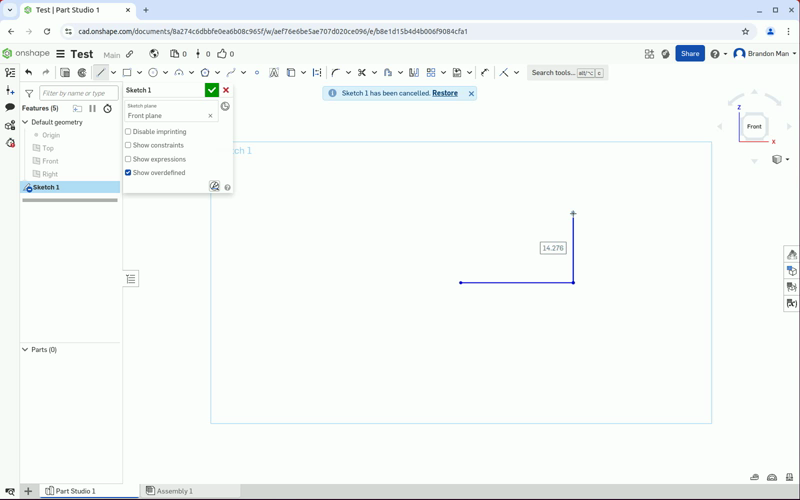
mouse_move(460, 213)
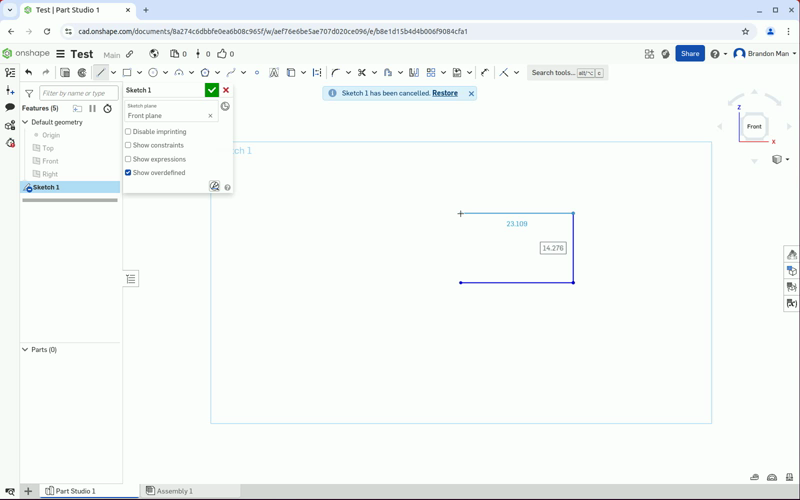
click(460, 213)
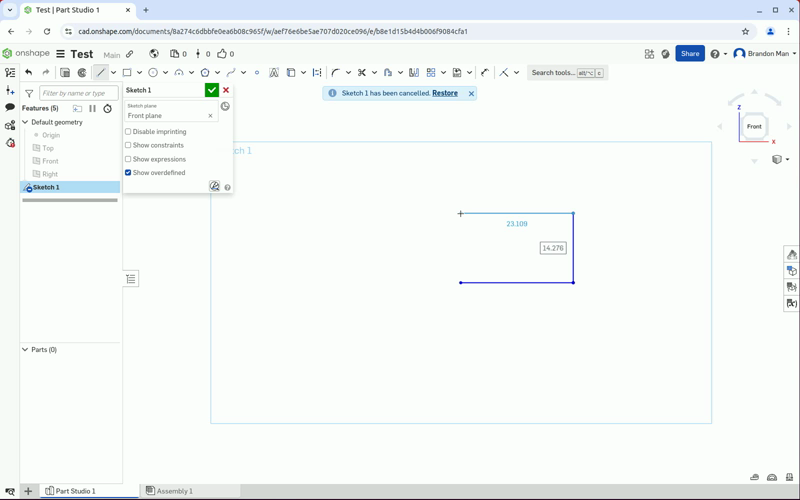
key_up(shift)
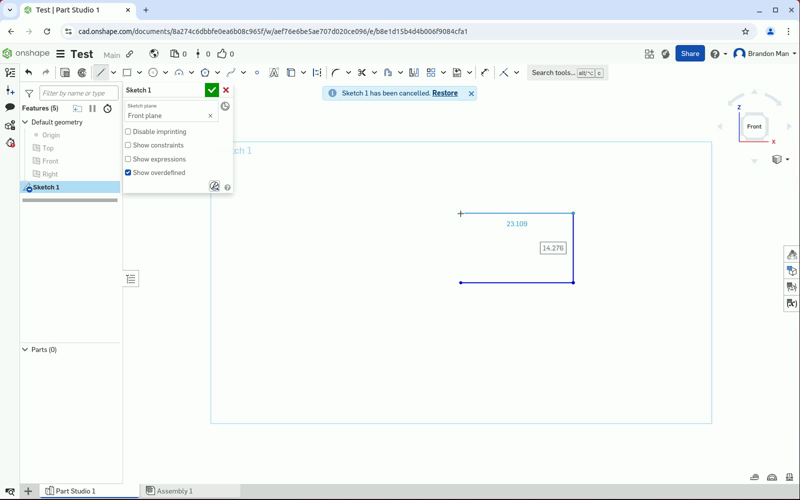
key_down(shift)
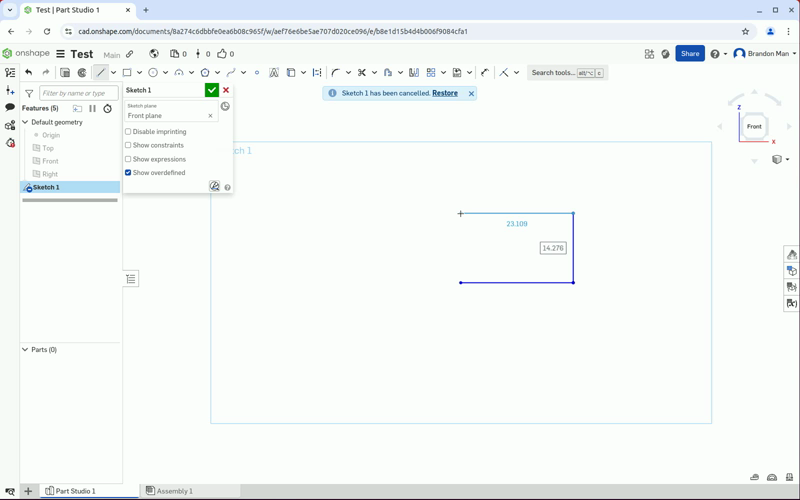
mouse_move(460, 282)
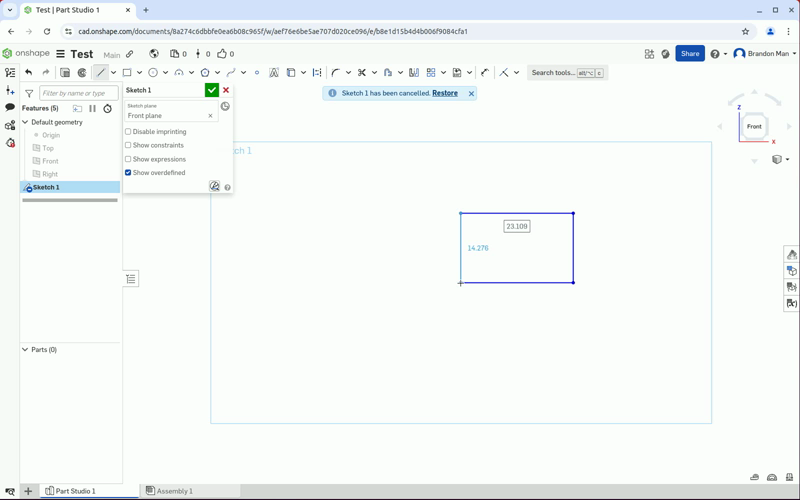
key_up(shift)
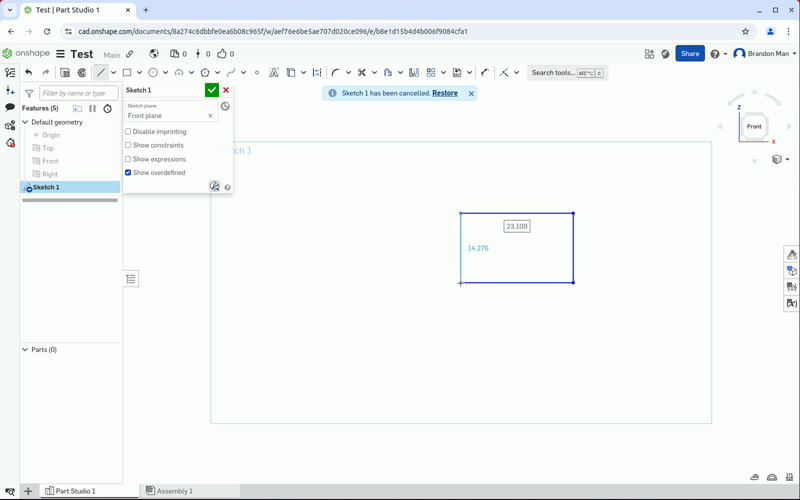
click(460, 282)
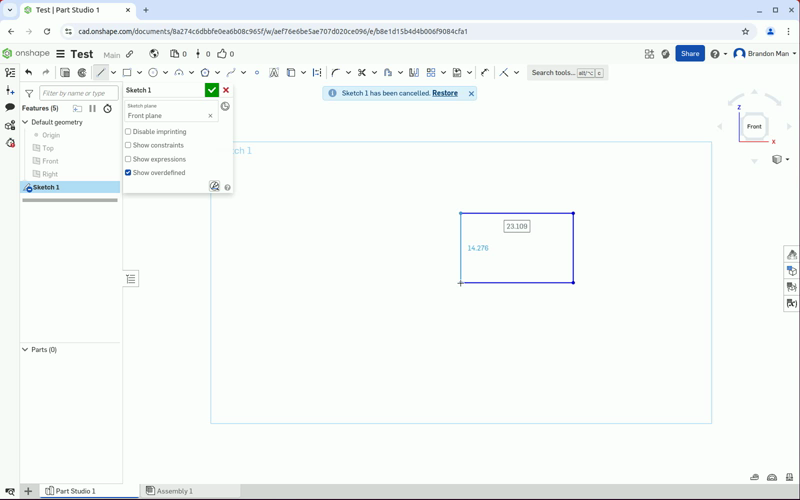
key(esc)
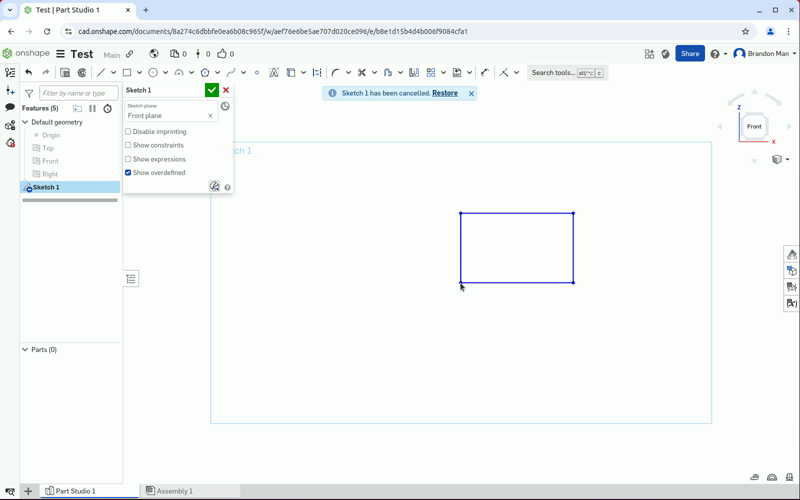
mouse_move(514, 231)
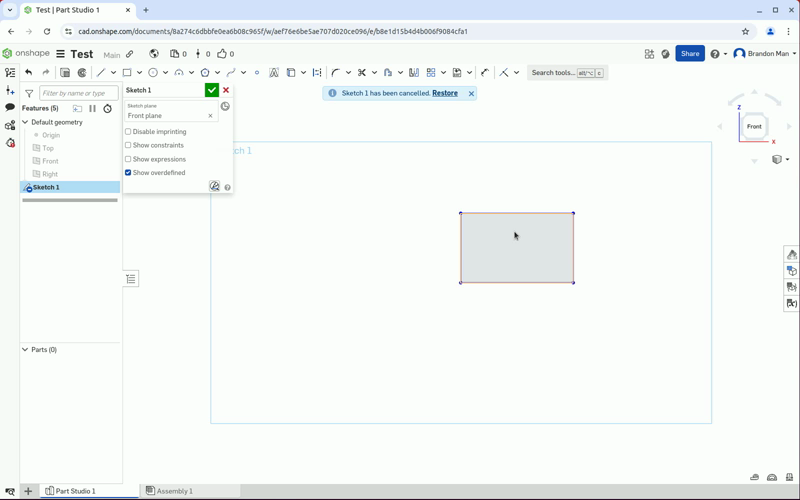
click(514, 231)
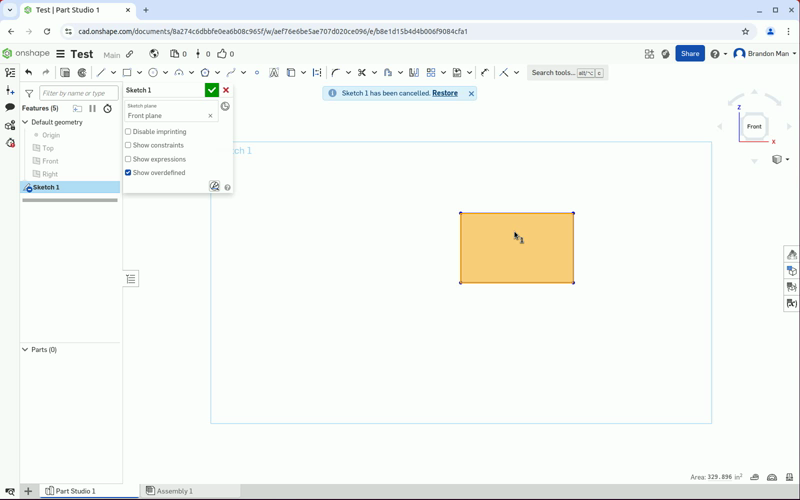
mouse_move(73, 352)
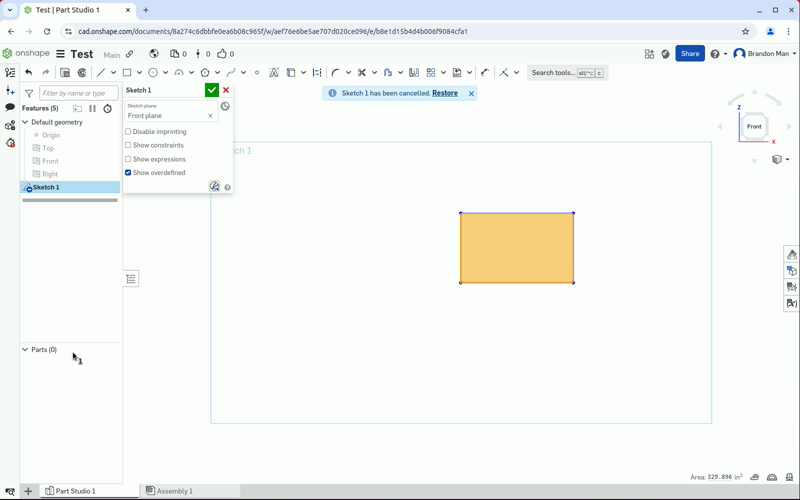
key(shift+y)
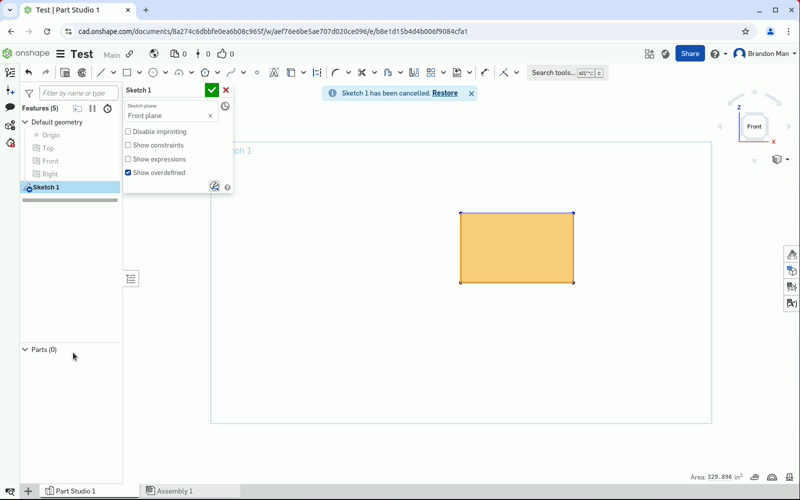
key(shift+e)
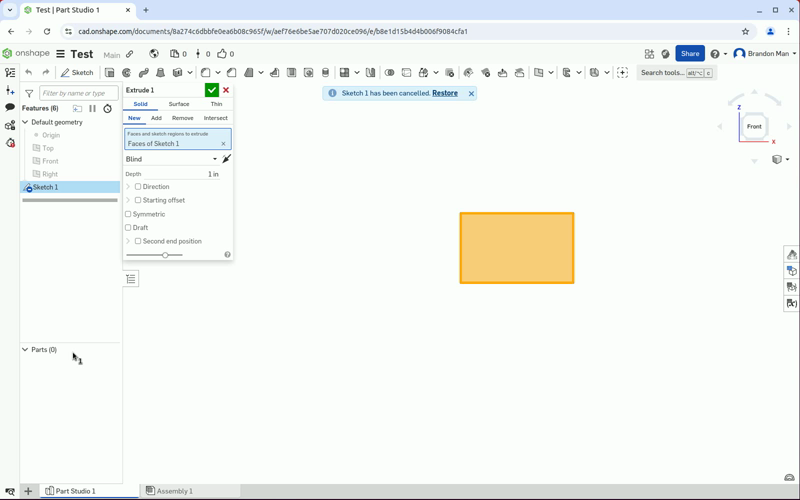
mouse_move(143, 106)
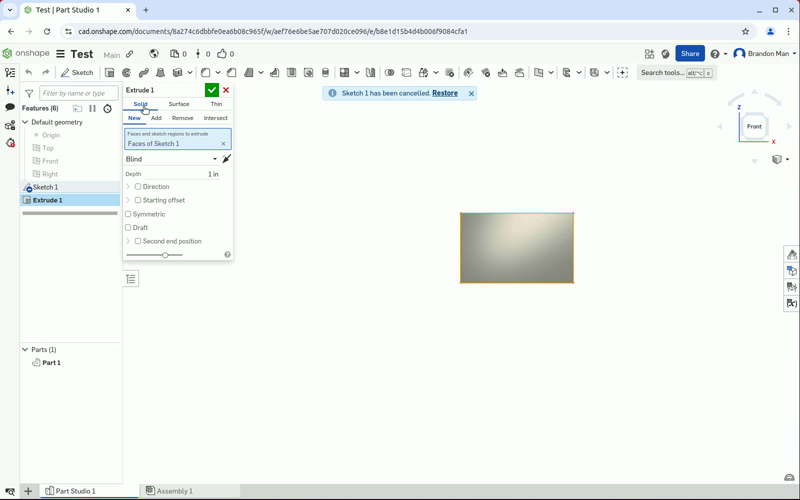
click(143, 106)
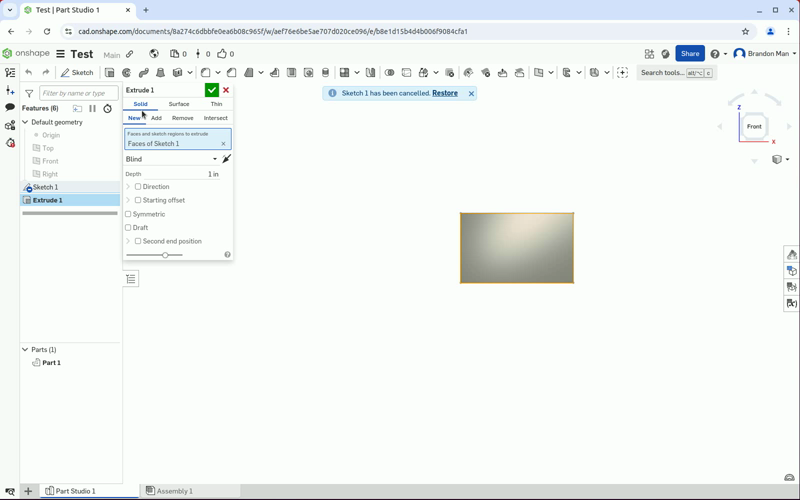
mouse_move(137, 120)
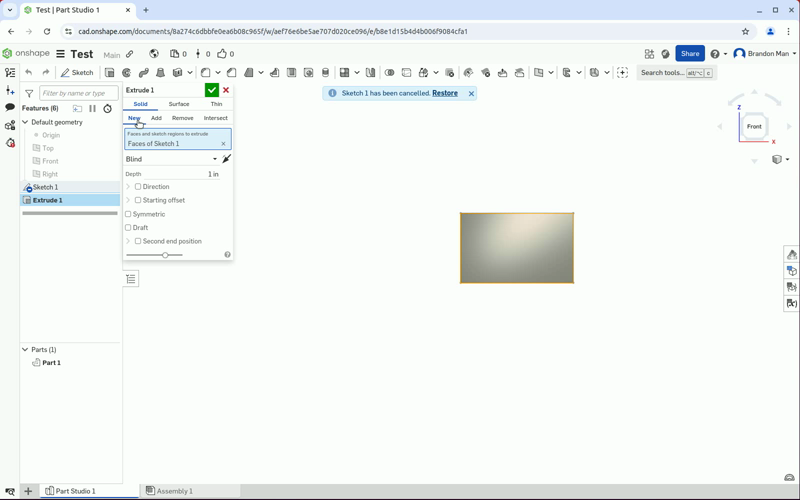
click(137, 120)
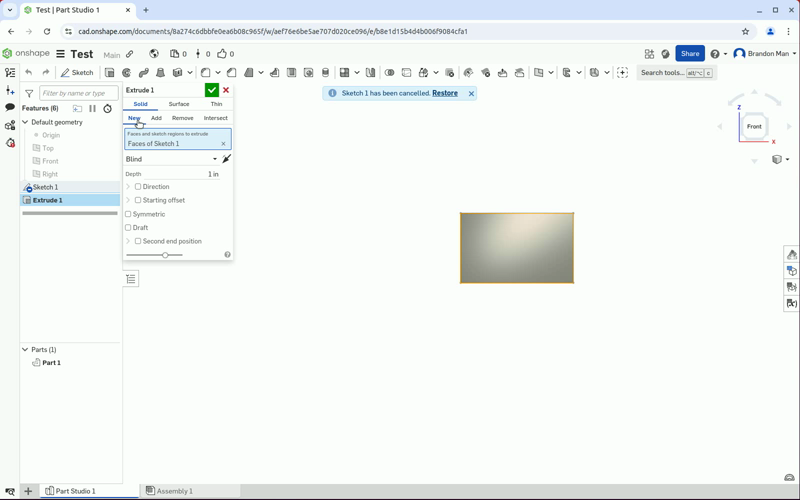
key(tab, 4)
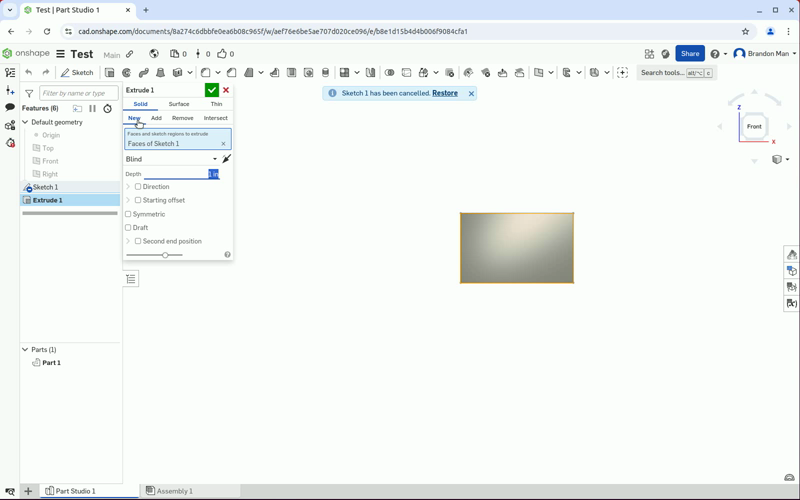
text(14.443)
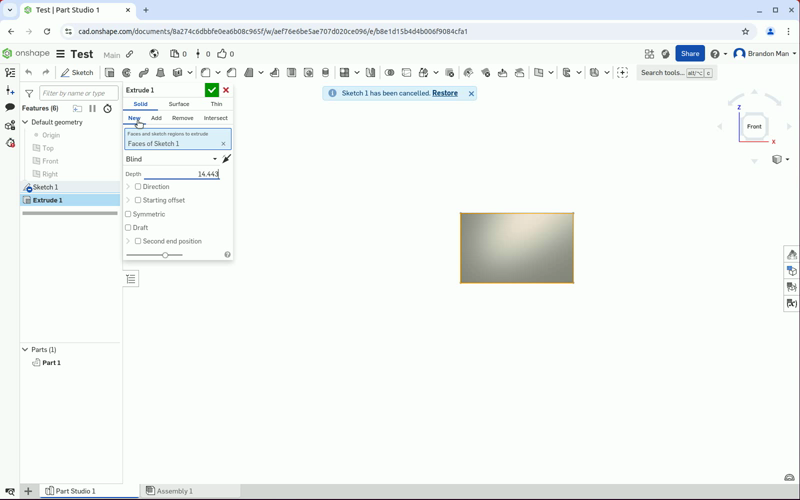
key(enter)
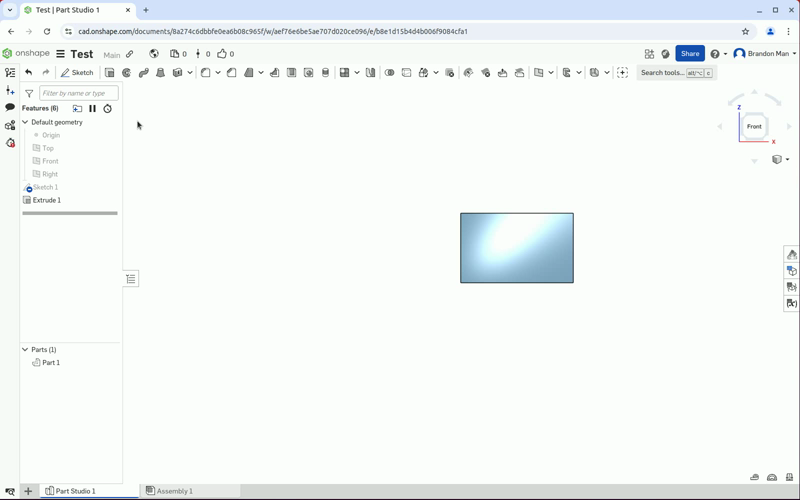
key(shift+h)
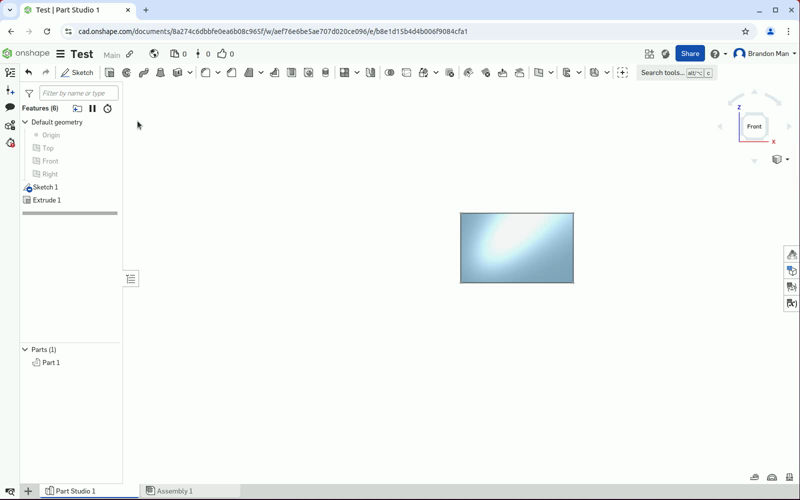
key(shift+h)
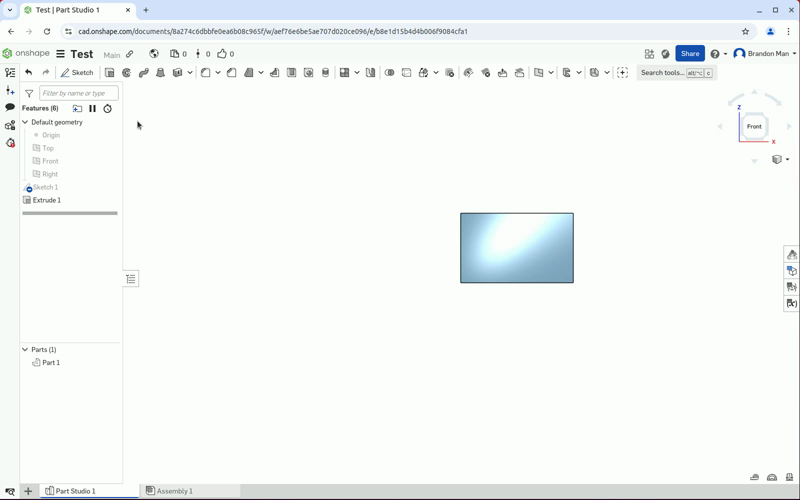
mouse_move(73, 189)
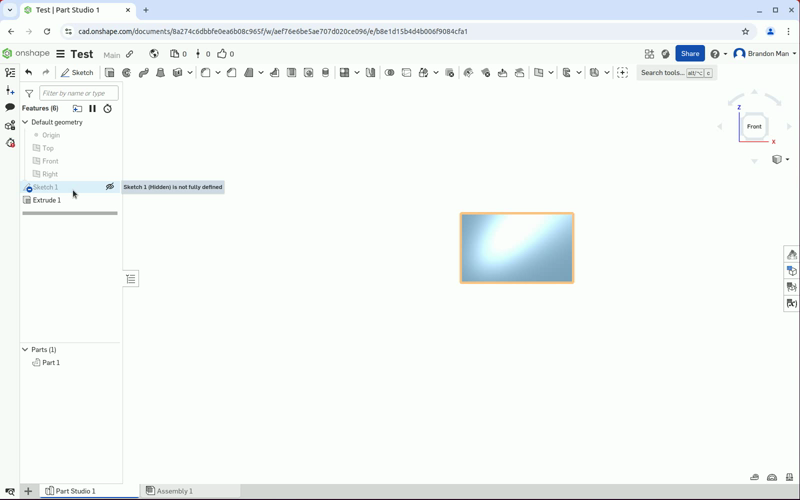
click(73, 189)
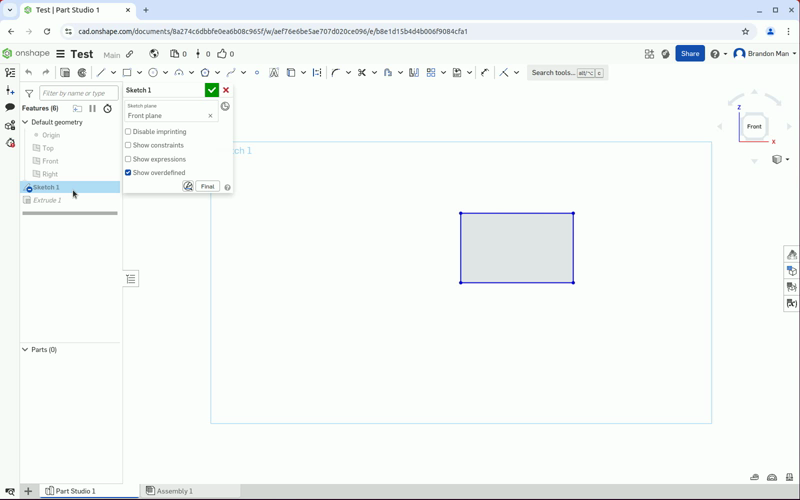
mouse_move(229, 92)
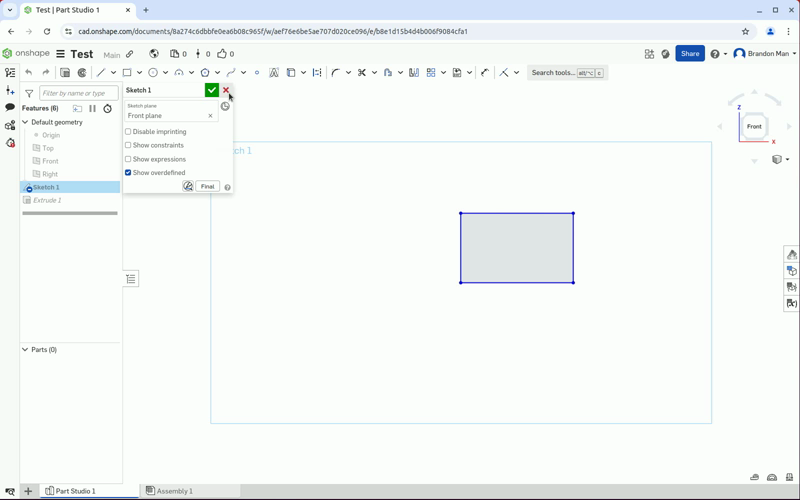
click(229, 92)
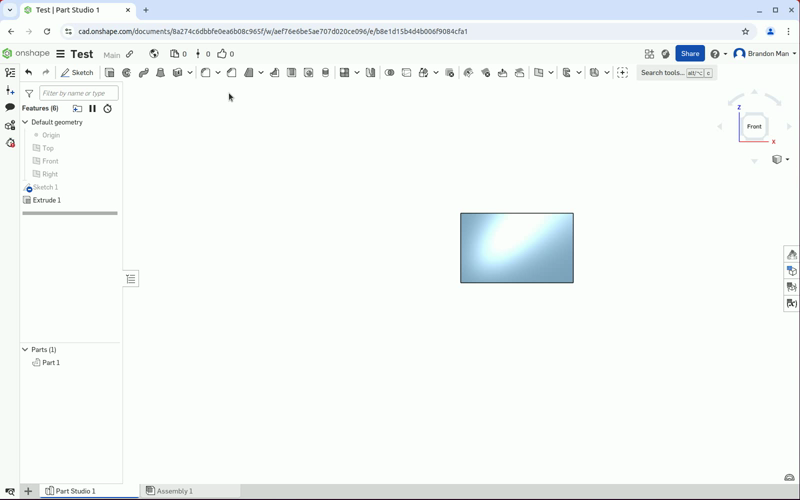
mouse_move(73, 352)
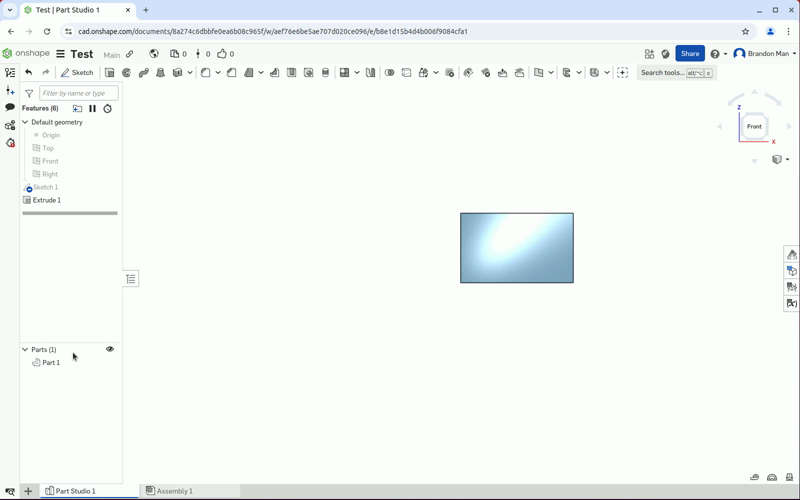
key(y)
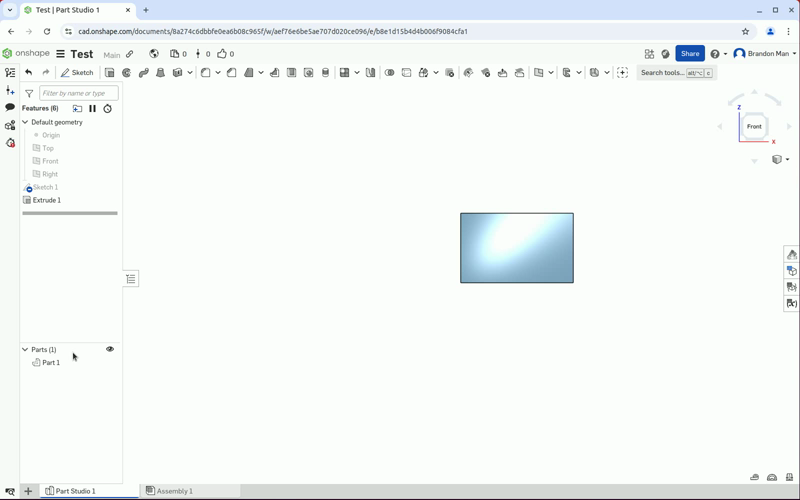
key(shift+p)
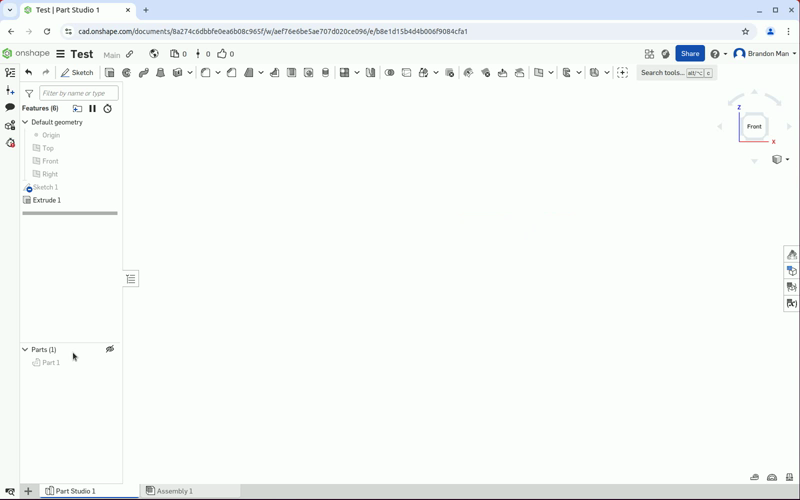
key(space)
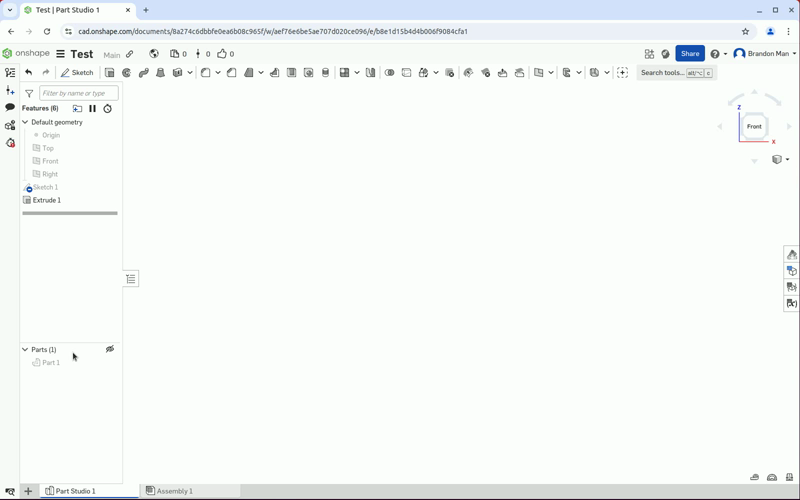
key_down(shift)
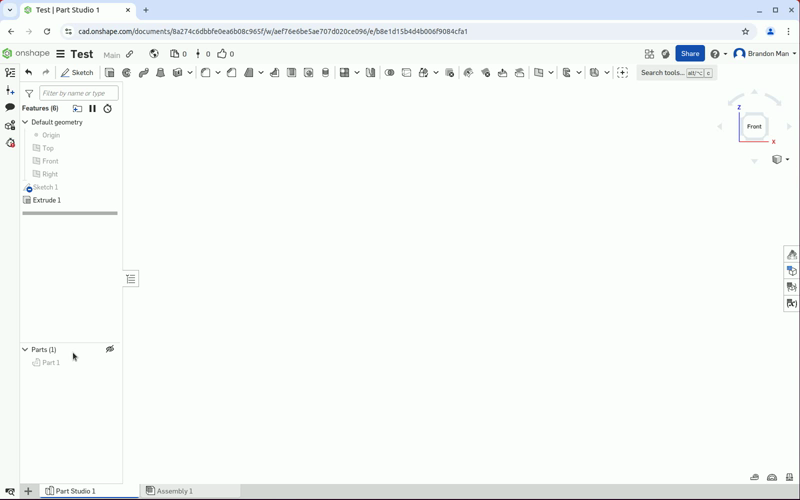
key(left)
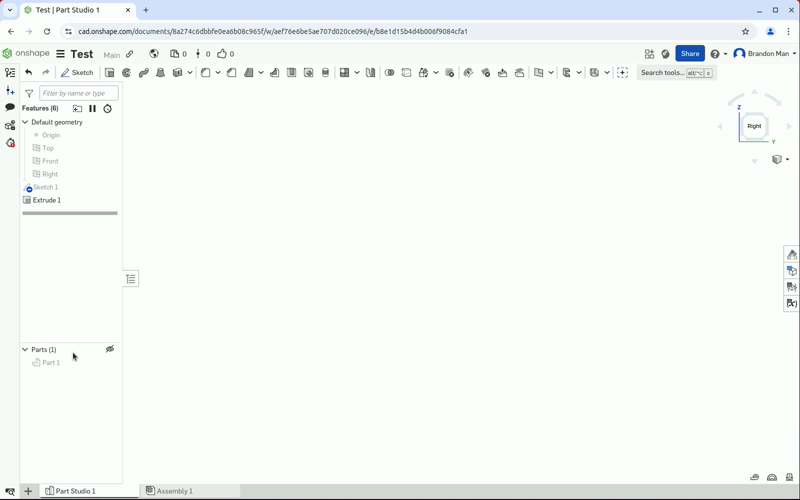
key_up(shift)
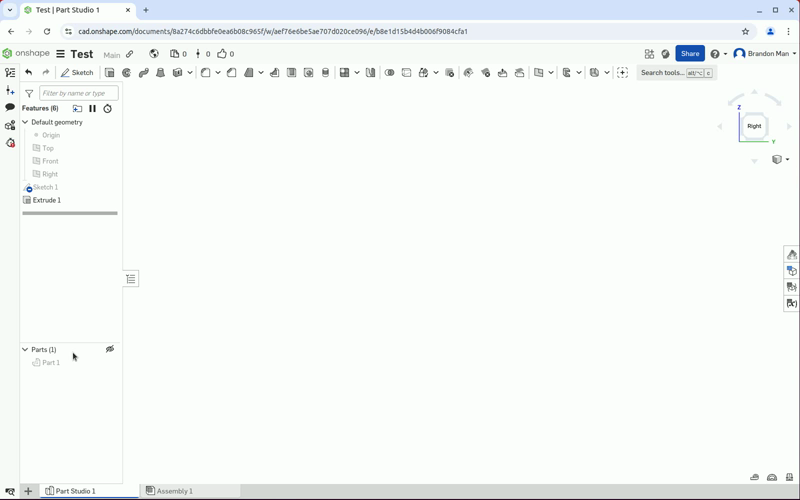
mouse_move(73, 352)
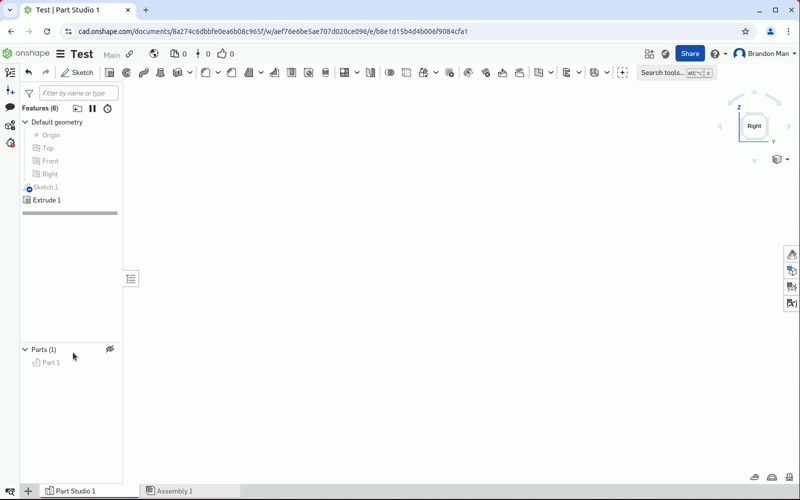
key(shift+y)
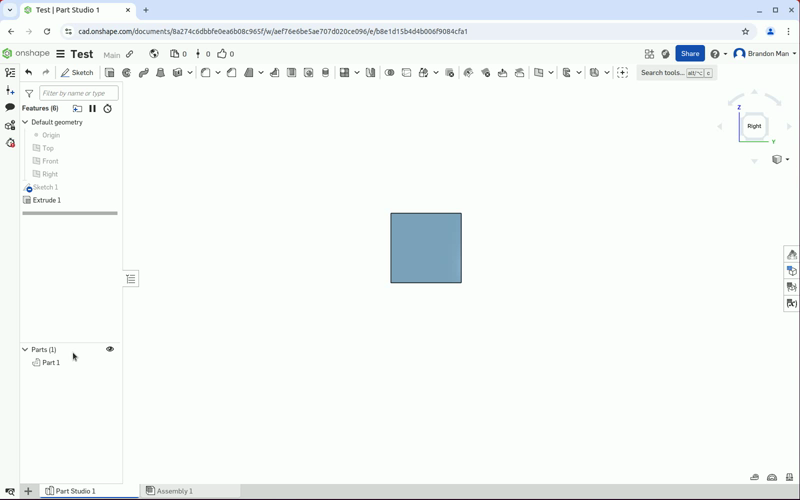
mouse_move(541, 75)
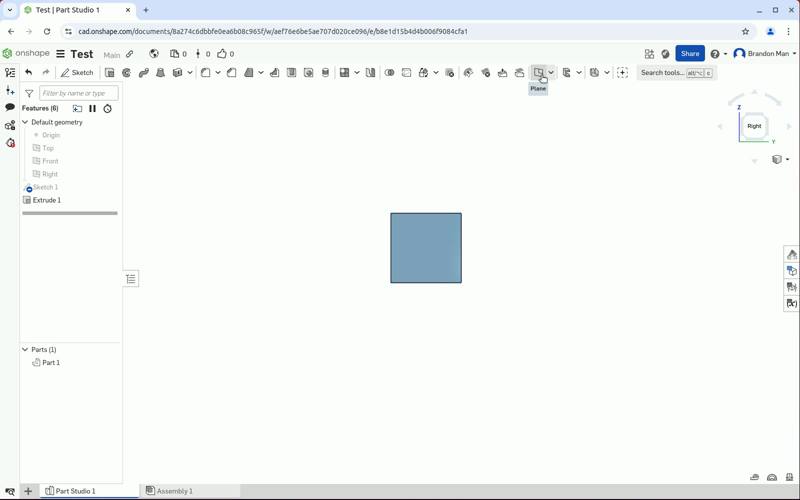
click(541, 75)
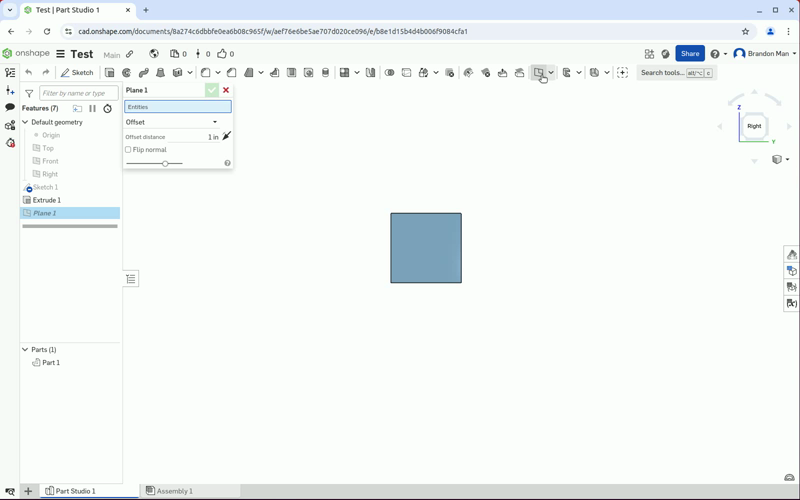
mouse_move(73, 176)
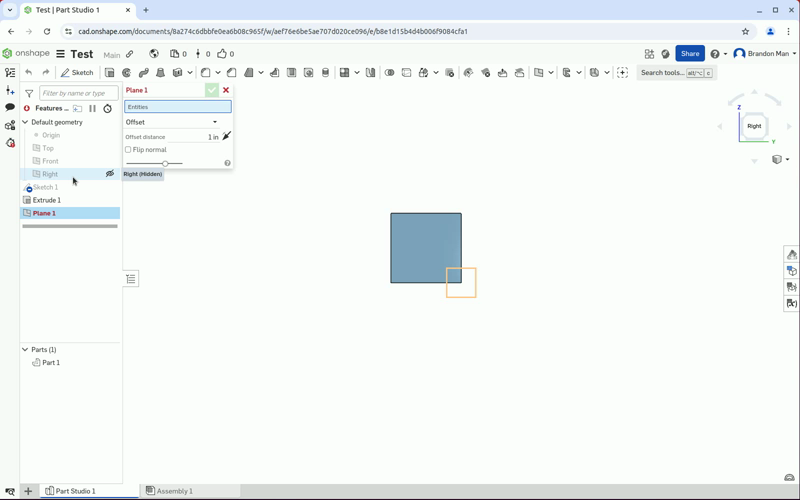
click(73, 176)
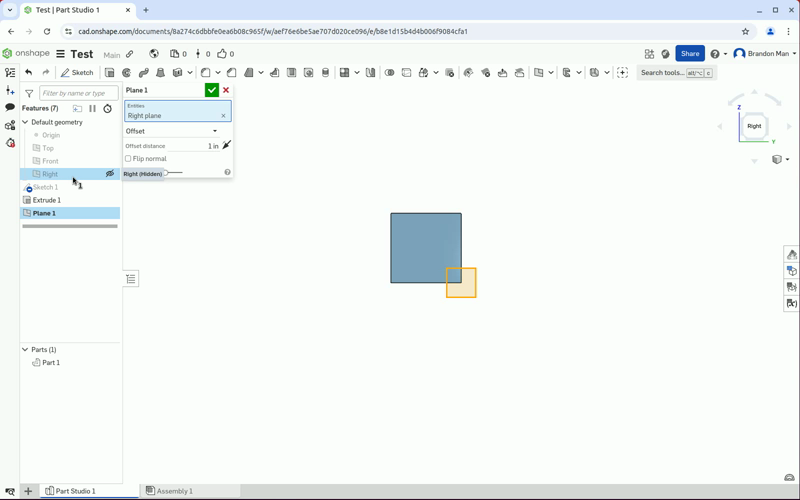
key(tab, 2)
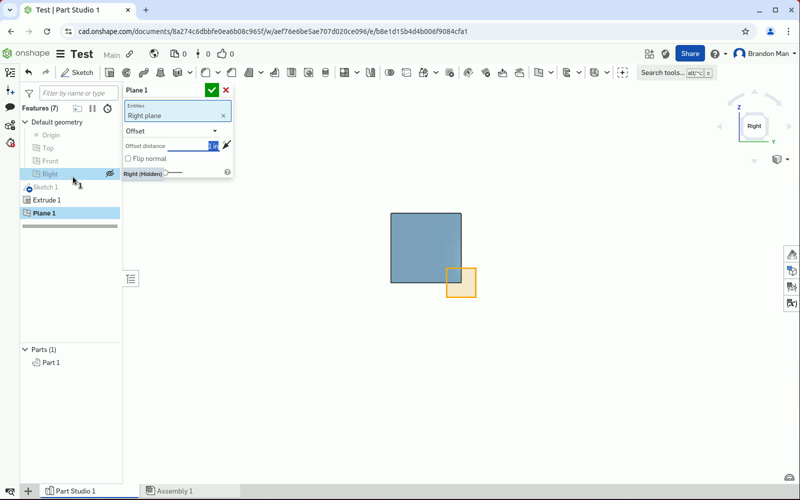
text(23.108)
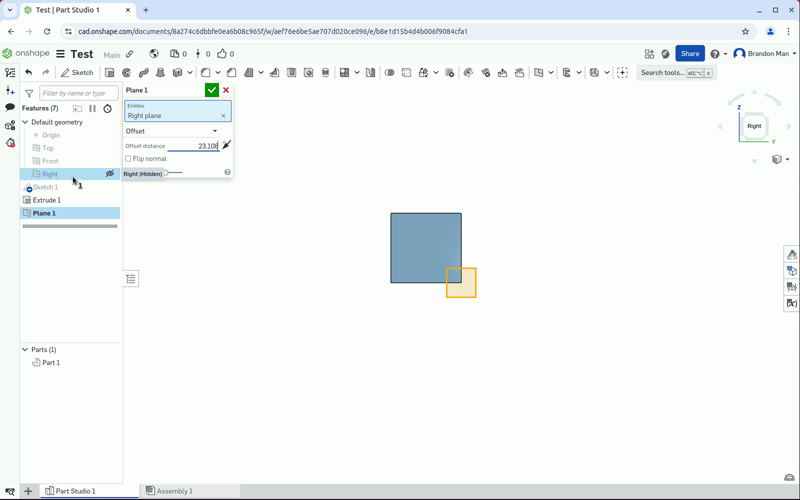
key(enter, 2)
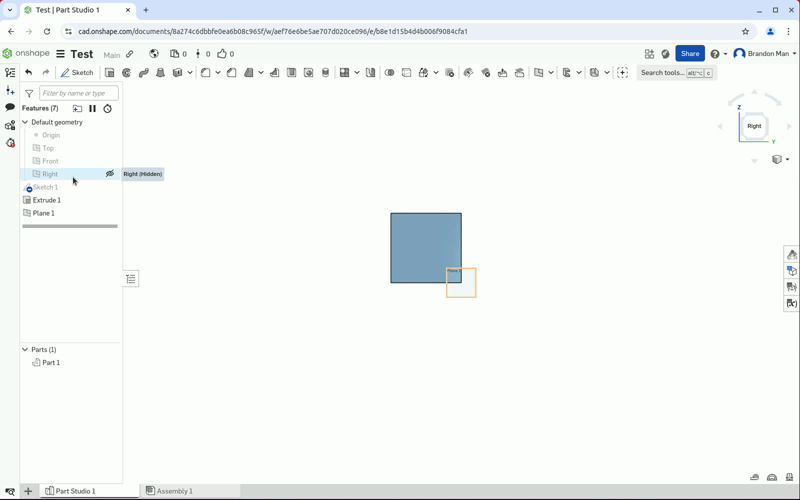
key(shift+s)
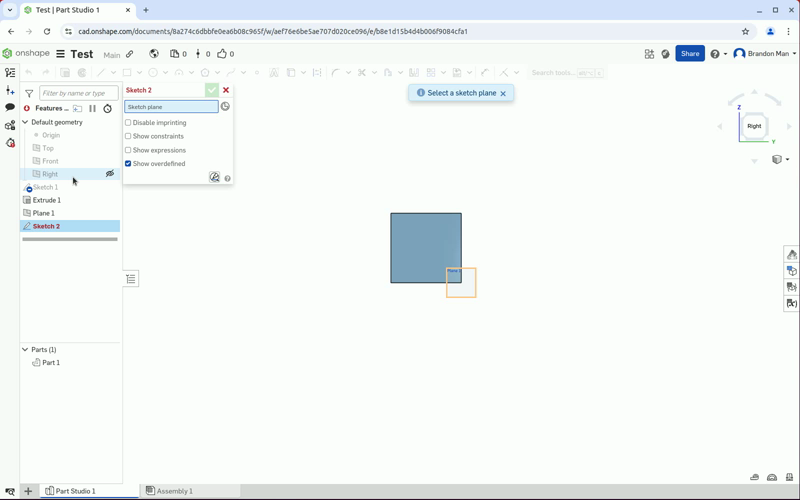
mouse_move(73, 215)
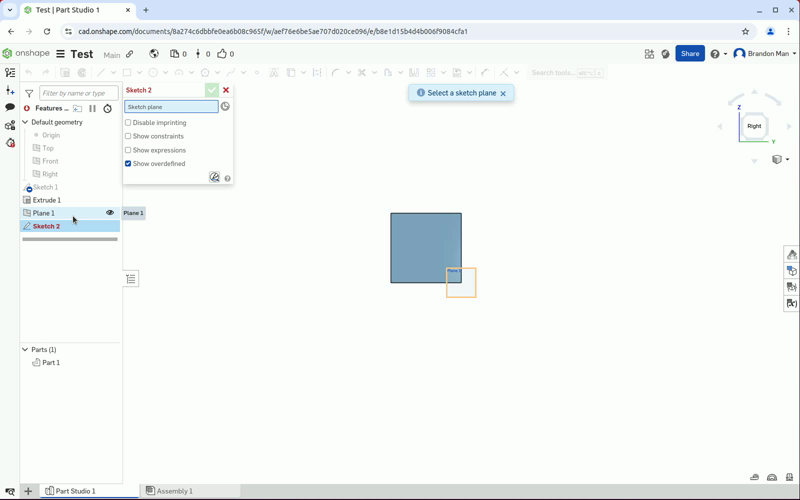
click(73, 215)
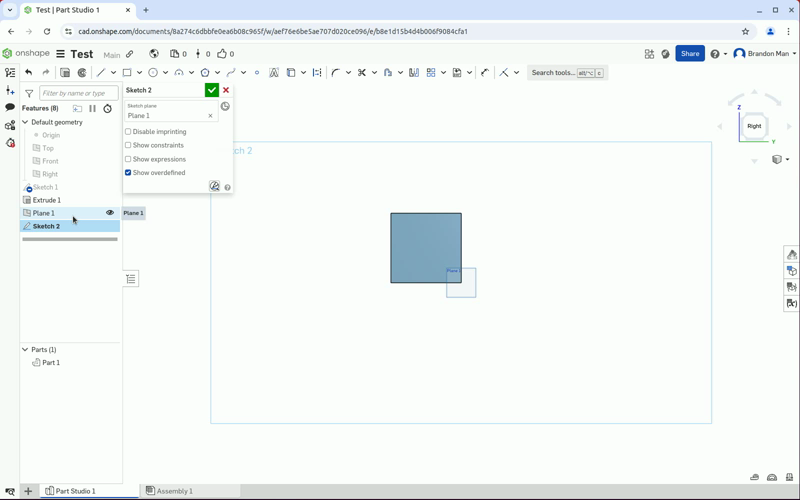
mouse_move(73, 352)
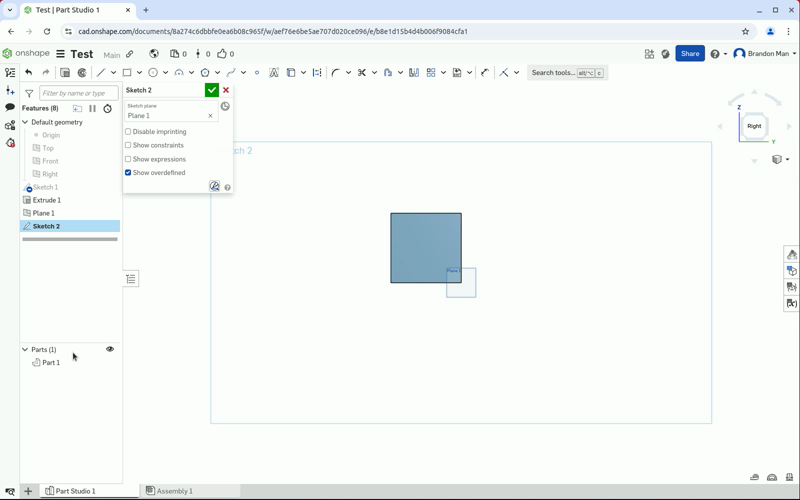
key(y)
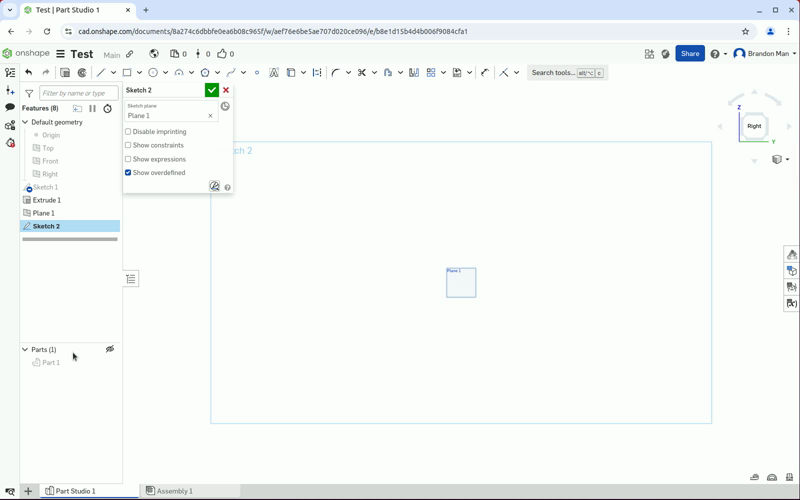
key(l)
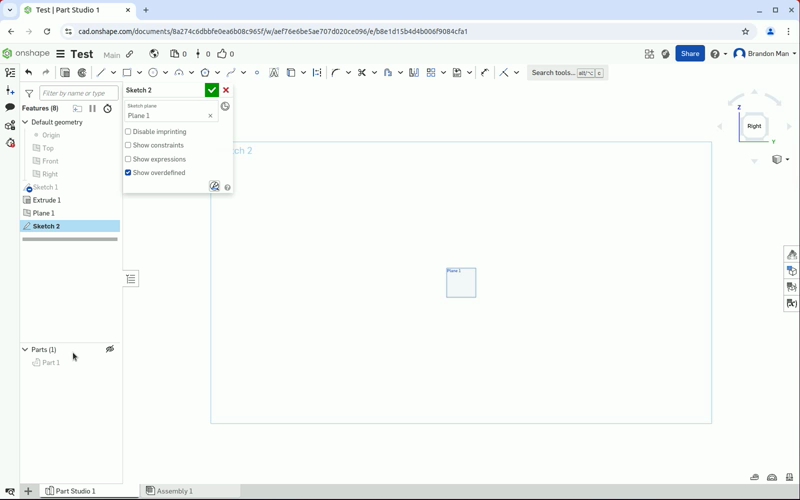
key_down(shift)
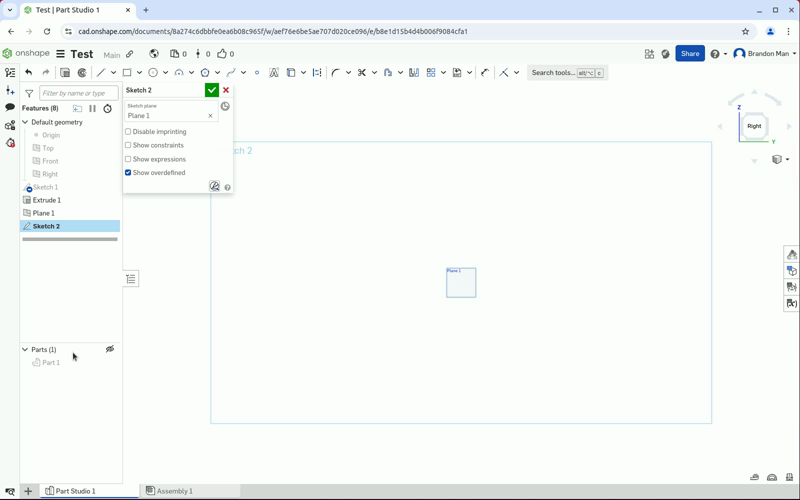
mouse_move(390, 254)
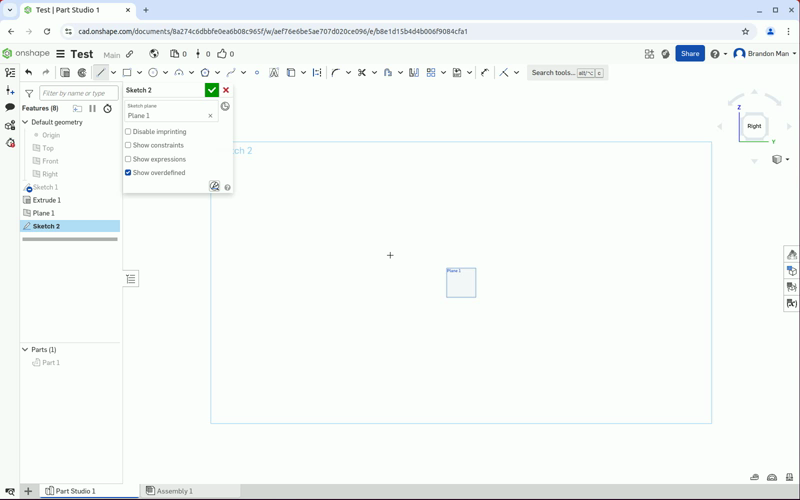
click(390, 254)
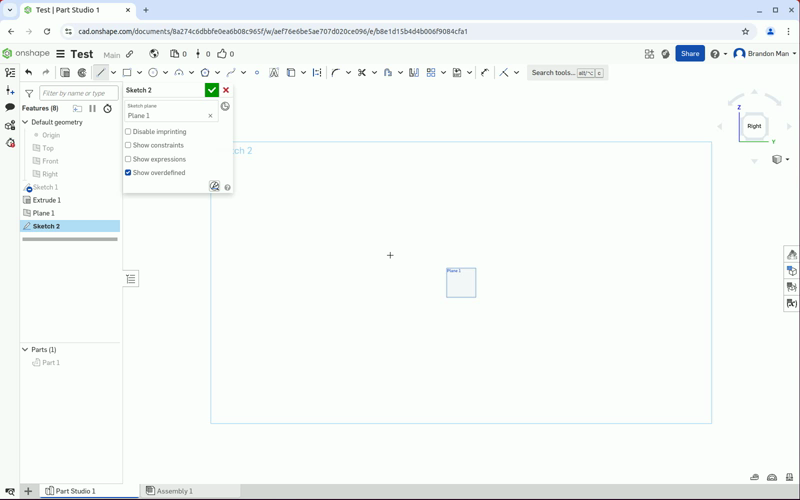
key_up(shift)
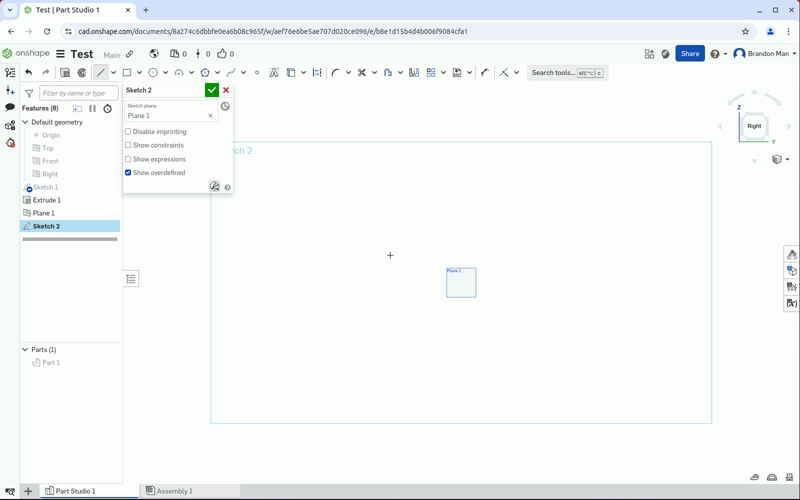
key_down(shift)
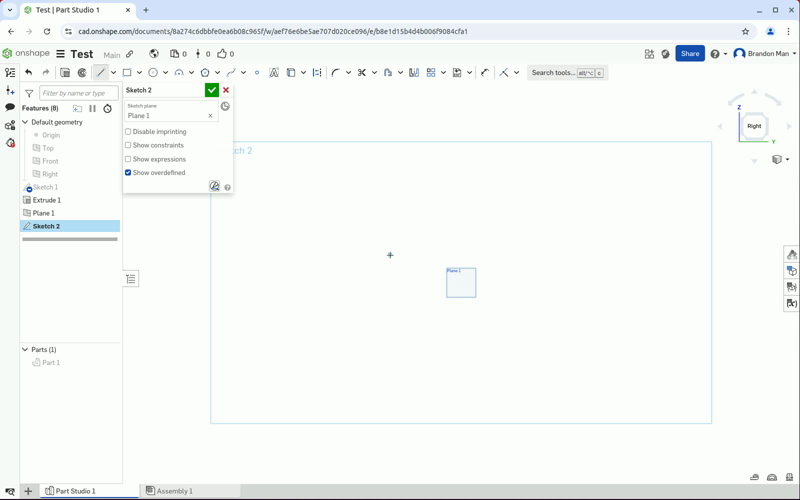
mouse_move(420, 254)
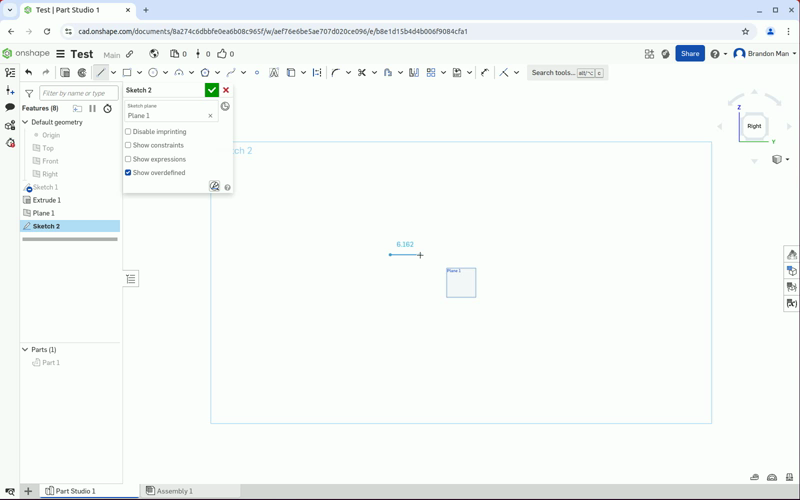
mouse_move(433, 254)
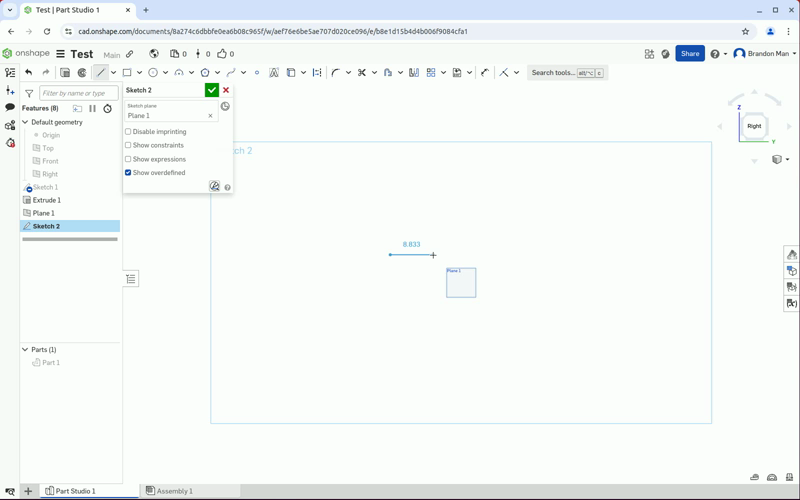
click(433, 254)
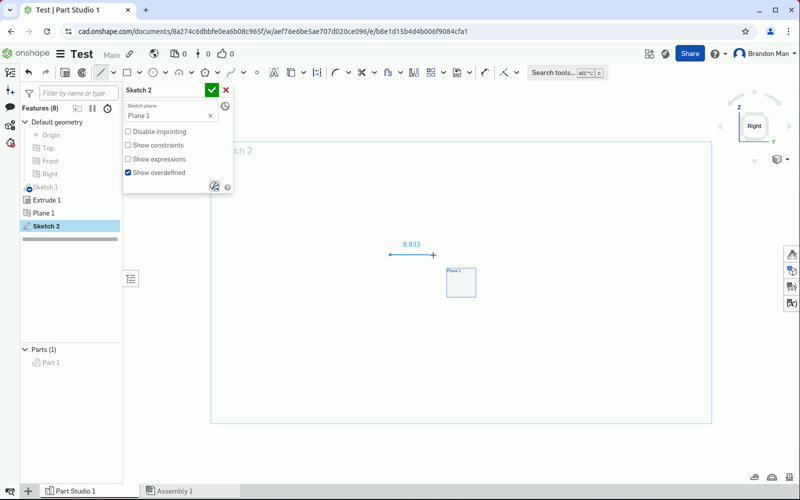
key_up(shift)
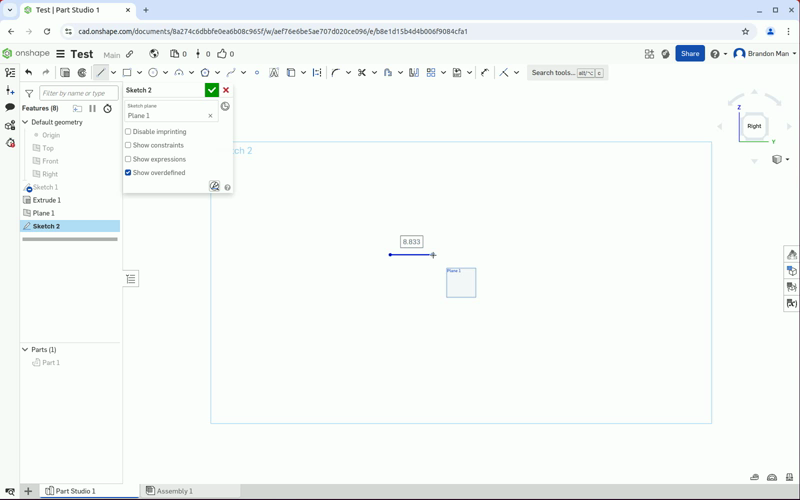
key_down(shift)
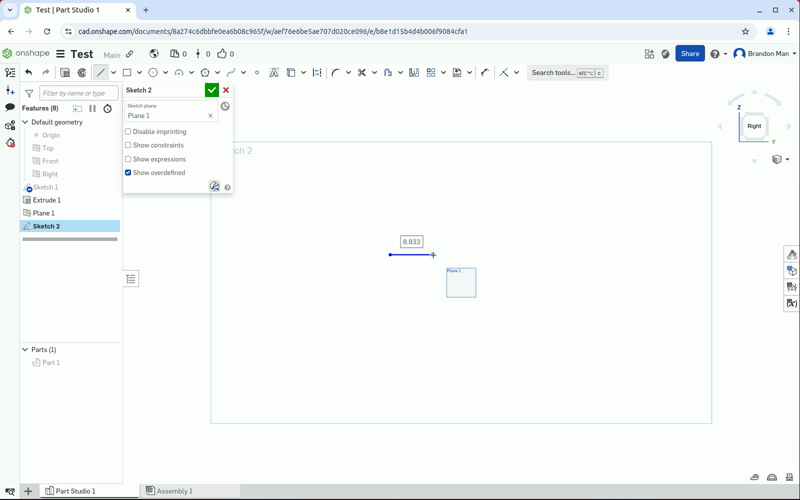
mouse_move(463, 254)
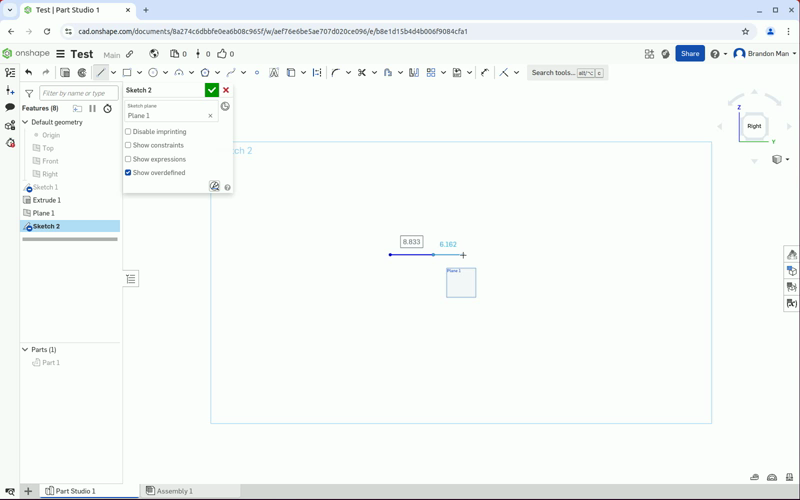
mouse_move(433, 211)
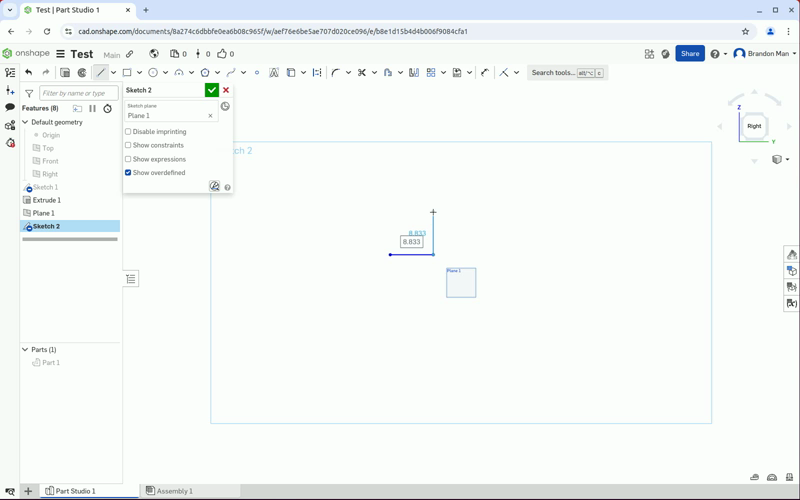
click(433, 211)
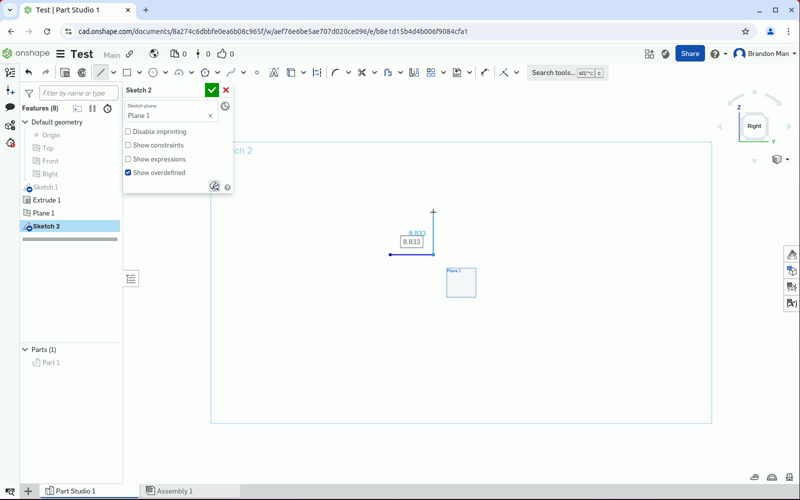
key_up(shift)
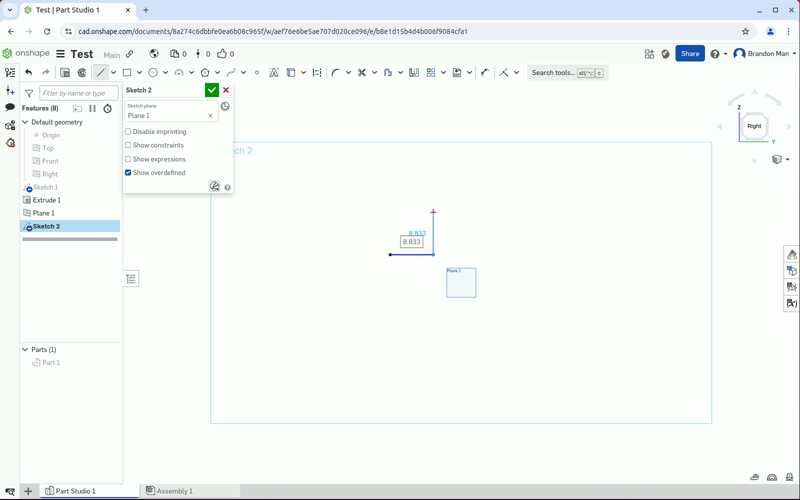
key_down(shift)
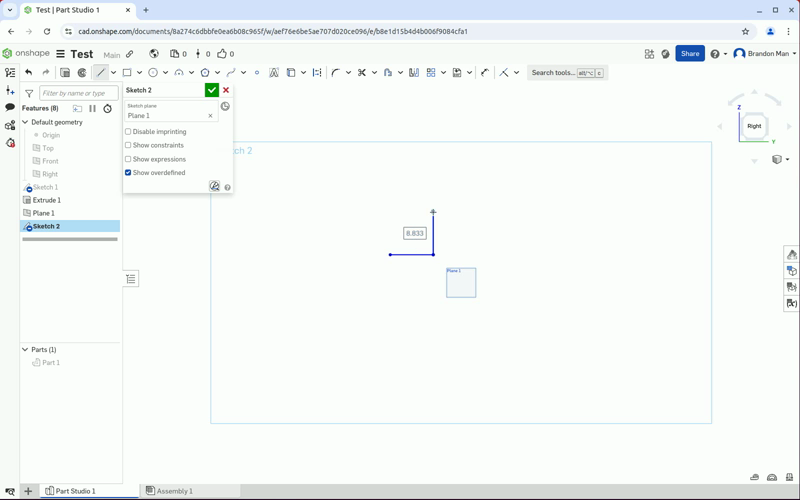
mouse_move(463, 211)
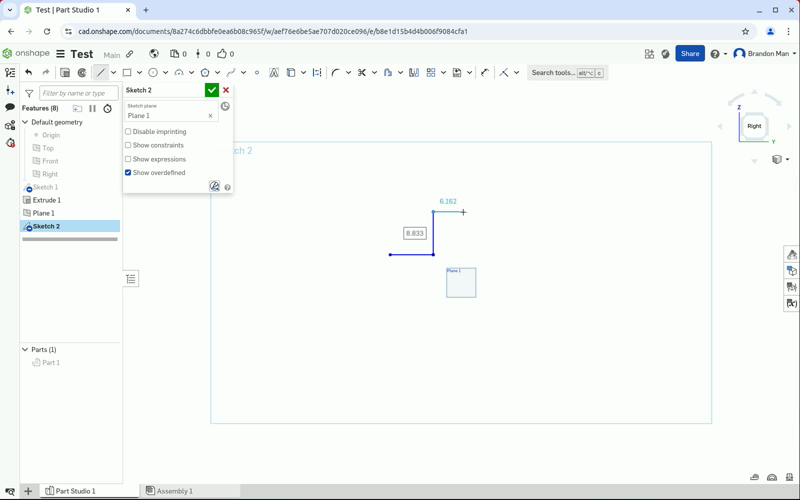
mouse_move(390, 211)
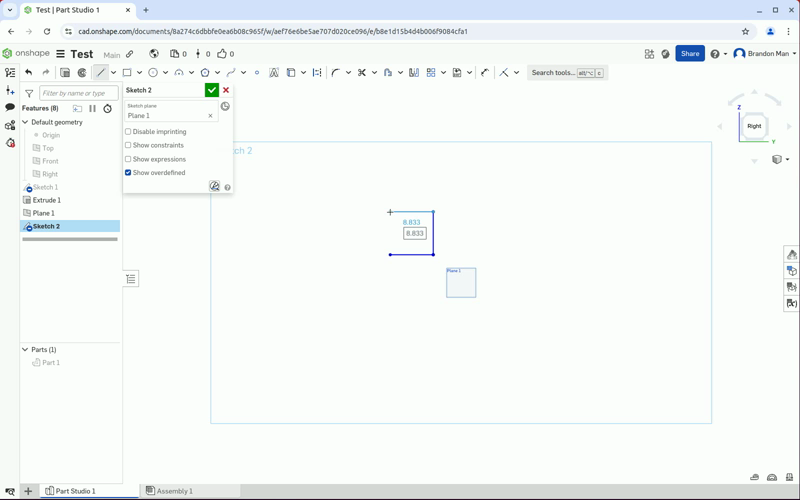
click(390, 211)
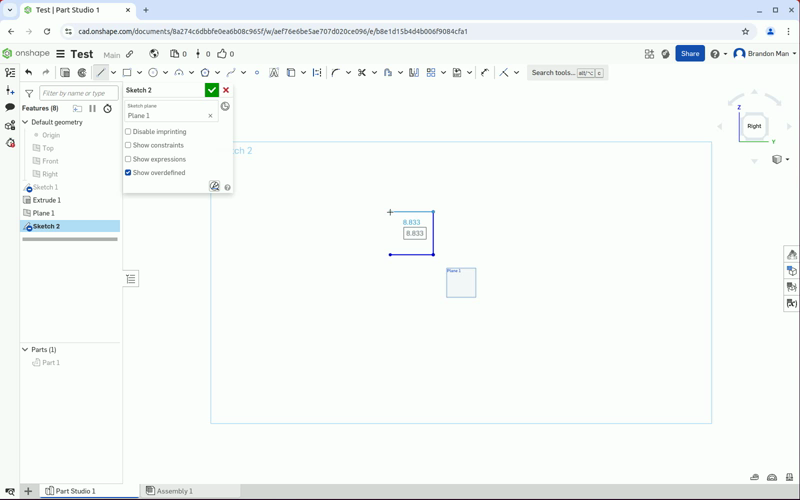
key_up(shift)
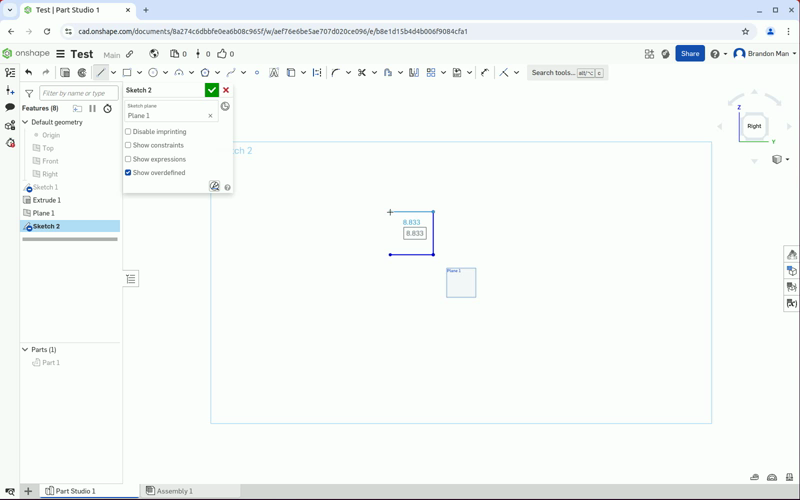
mouse_move(420, 211)
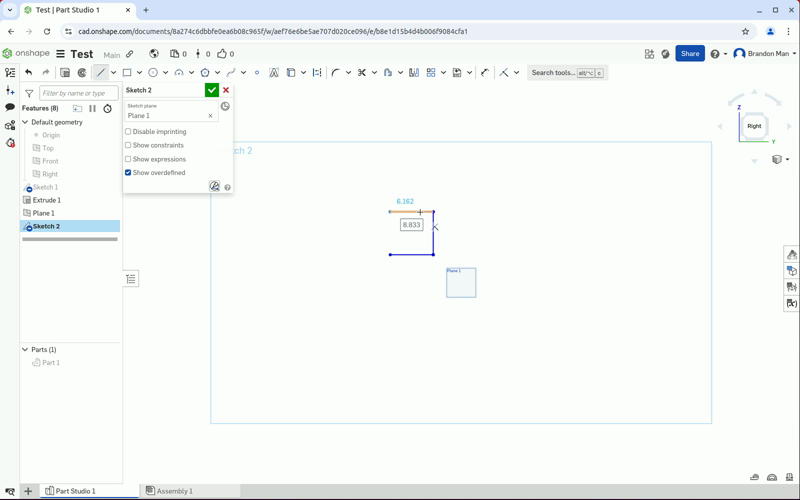
key_down(shift)
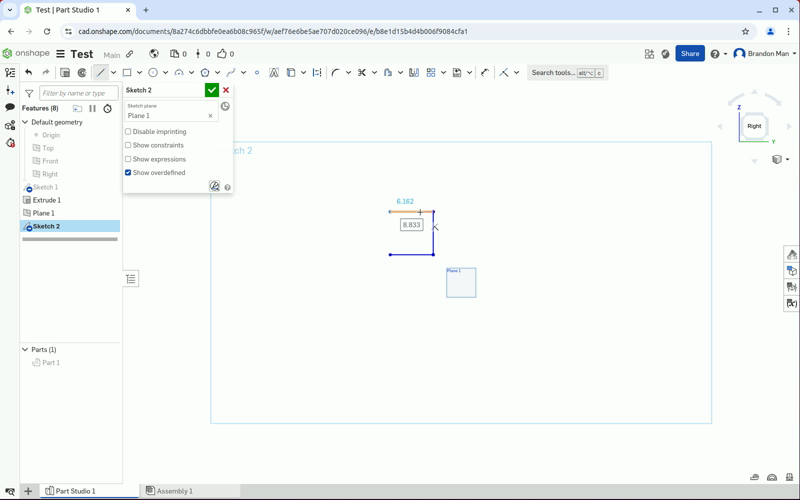
mouse_move(390, 254)
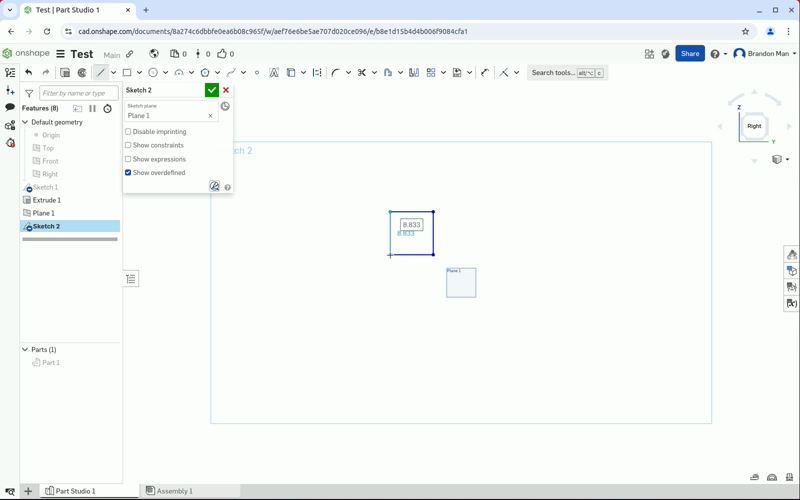
key_up(shift)
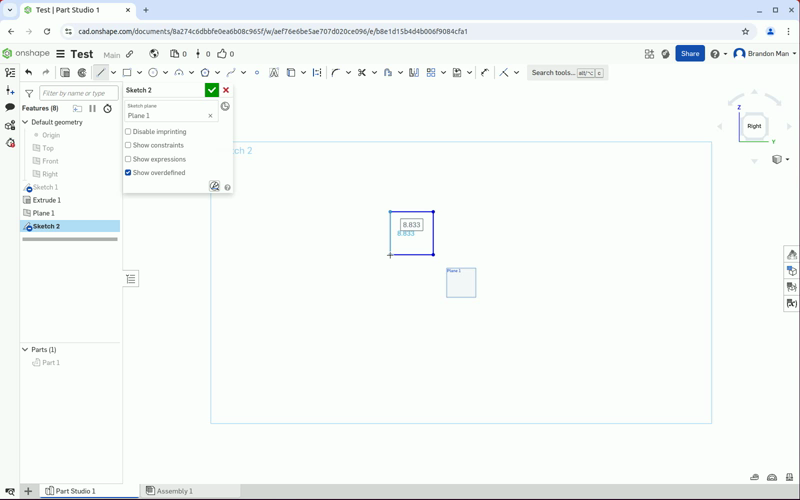
click(390, 254)
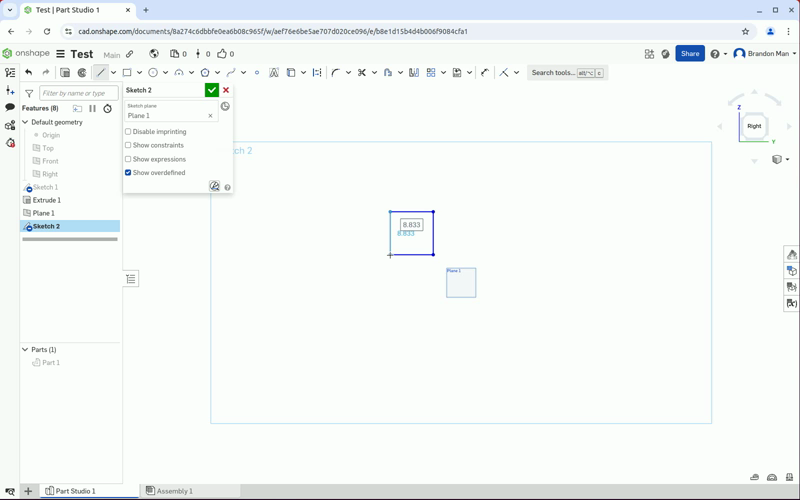
key(esc)
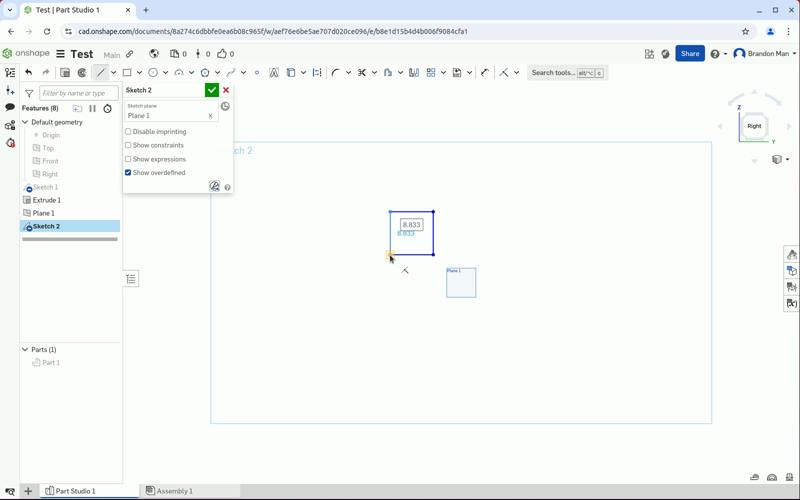
mouse_move(409, 214)
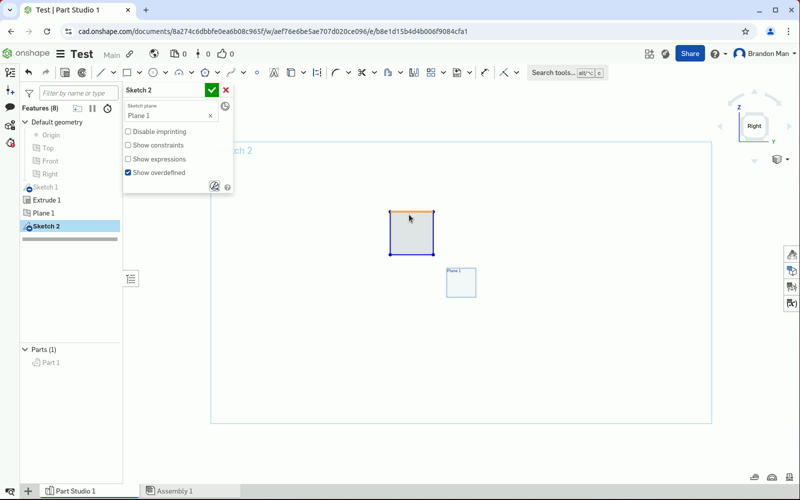
click(409, 214)
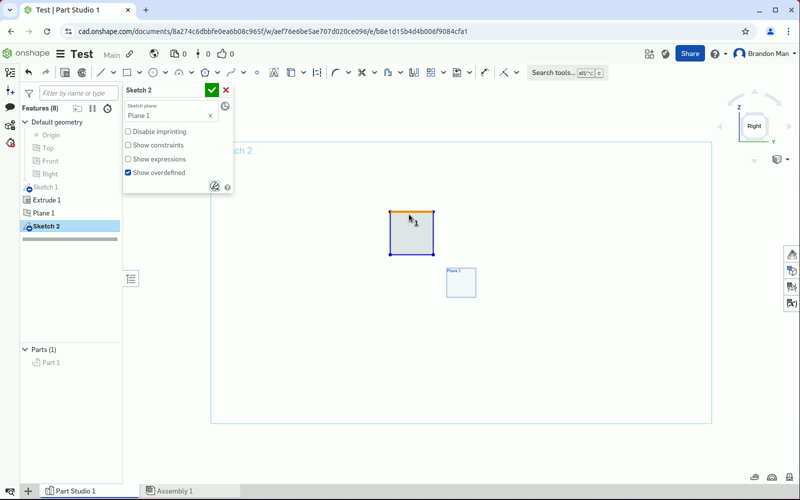
mouse_move(73, 352)
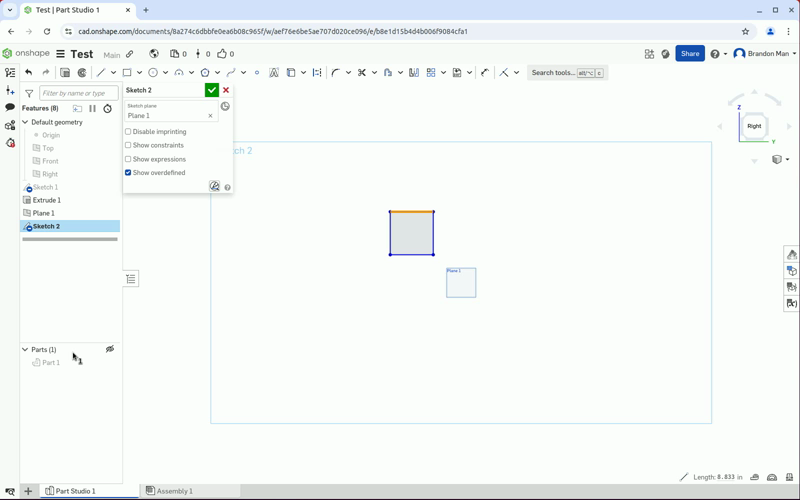
key(shift+y)
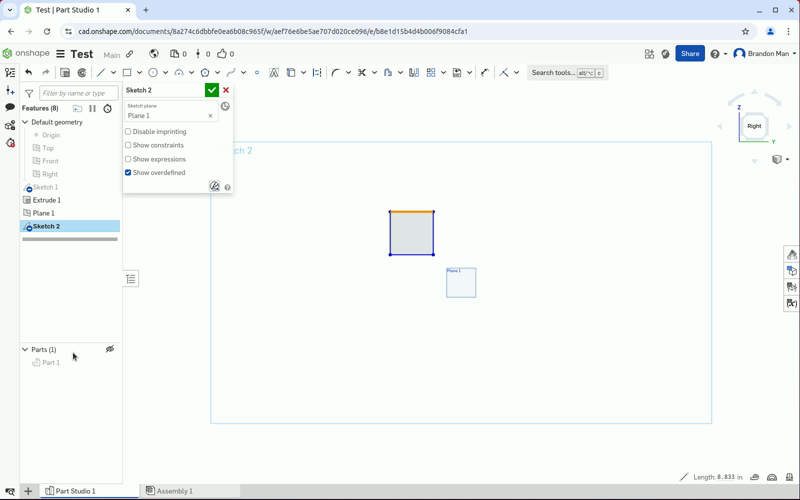
key(shift+e)
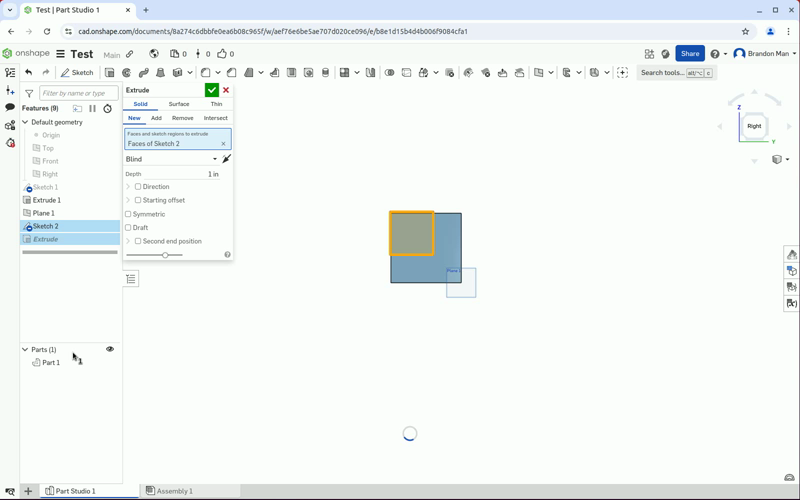
mouse_move(143, 106)
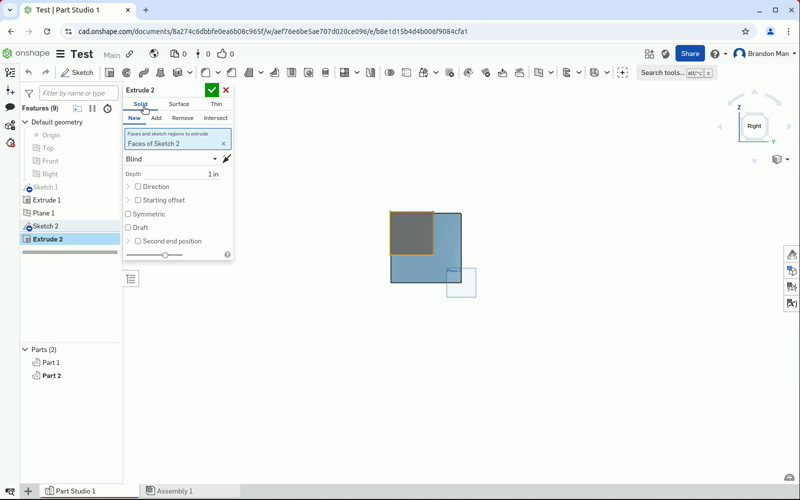
click(143, 106)
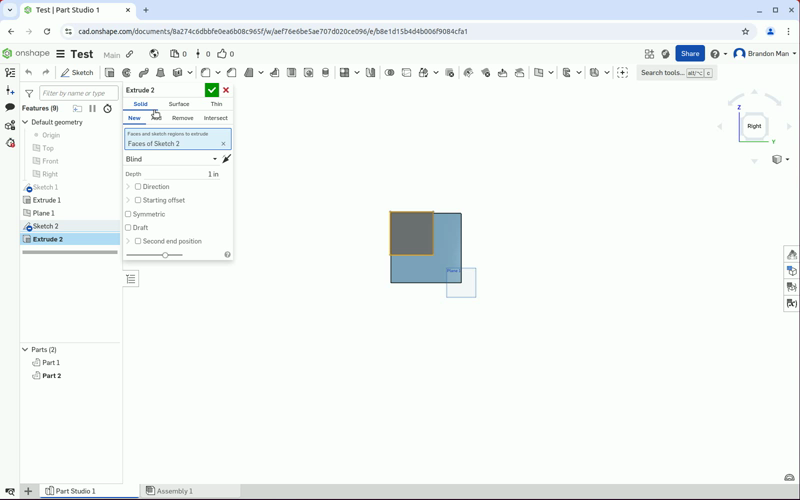
mouse_move(186, 120)
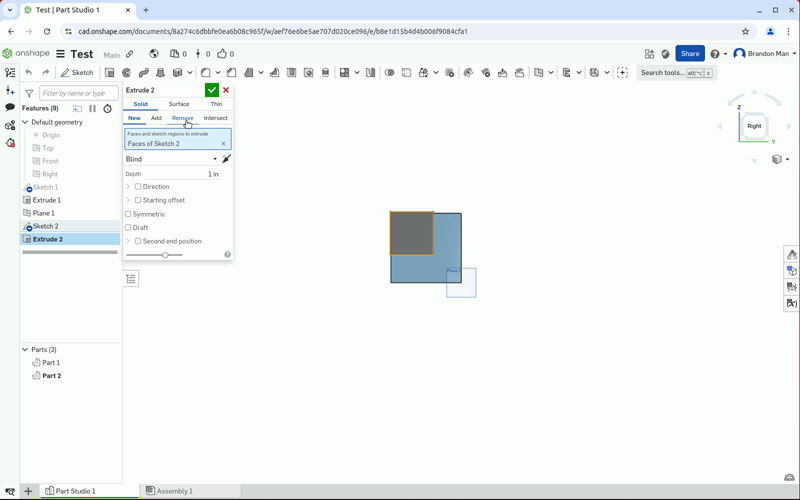
click(186, 120)
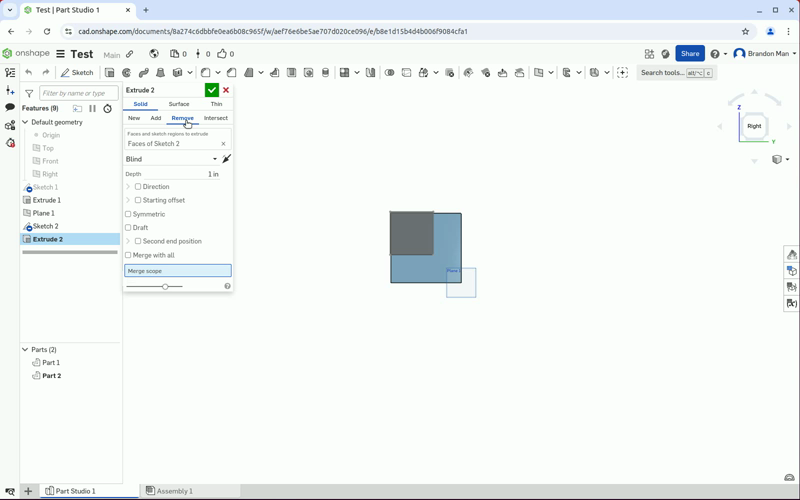
key(tab, 4)
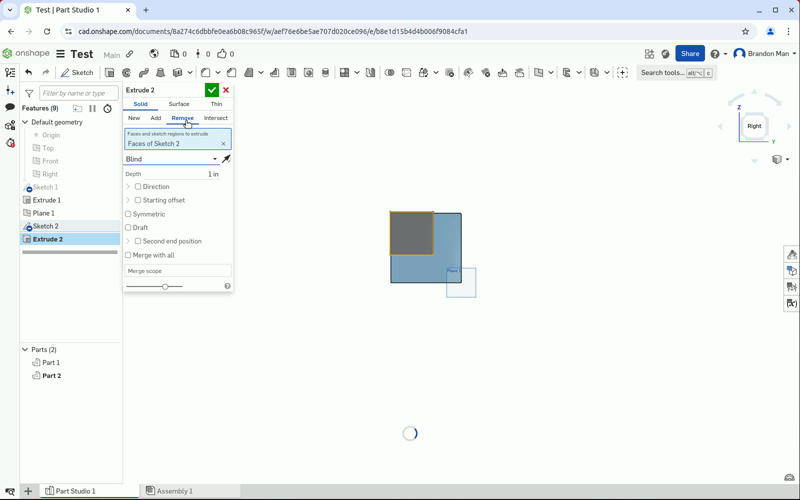
text(8.666)
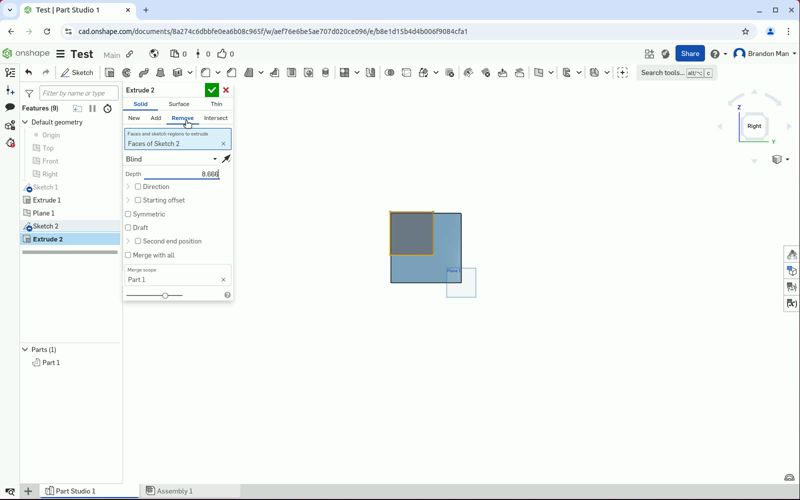
key(tab, 6)
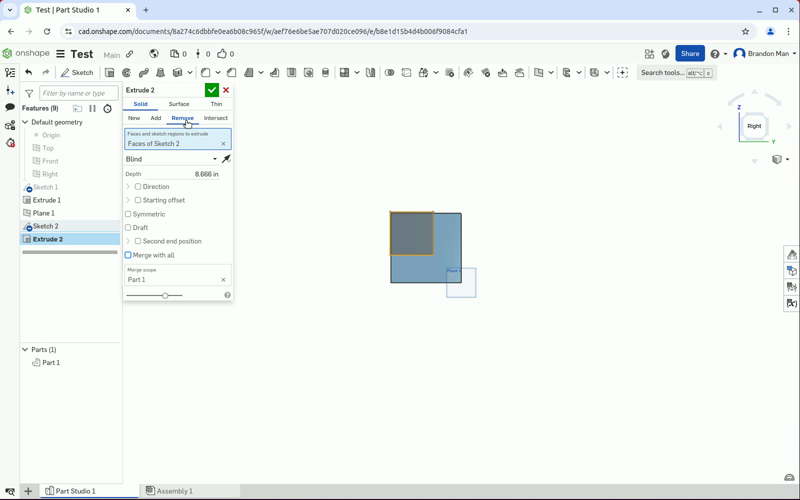
key(space)
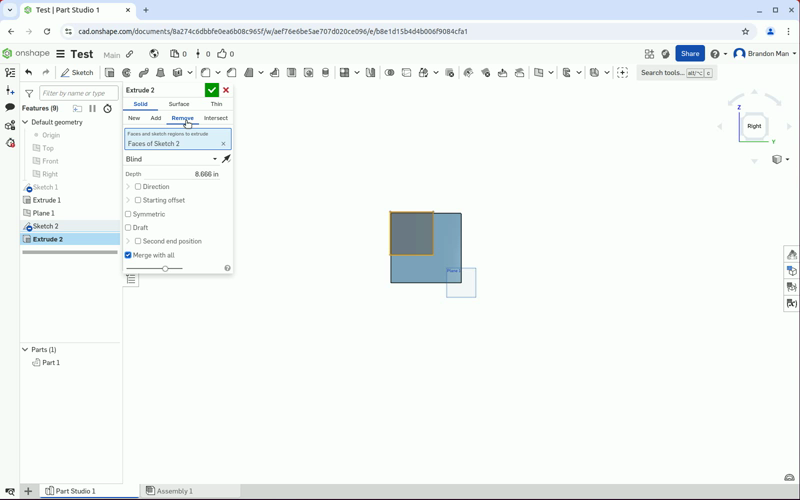
key(enter)
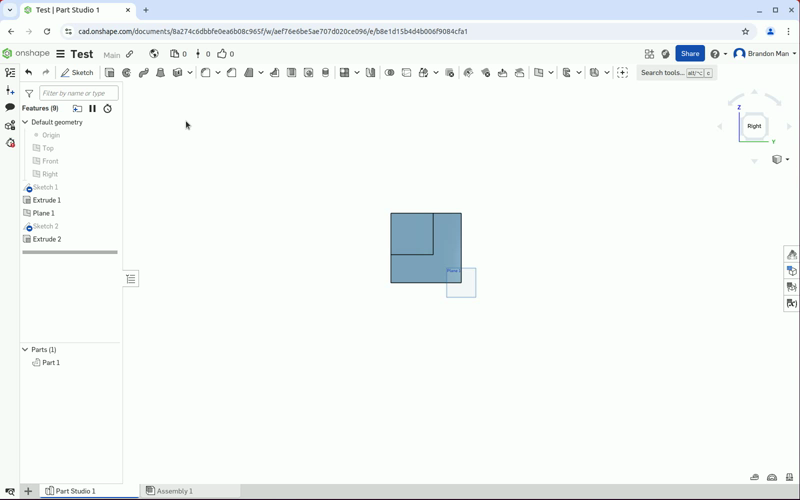
key(shift+h)
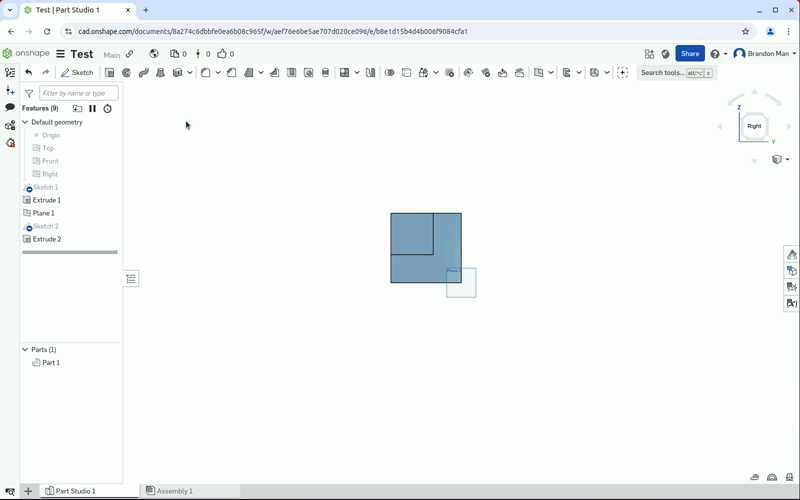
key(shift+h)
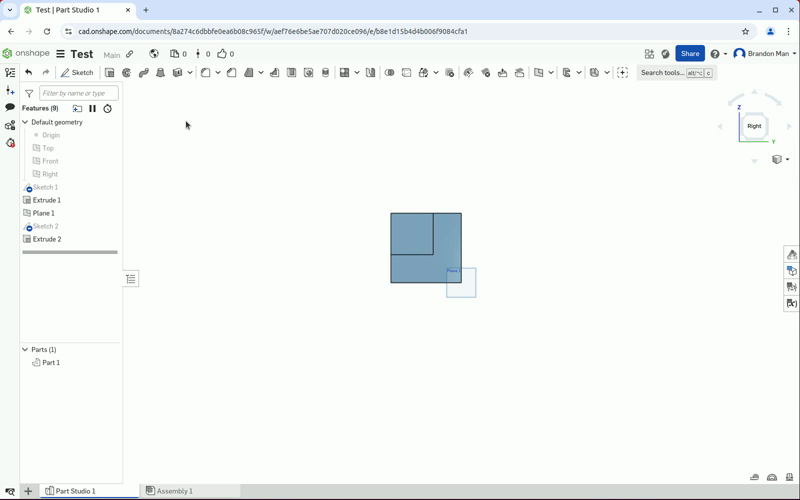
mouse_move(73, 189)
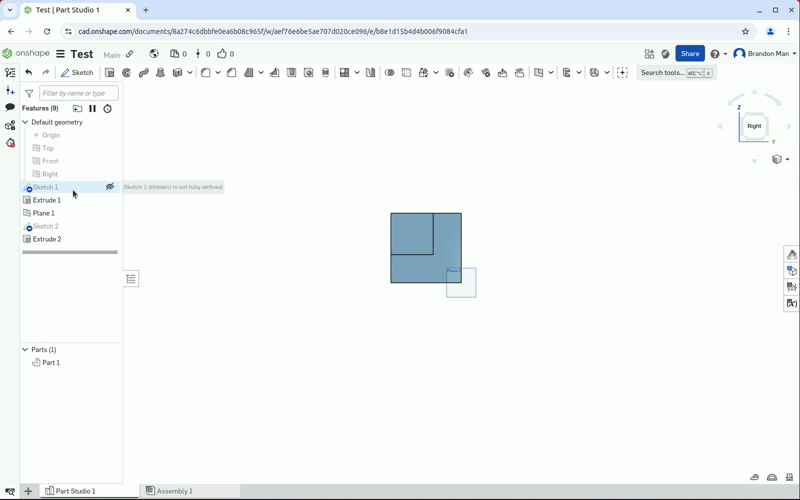
click(73, 189)
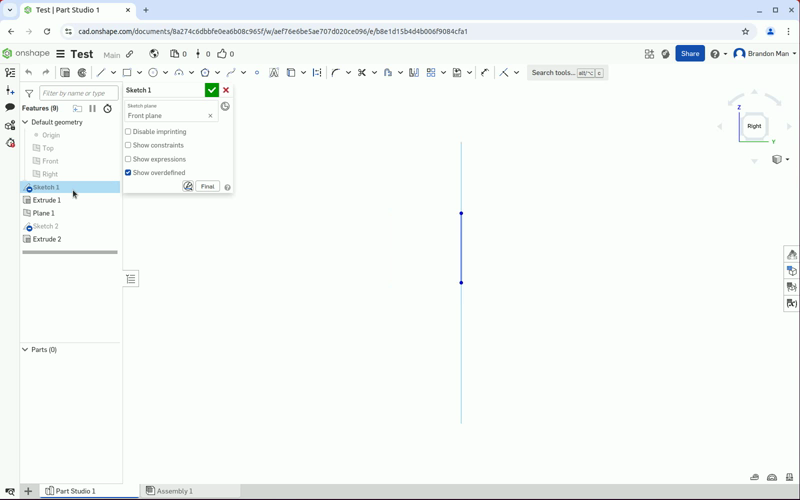
mouse_move(229, 92)
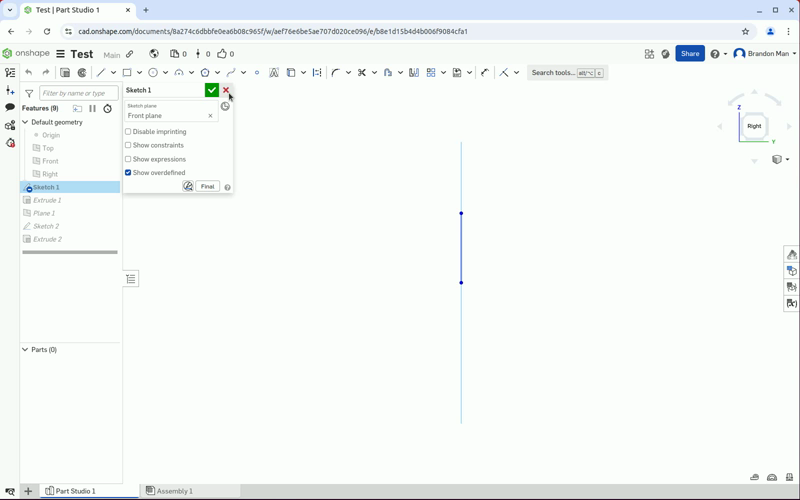
click(229, 92)
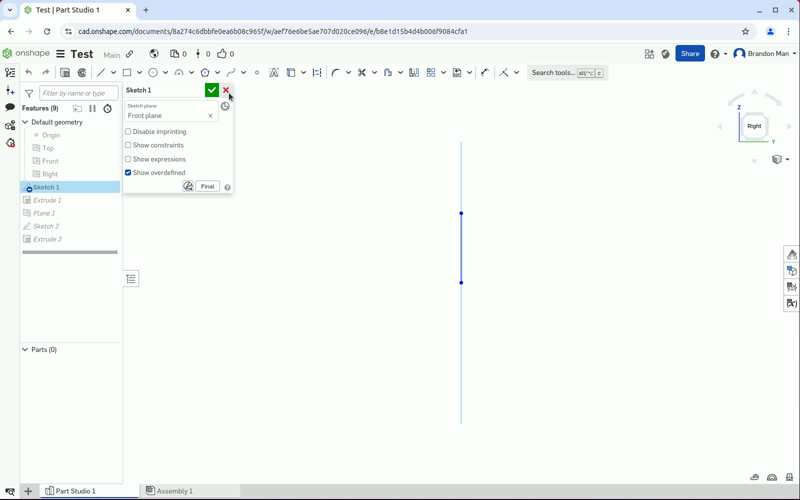
key(shift+s)
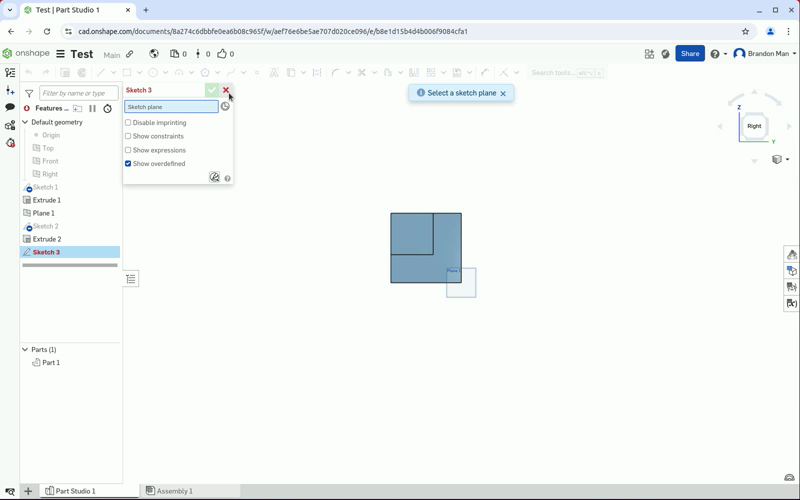
mouse_move(73, 176)
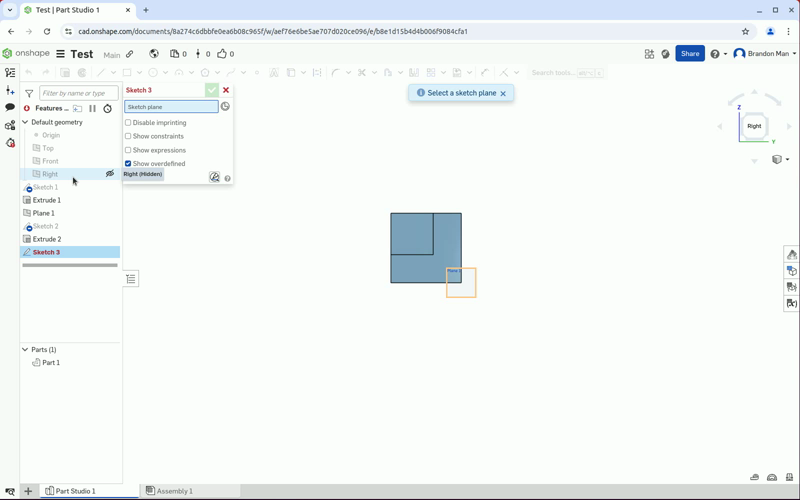
click(73, 176)
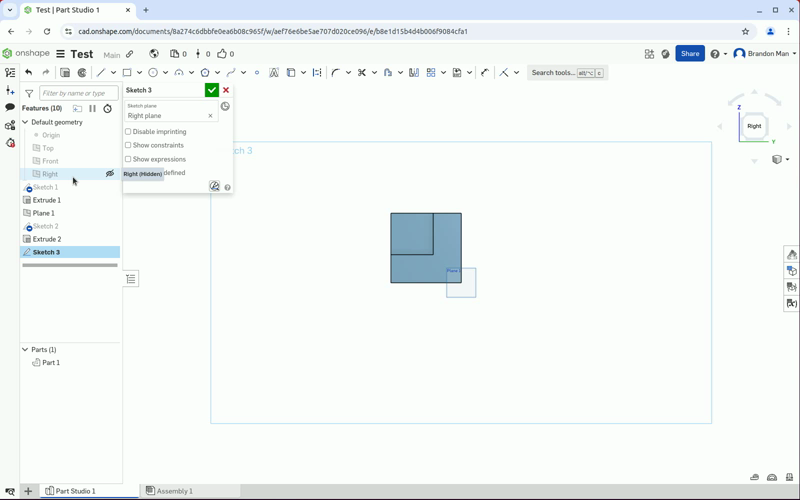
mouse_move(73, 352)
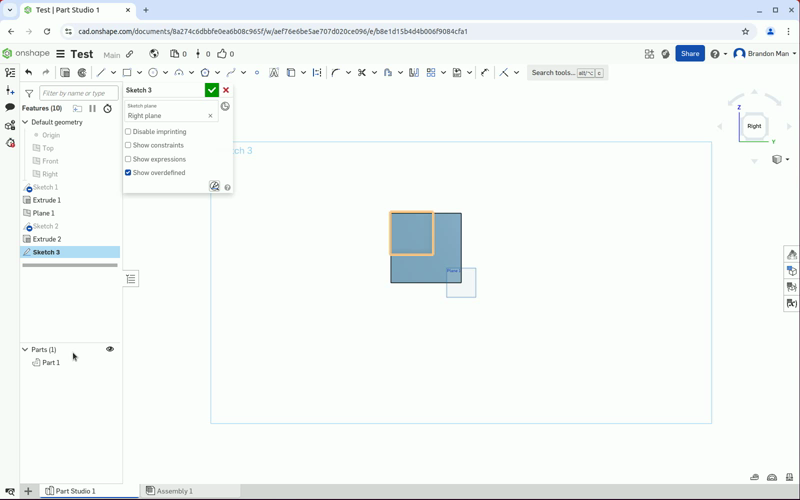
key(y)
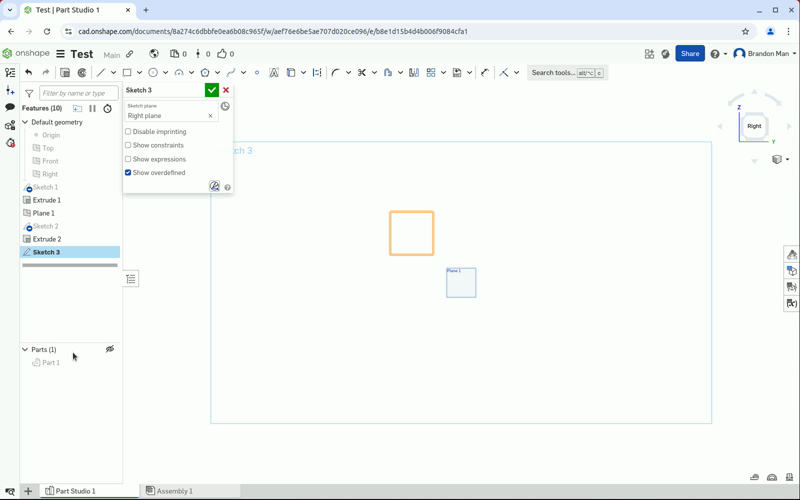
key(l)
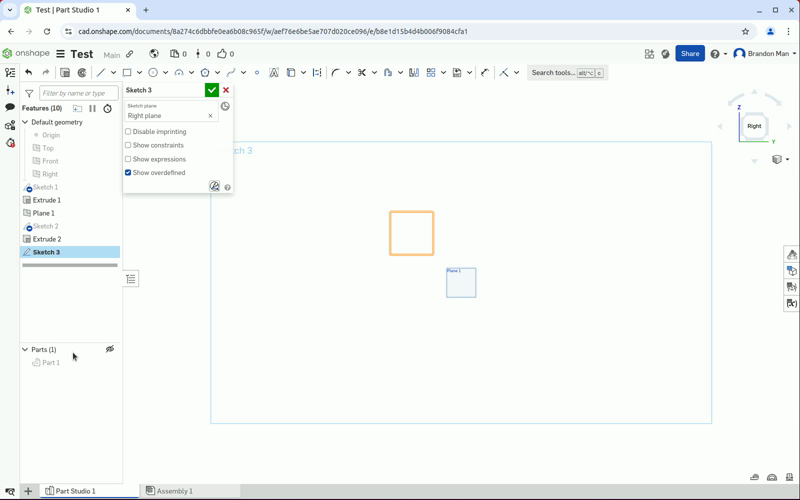
key_down(shift)
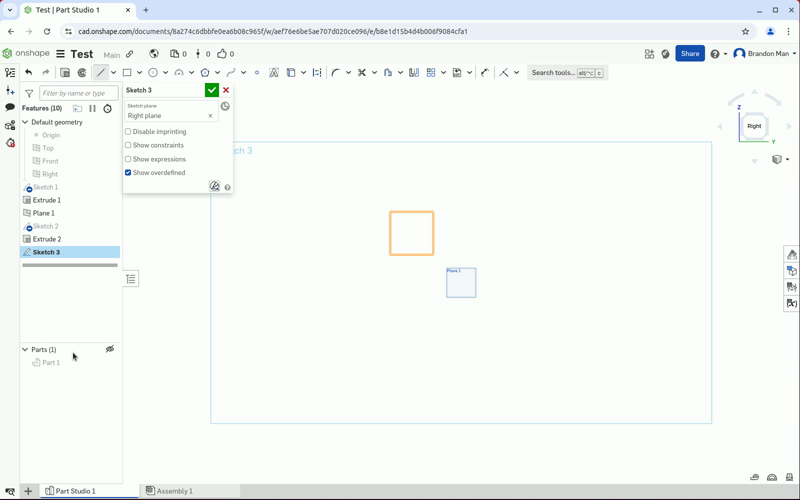
mouse_move(418, 254)
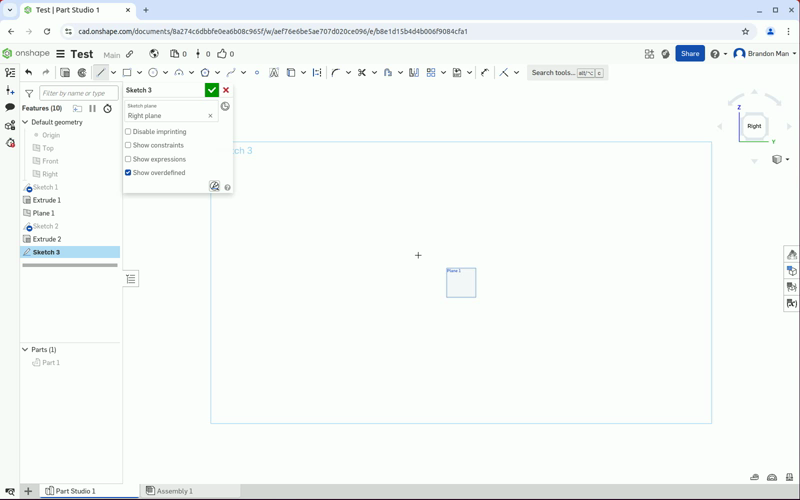
click(418, 254)
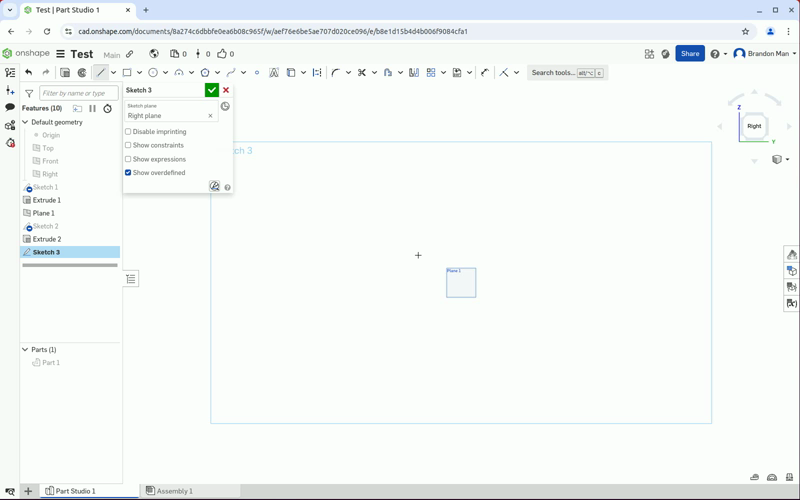
key_up(shift)
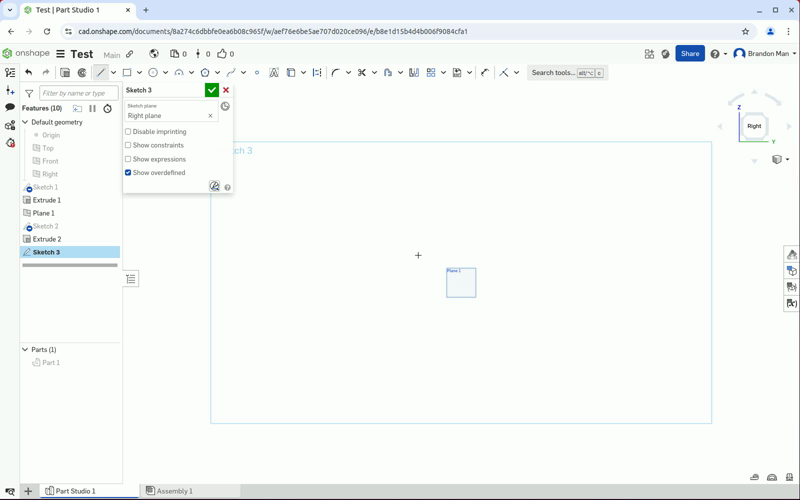
key_down(shift)
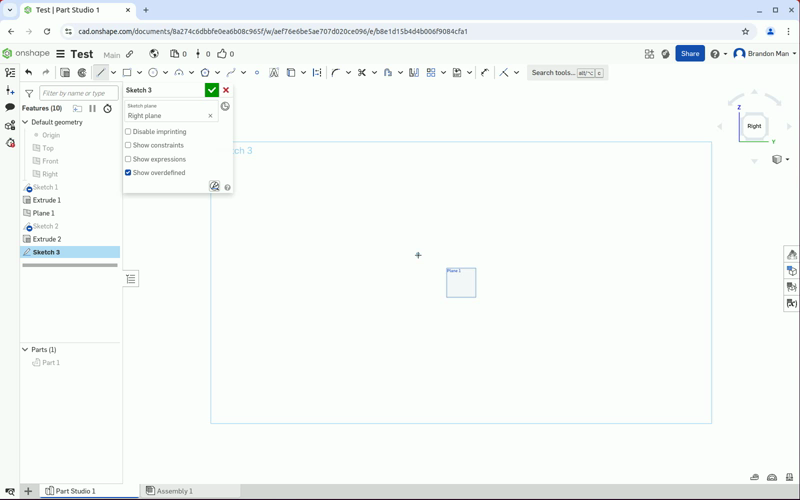
mouse_move(448, 254)
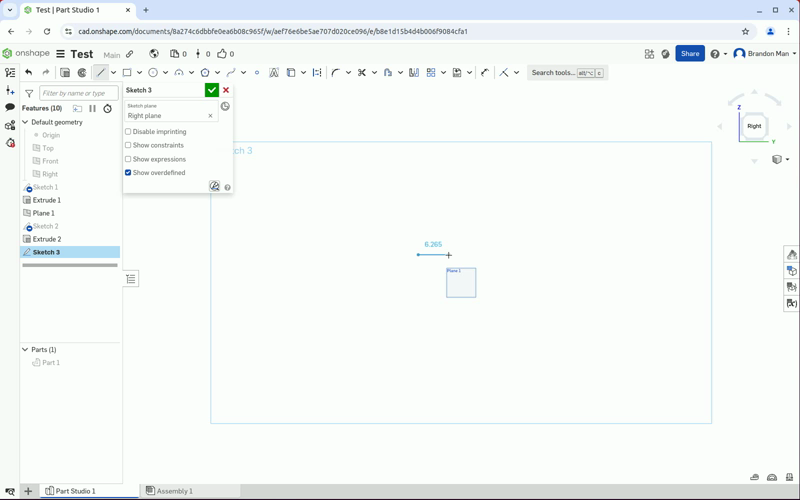
mouse_move(461, 254)
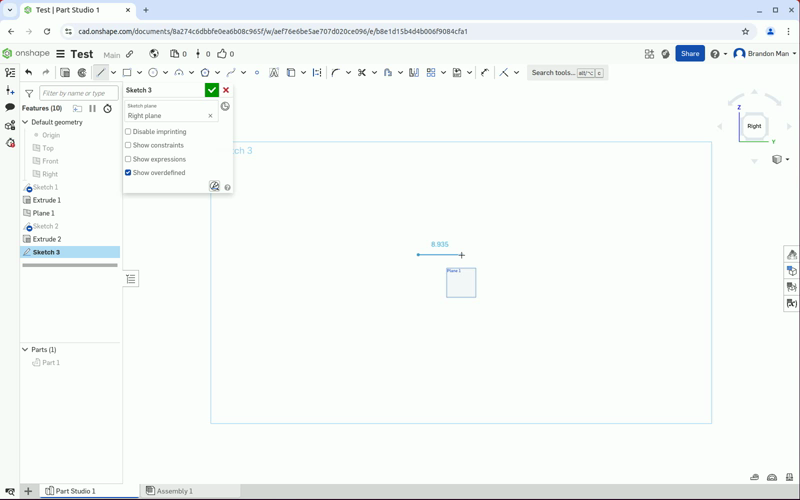
click(461, 254)
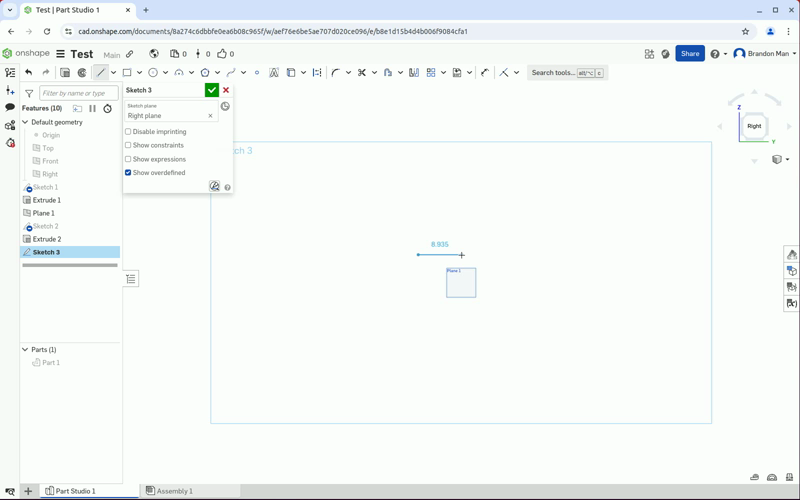
key_up(shift)
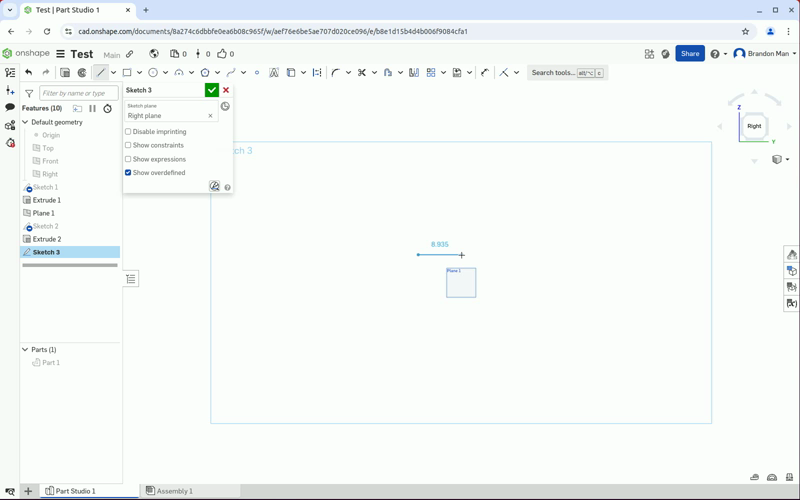
key_down(shift)
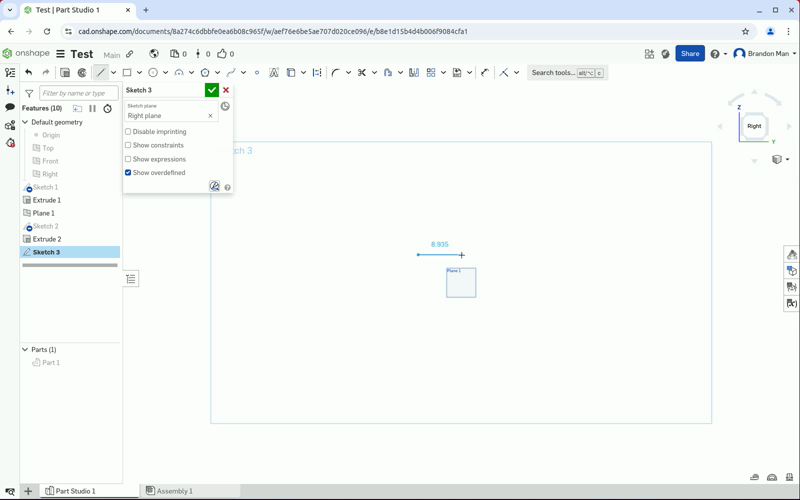
mouse_move(491, 254)
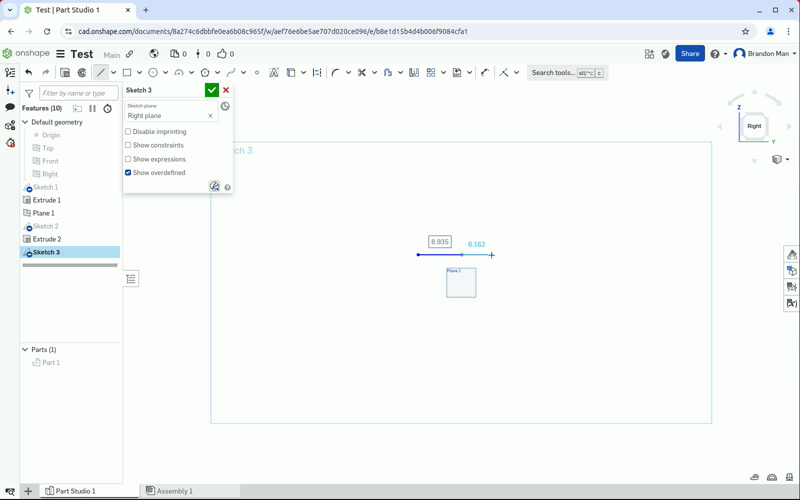
mouse_move(461, 211)
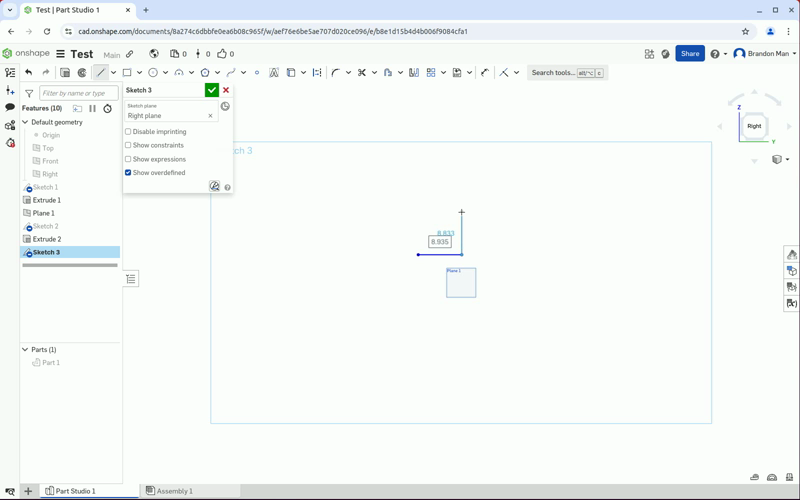
click(461, 211)
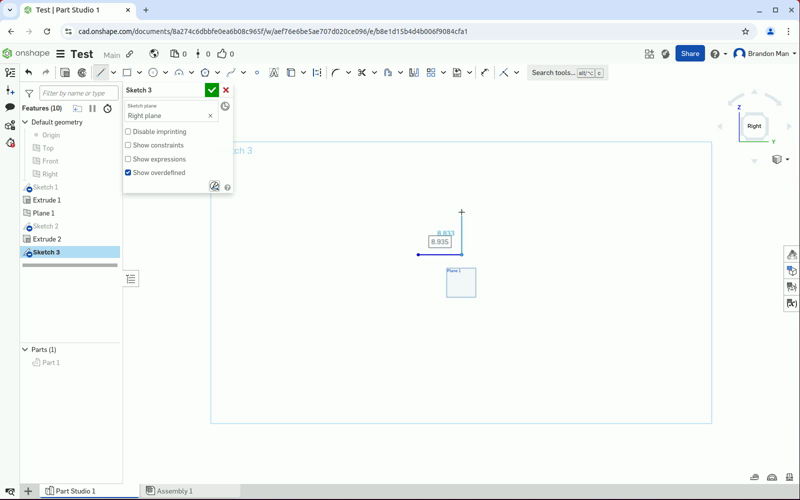
key_up(shift)
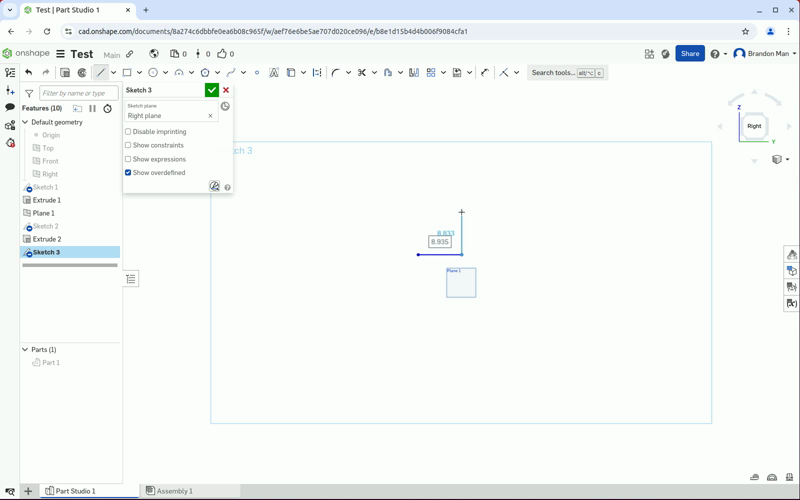
key_down(shift)
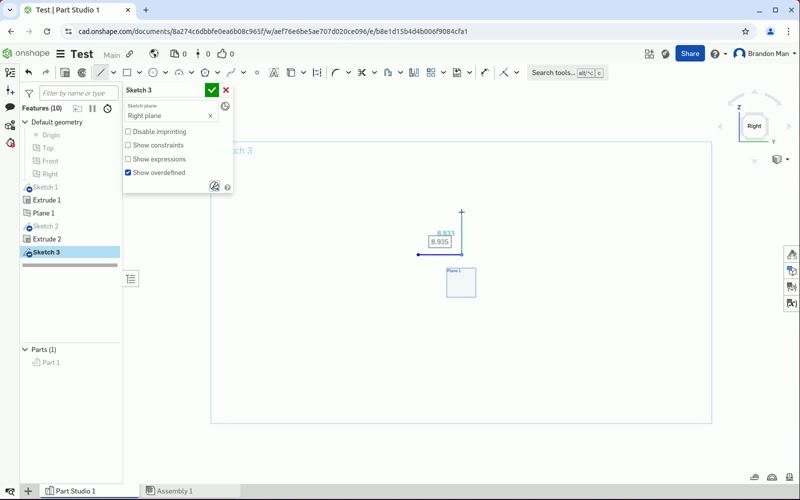
mouse_move(491, 211)
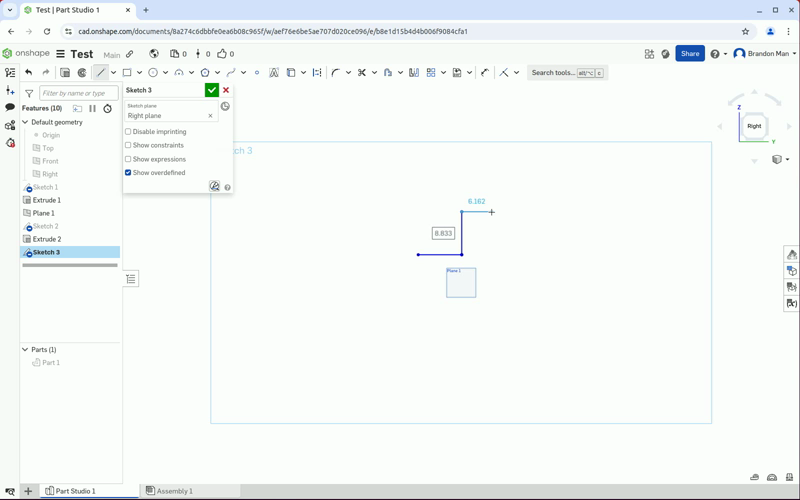
mouse_move(418, 211)
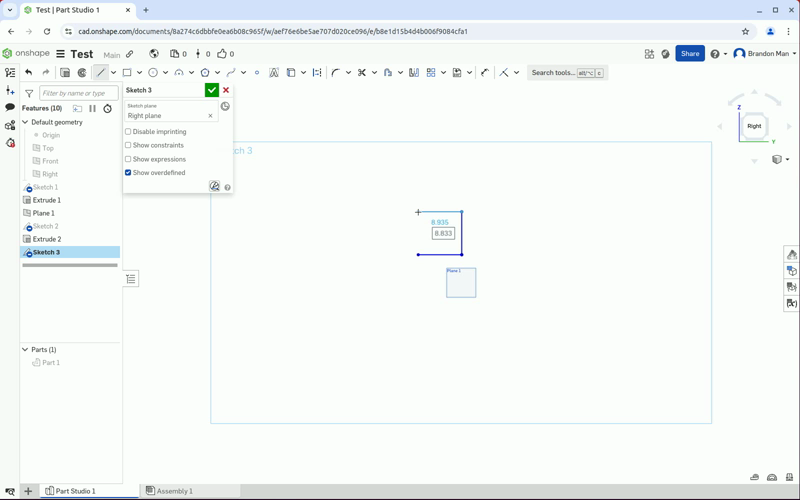
click(418, 211)
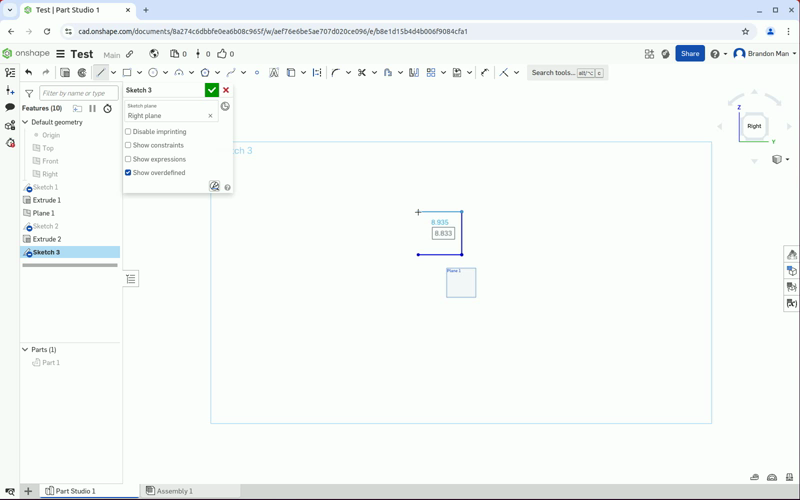
key_up(shift)
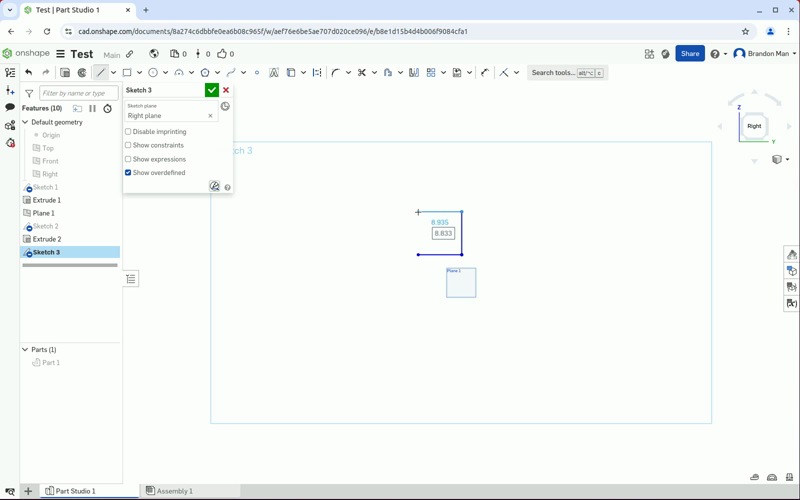
mouse_move(448, 211)
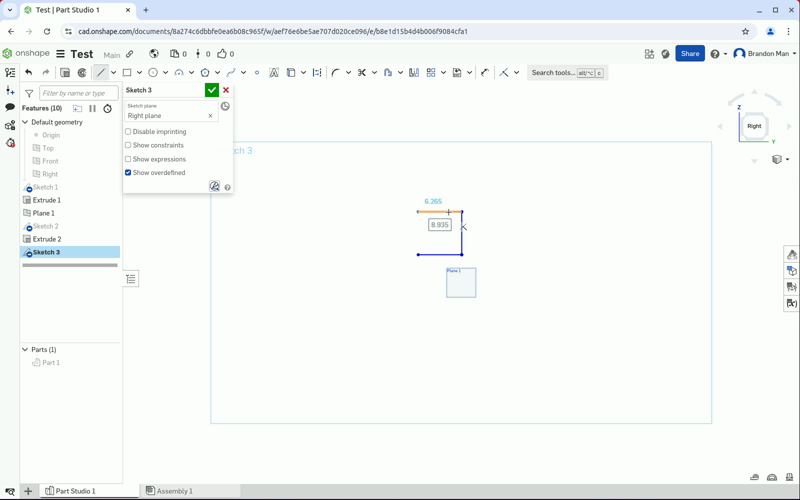
key_down(shift)
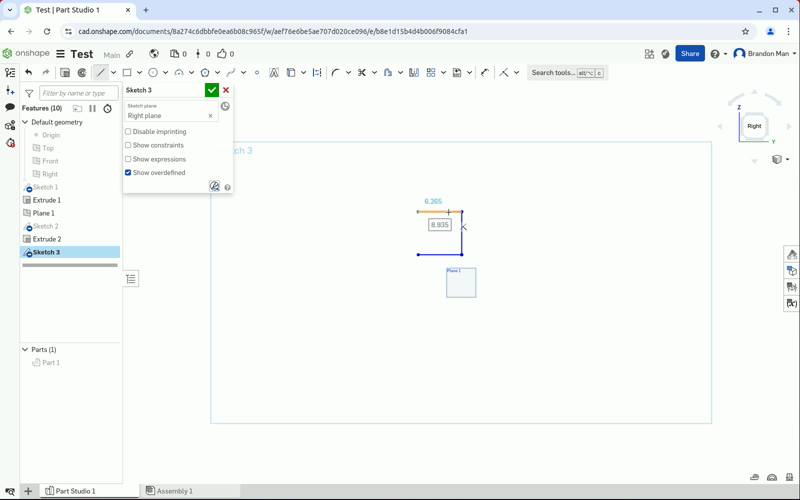
mouse_move(418, 254)
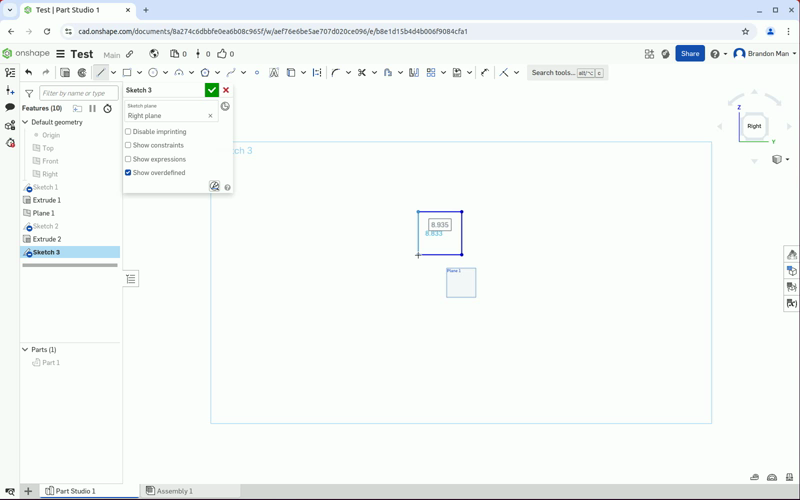
key_up(shift)
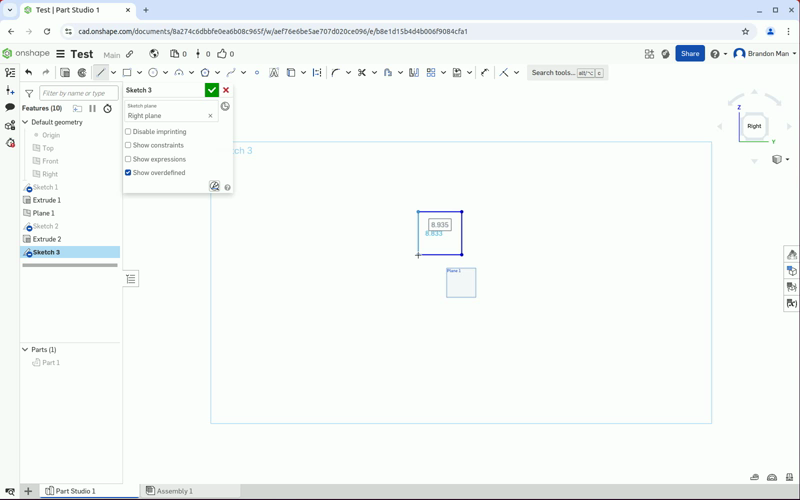
click(418, 254)
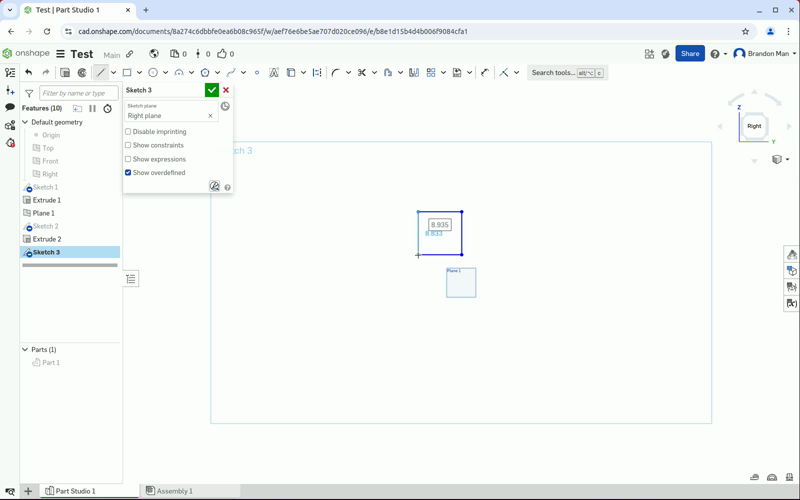
key(esc)
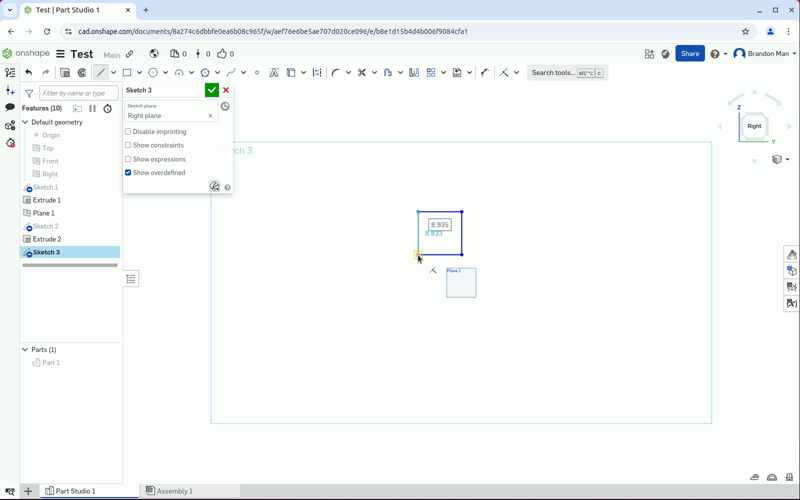
mouse_move(440, 248)
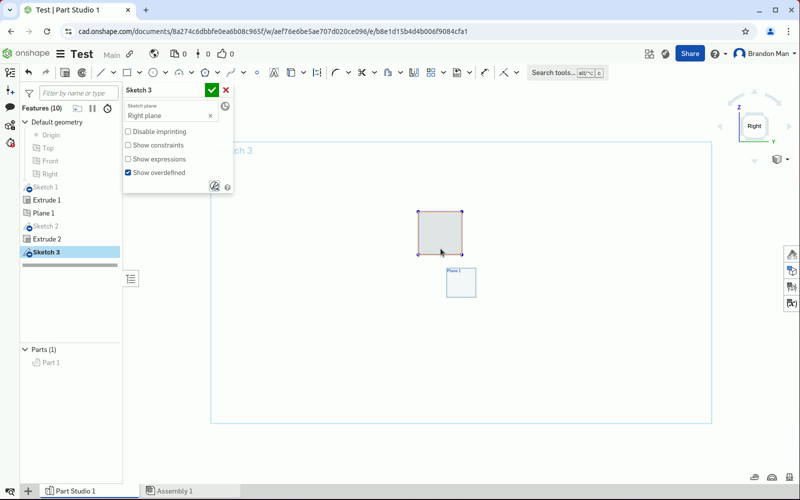
click(440, 248)
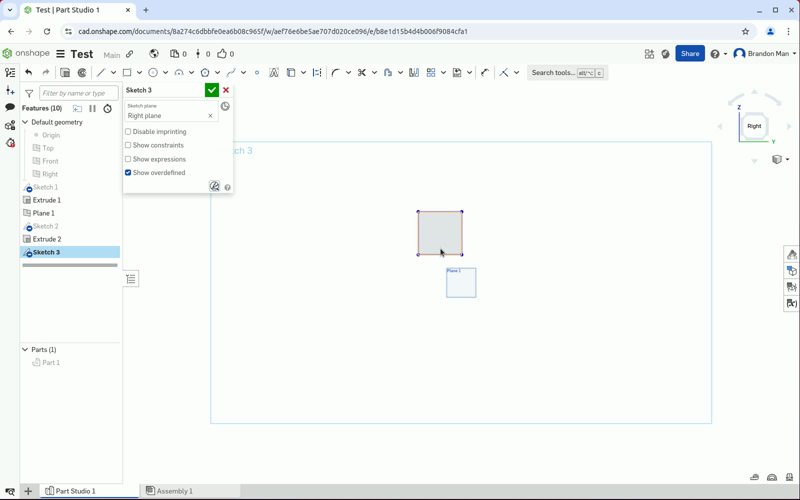
mouse_move(73, 352)
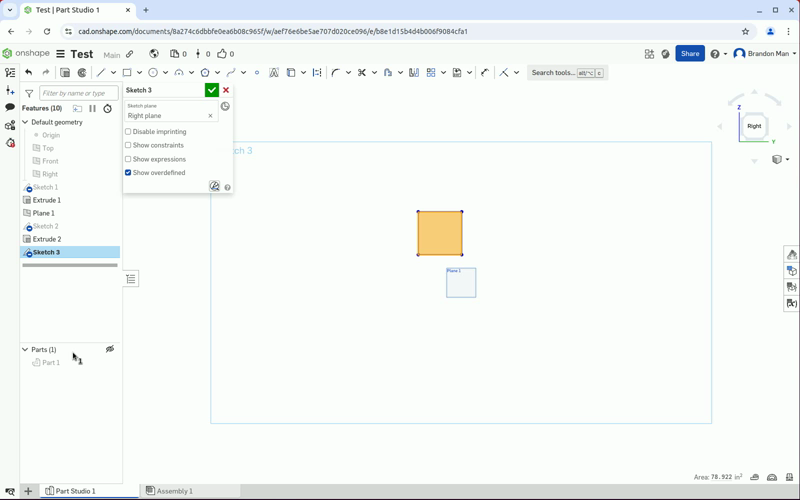
key(shift+y)
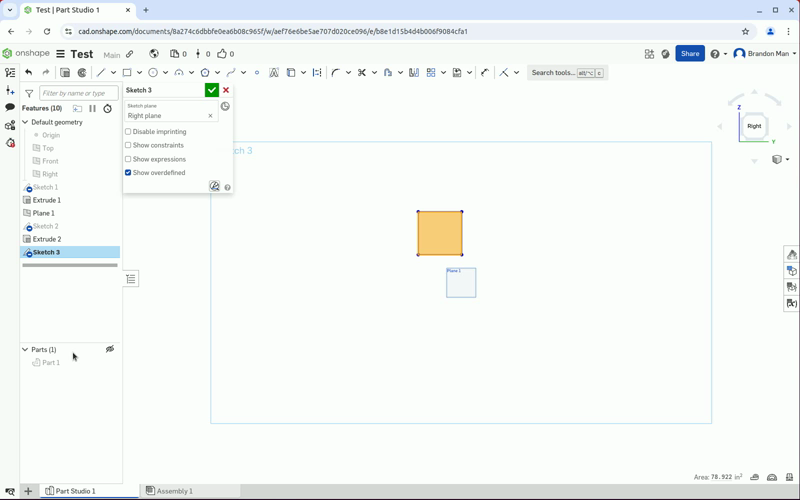
key(shift+e)
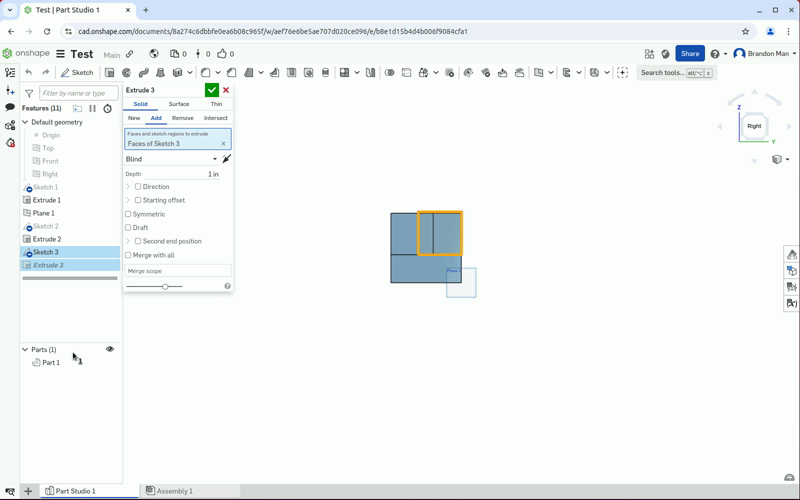
mouse_move(143, 106)
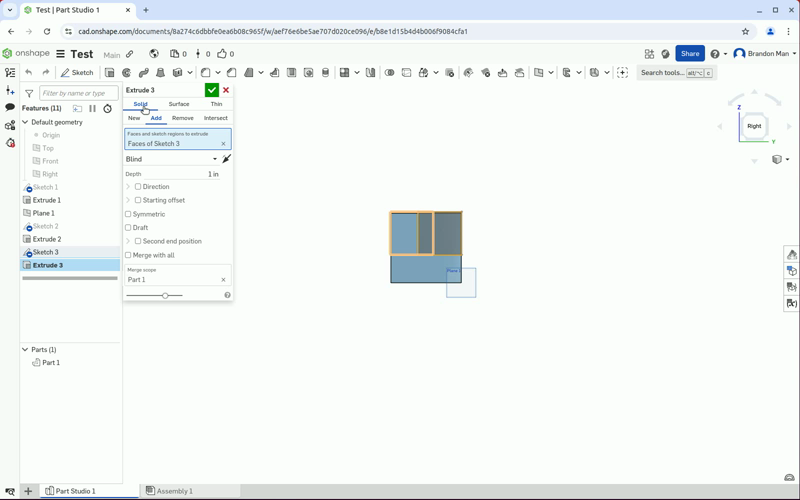
click(143, 106)
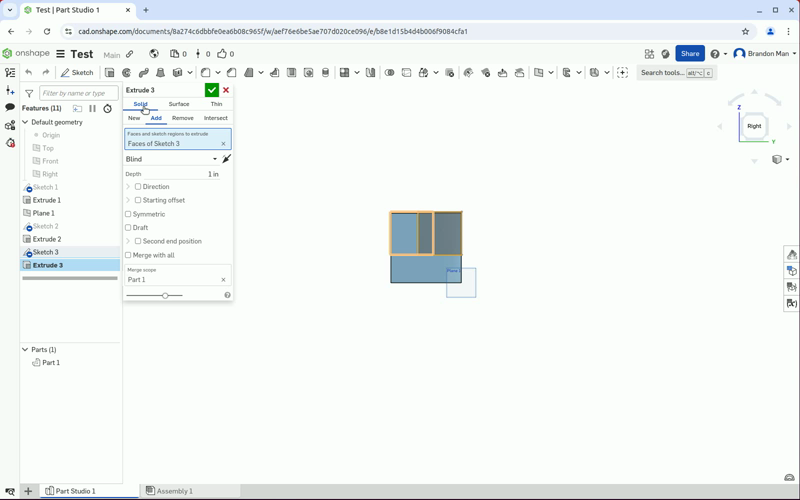
mouse_move(186, 120)
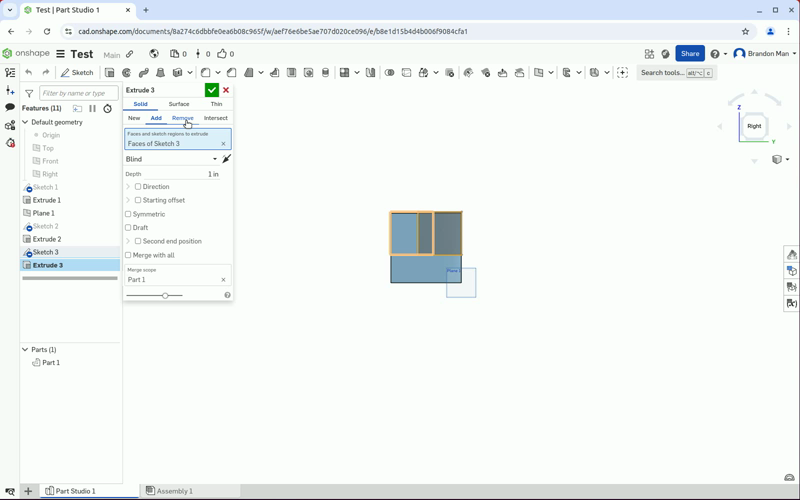
click(186, 120)
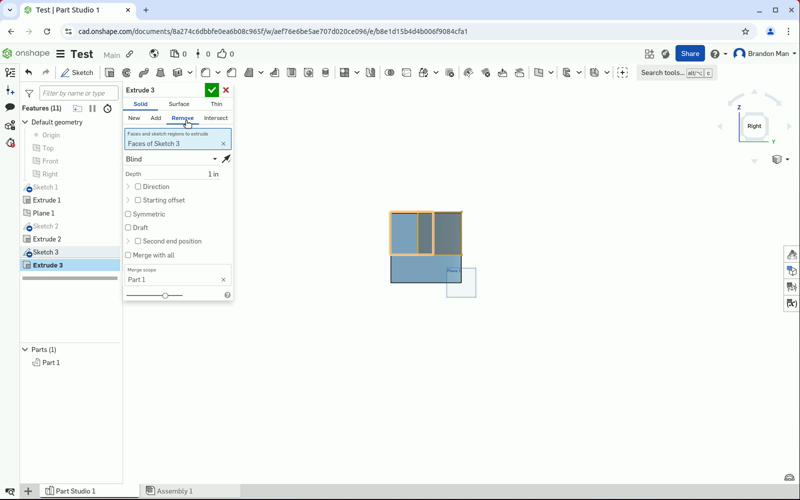
key(tab, 4)
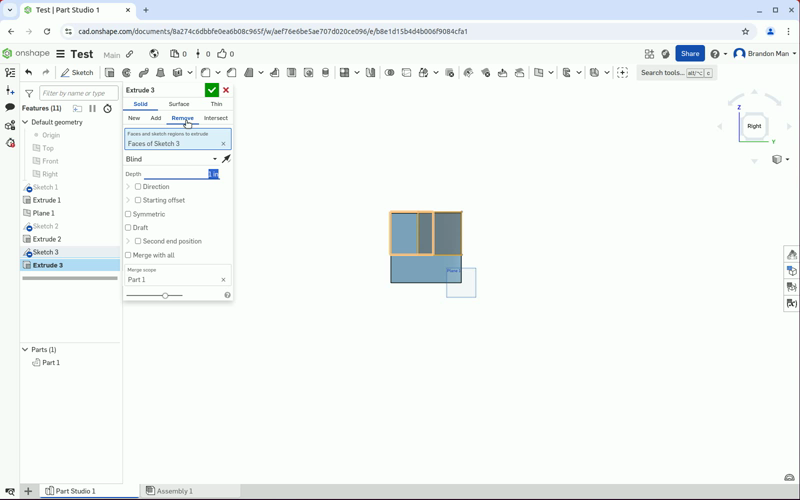
text(8.666)
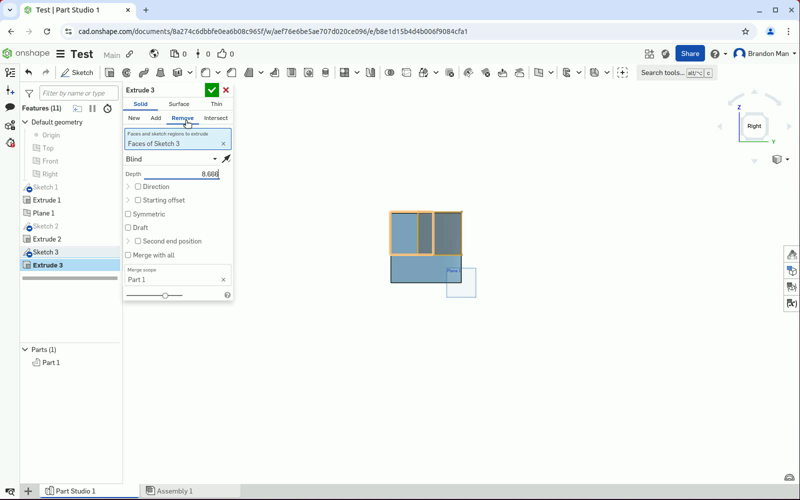
key(tab, 6)
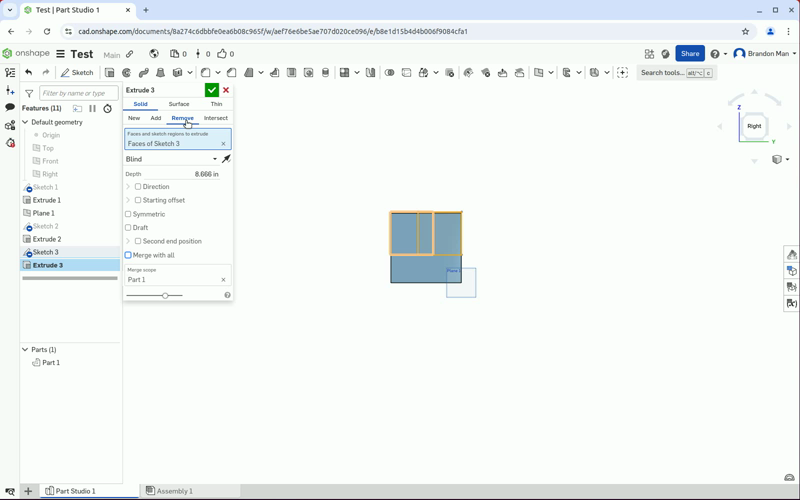
key(space)
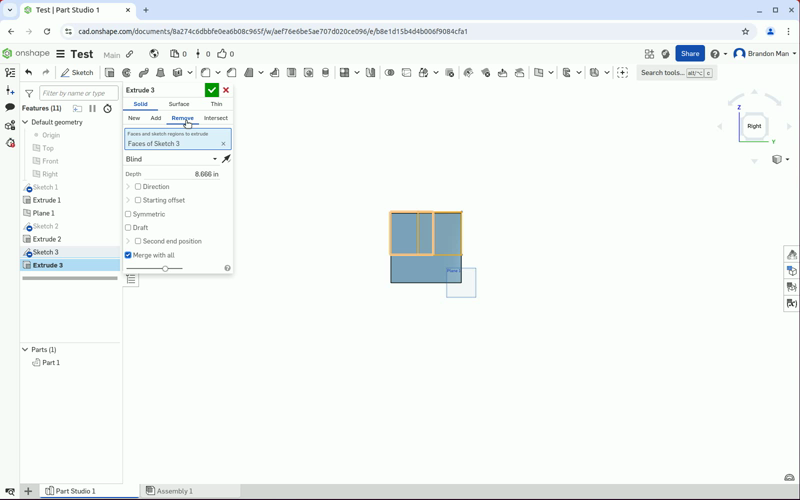
key(enter)
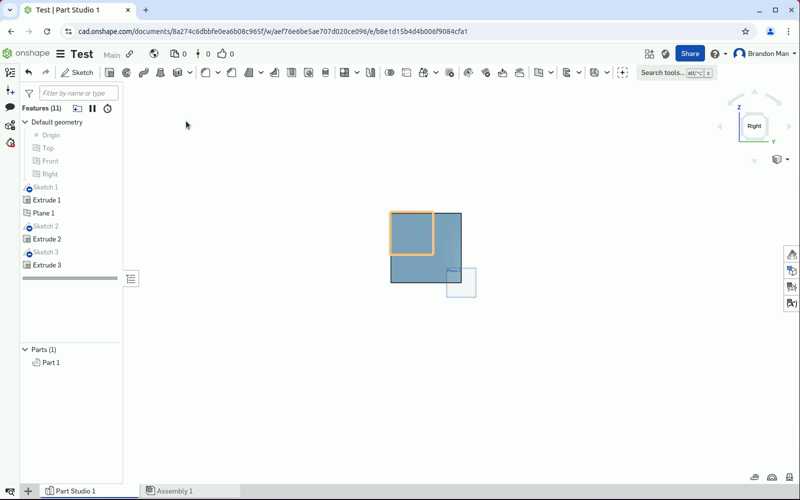
key(shift+h)
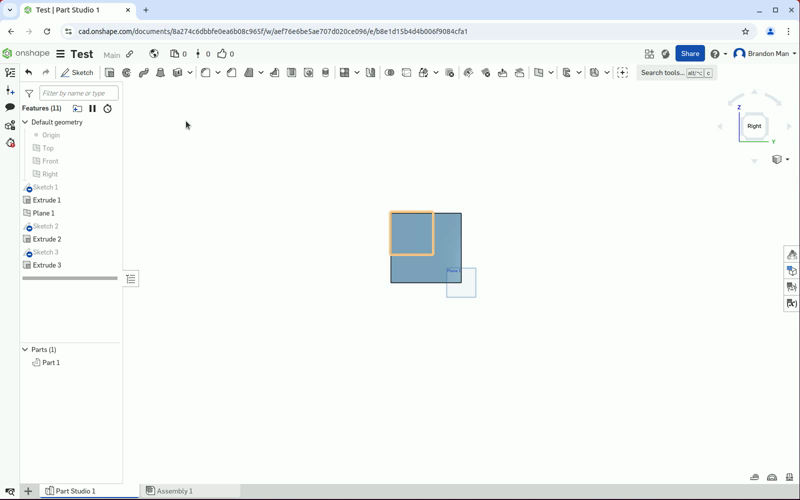
key(shift+h)
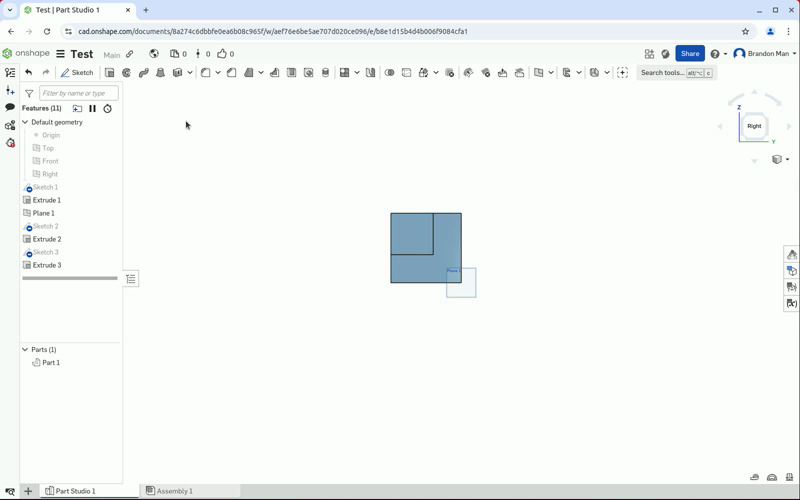
mouse_move(73, 189)
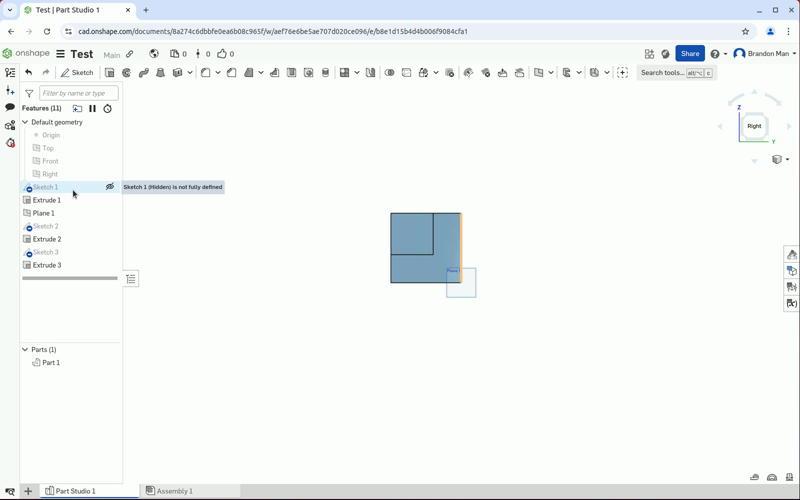
click(73, 189)
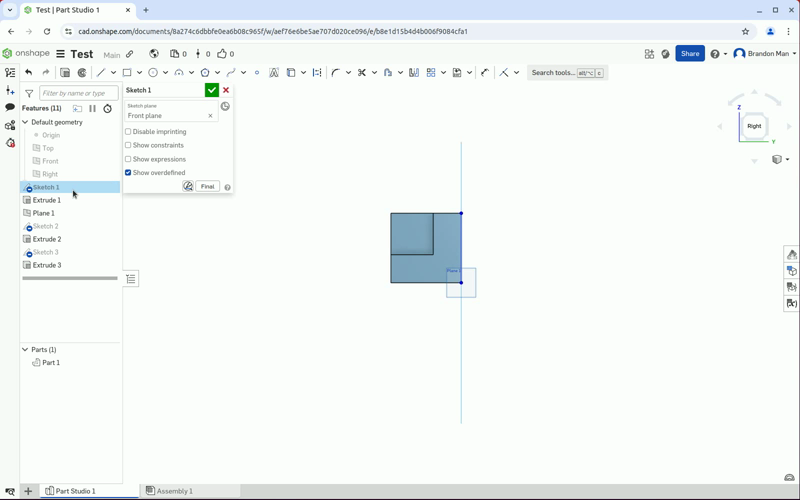
mouse_move(229, 92)
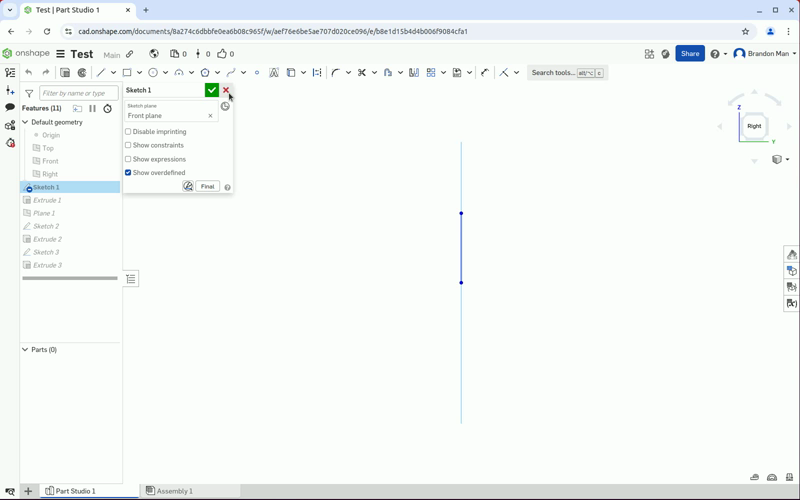
click(229, 92)
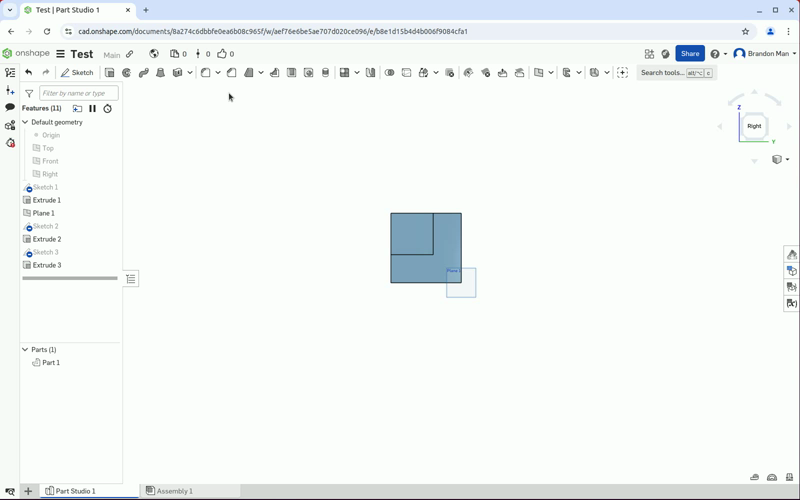
mouse_move(541, 75)
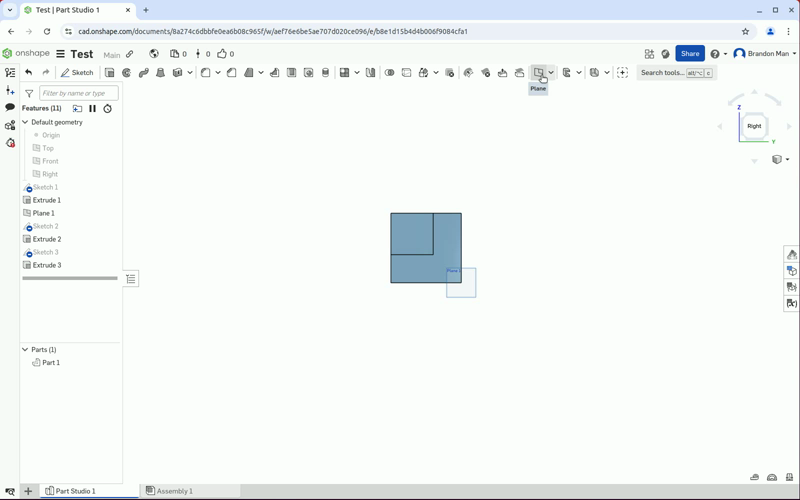
click(541, 75)
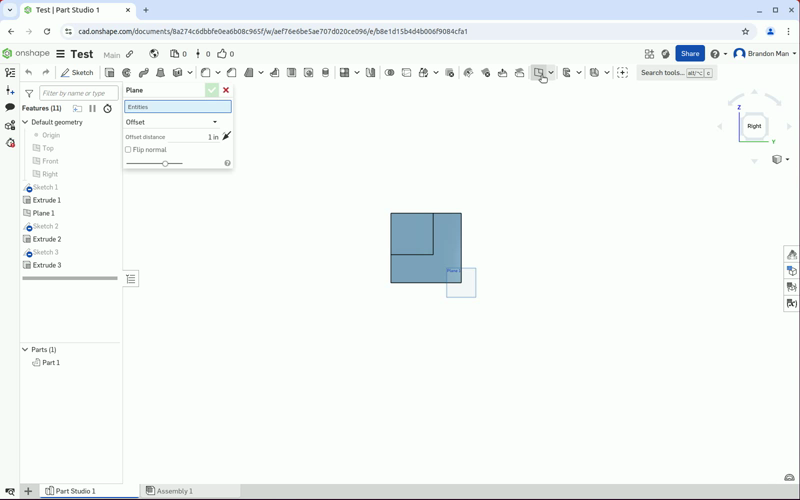
mouse_move(73, 176)
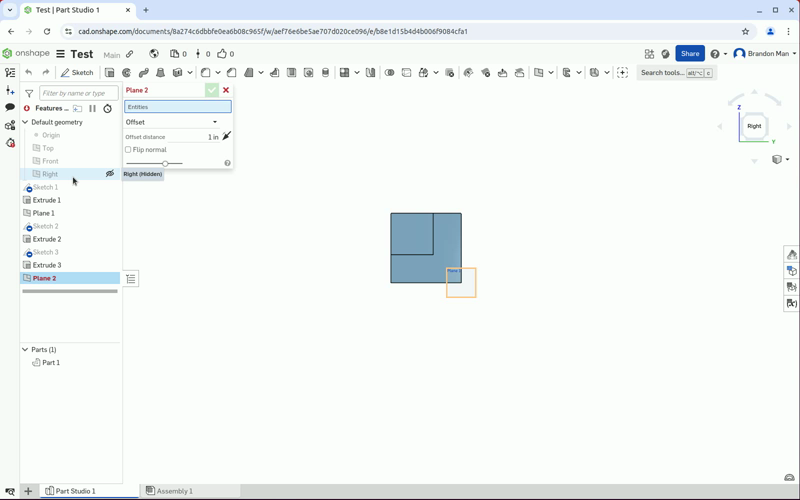
click(73, 176)
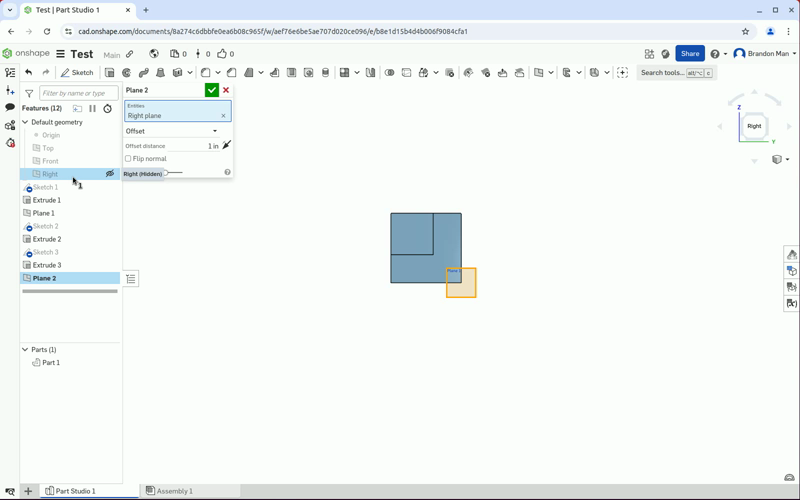
key(tab, 2)
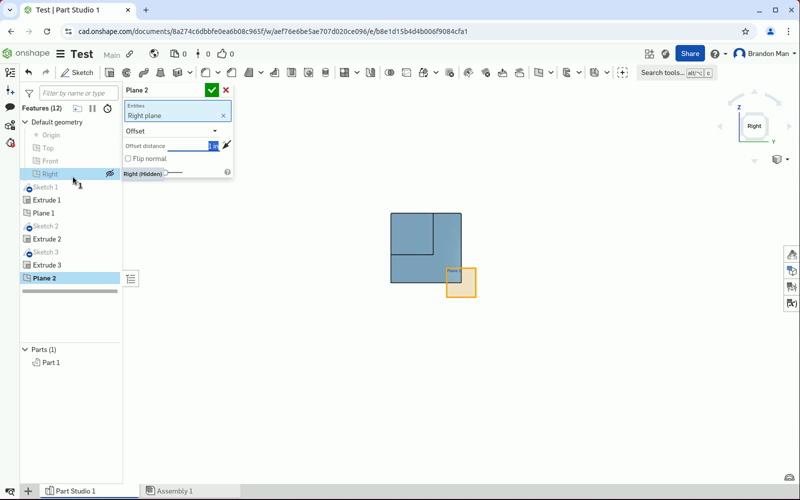
text(14.45)
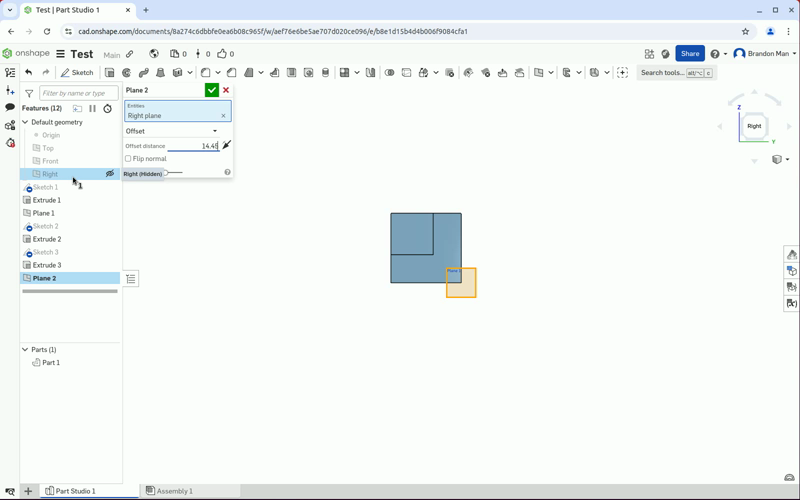
key(enter, 2)
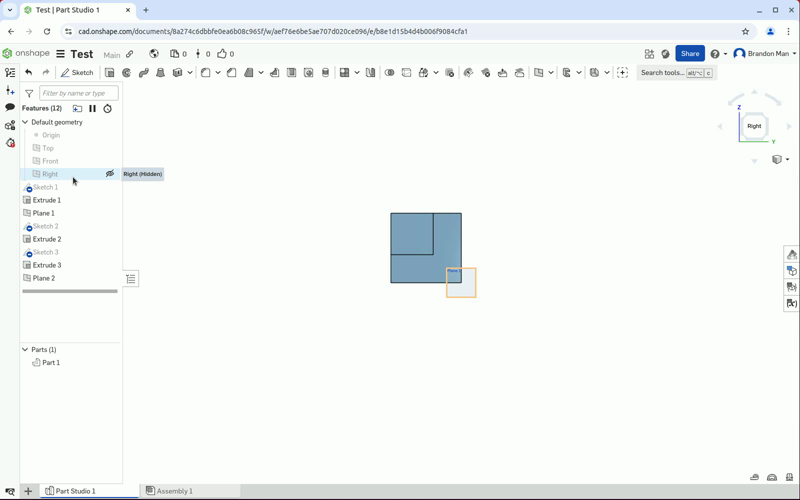
key(shift+s)
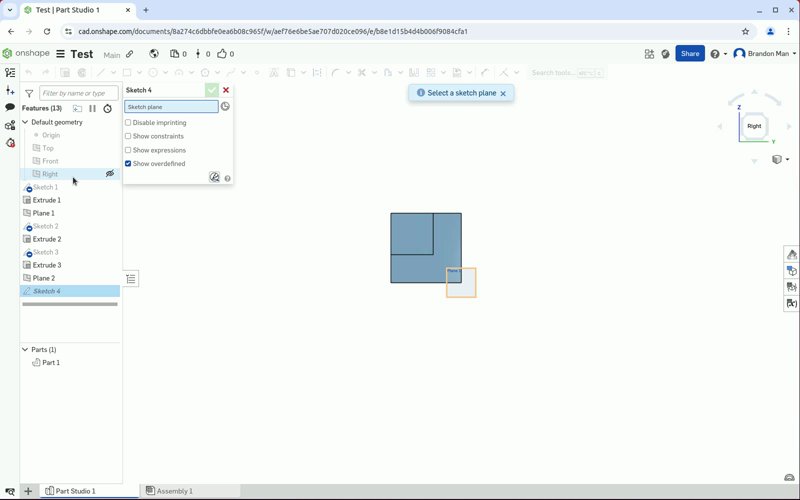
mouse_move(73, 280)
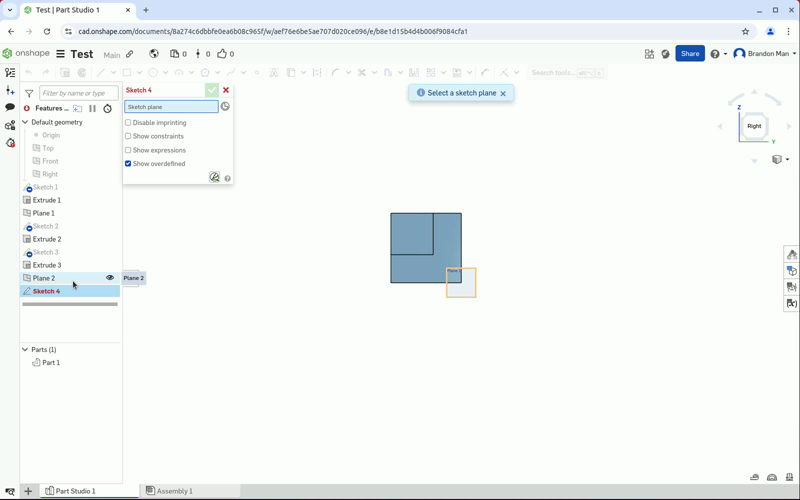
click(73, 280)
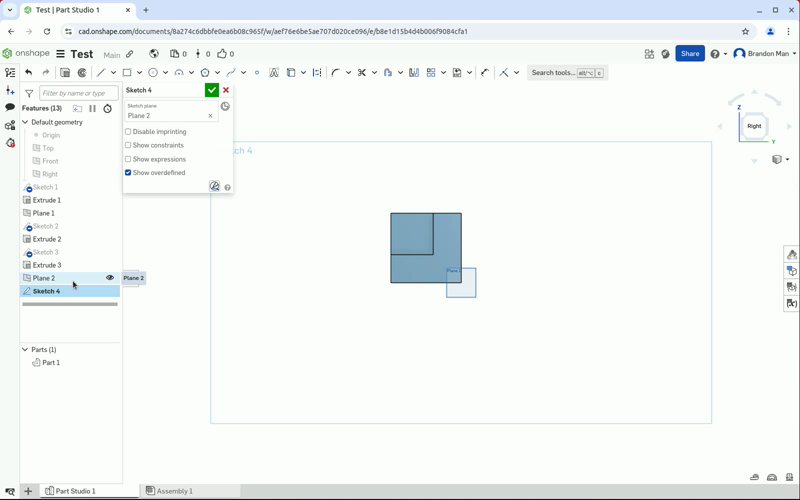
mouse_move(73, 352)
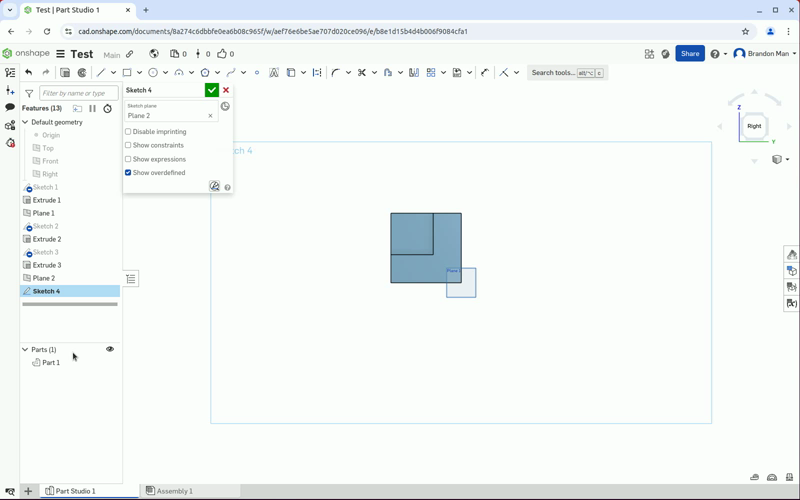
key(y)
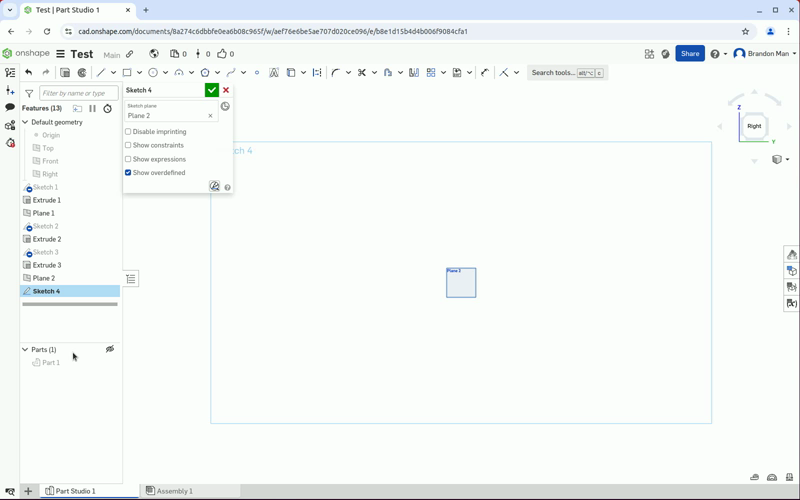
key(l)
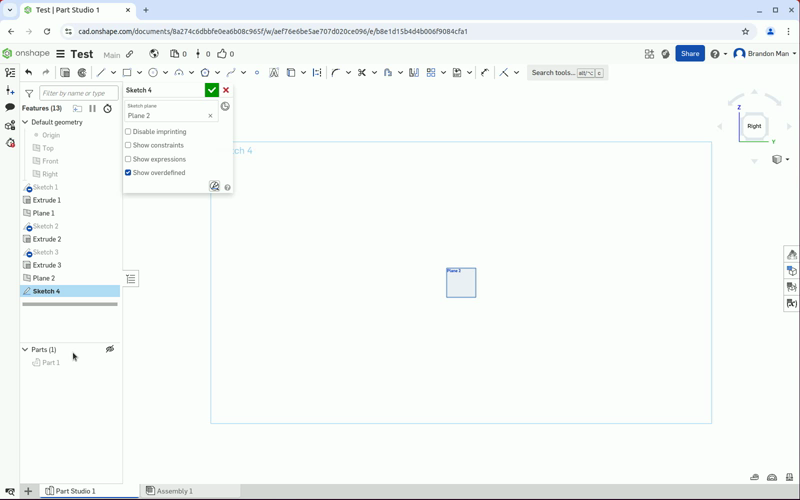
key_down(shift)
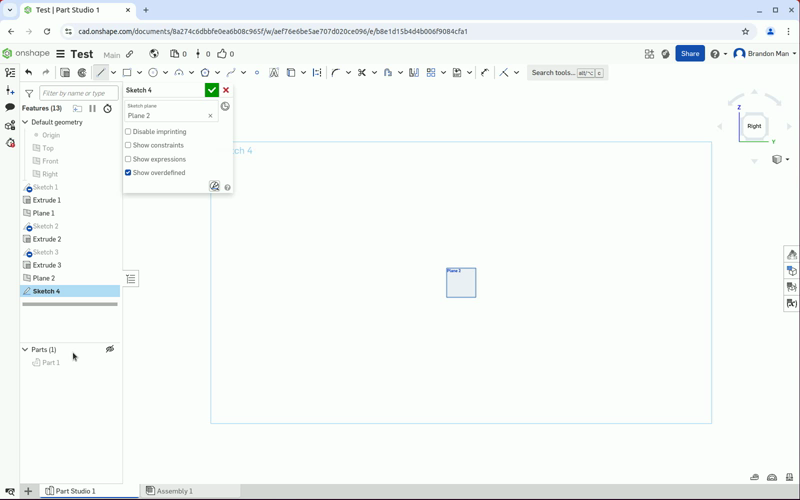
mouse_move(390, 254)
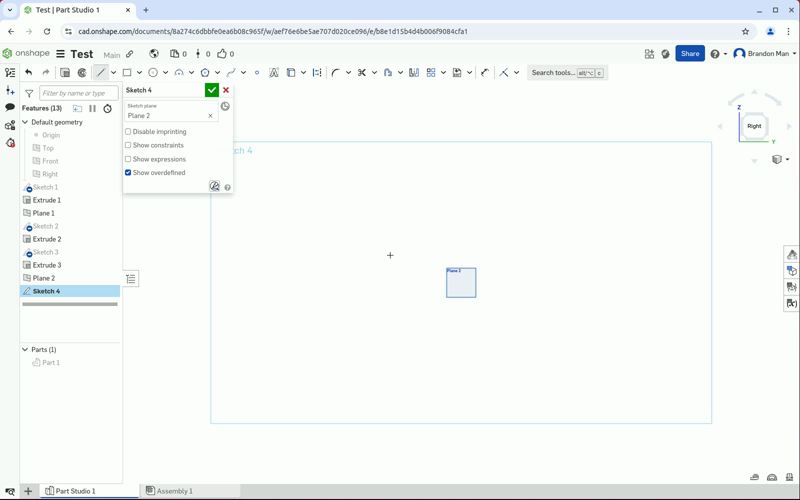
click(390, 254)
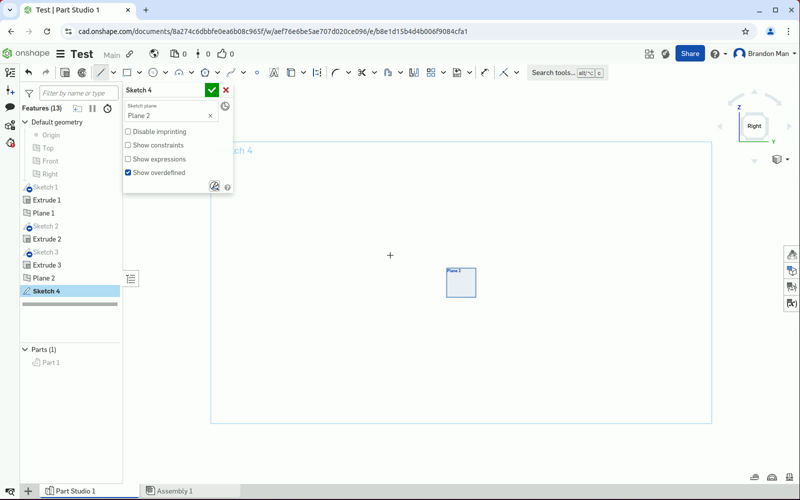
key_up(shift)
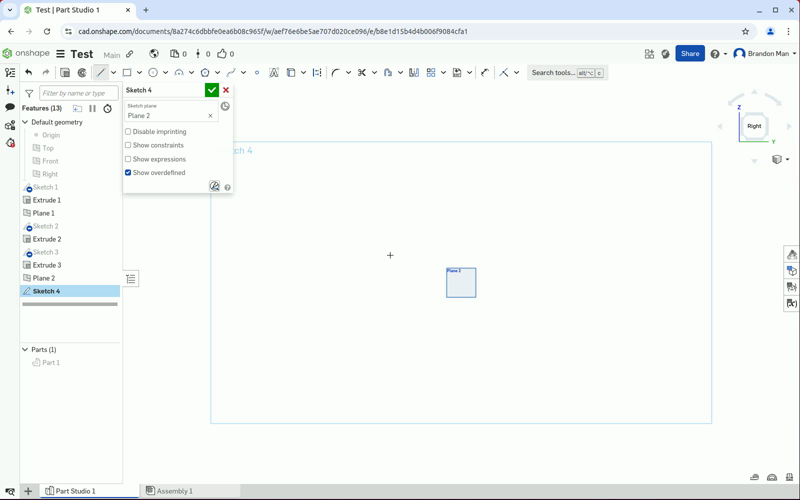
key_down(shift)
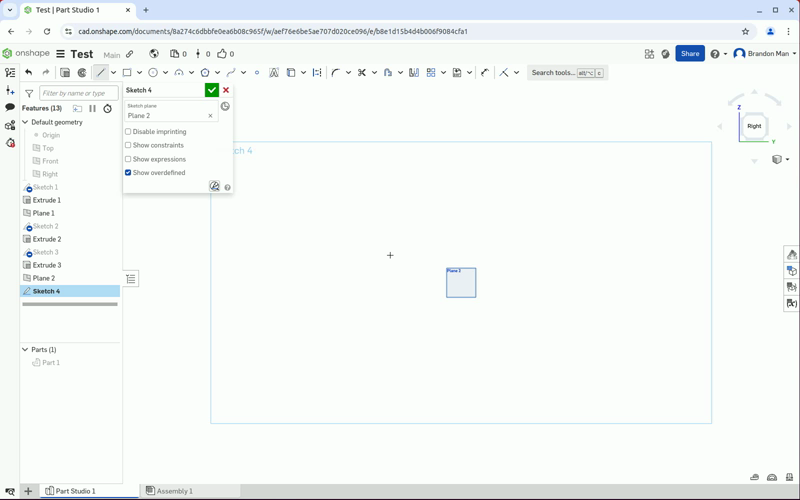
mouse_move(433, 211)
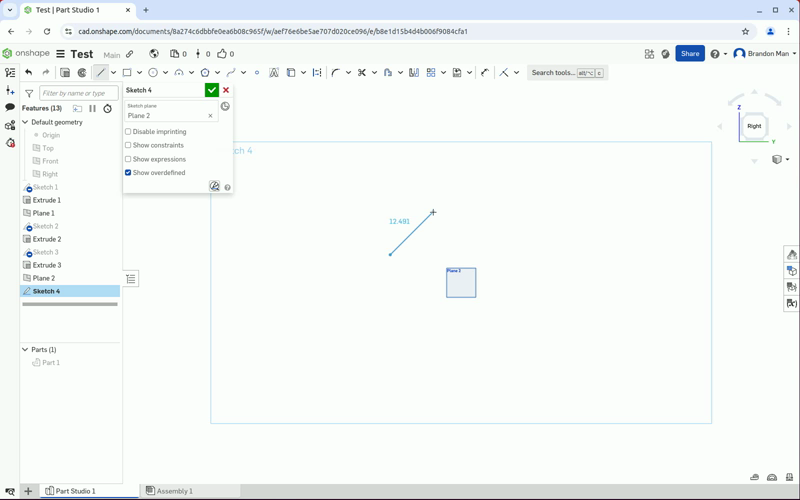
click(433, 211)
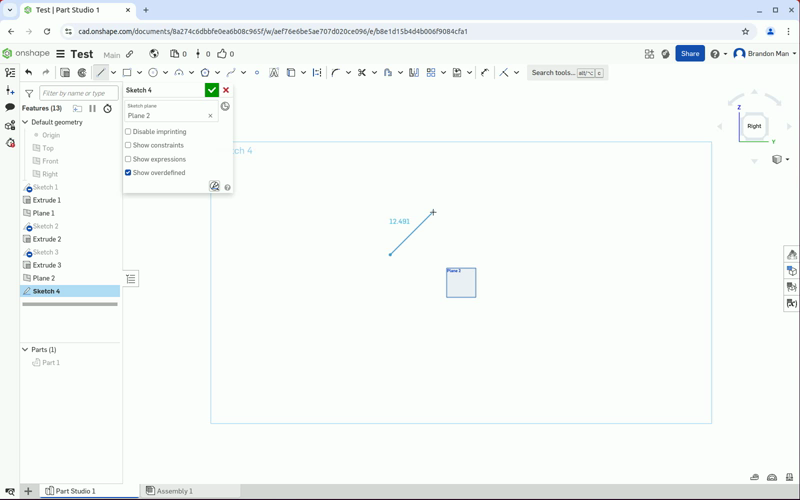
key_up(shift)
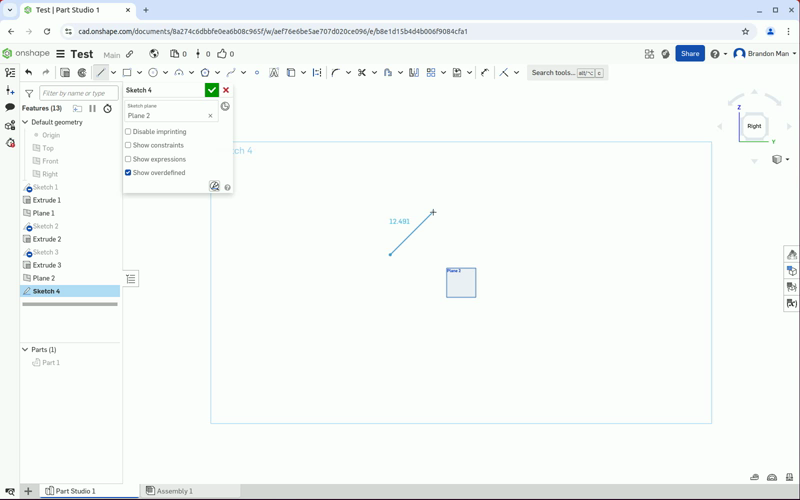
key_down(shift)
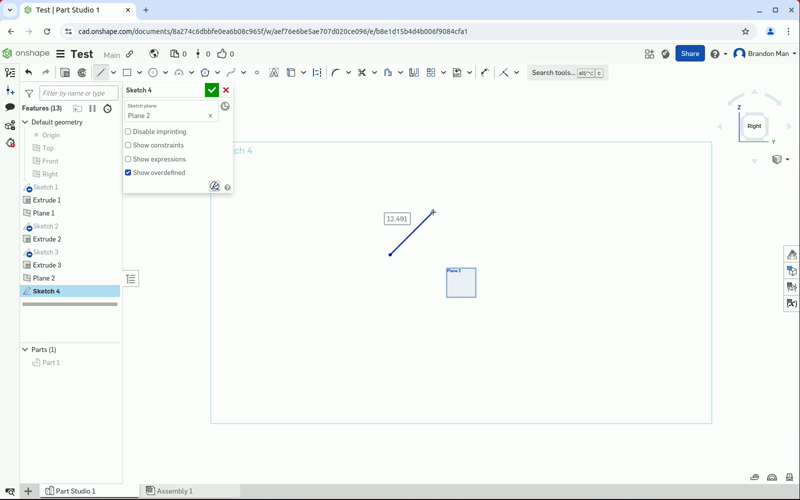
mouse_move(463, 211)
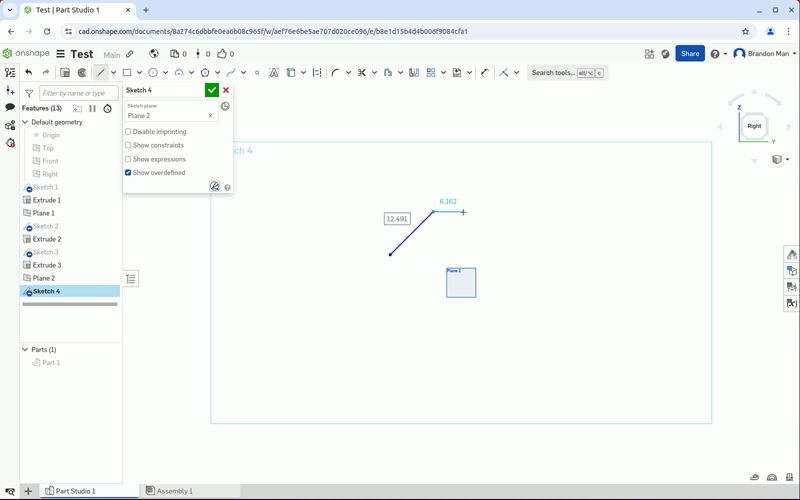
mouse_move(390, 211)
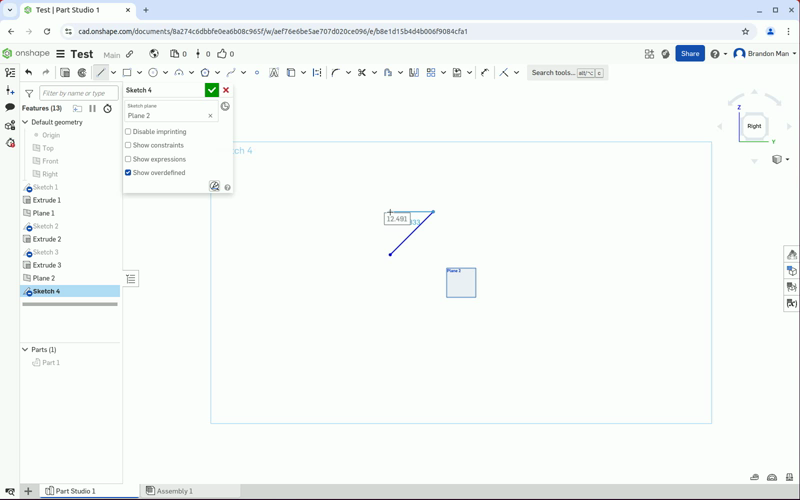
click(390, 211)
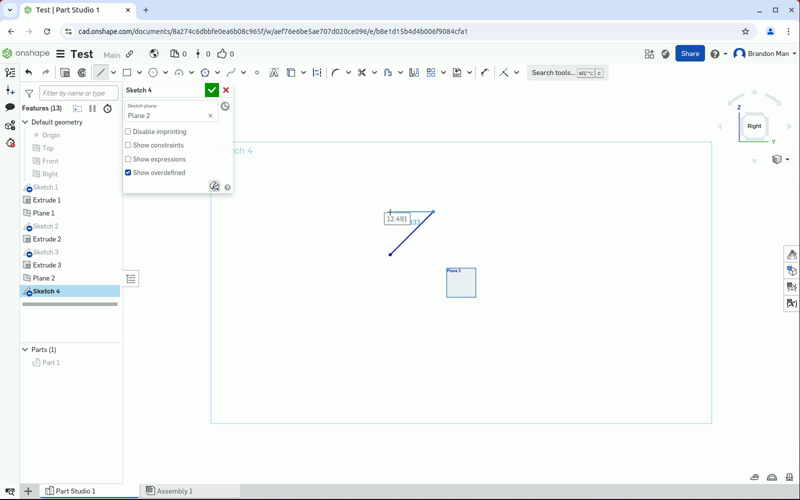
key_up(shift)
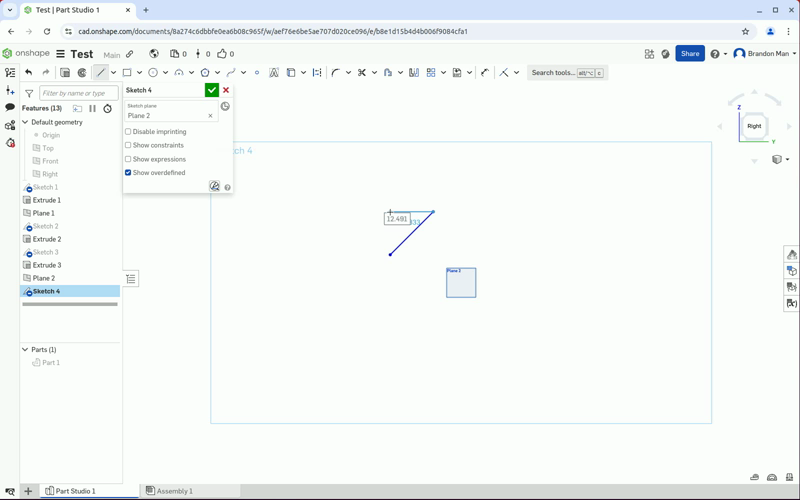
mouse_move(420, 211)
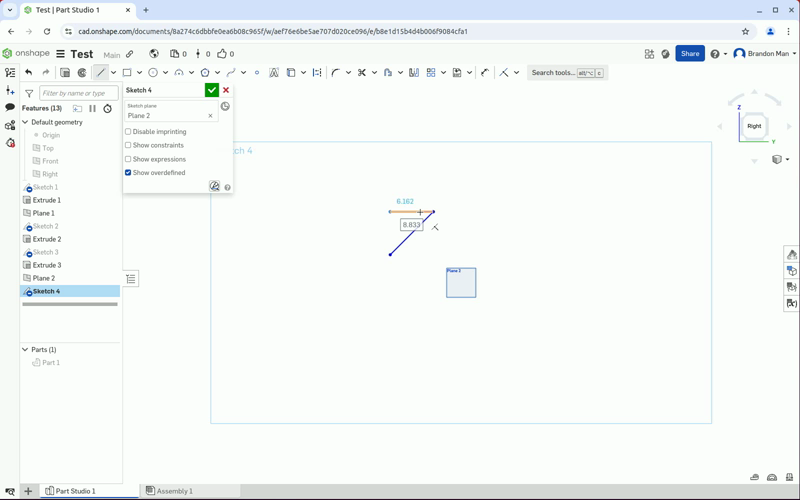
key_down(shift)
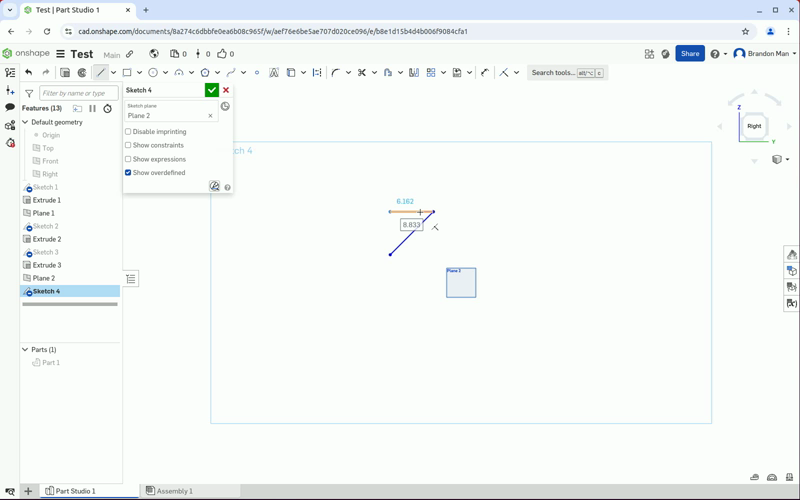
mouse_move(390, 254)
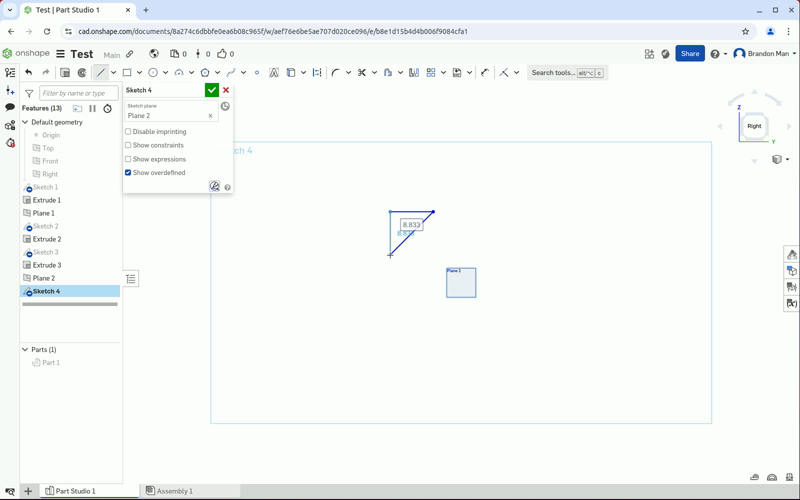
key_up(shift)
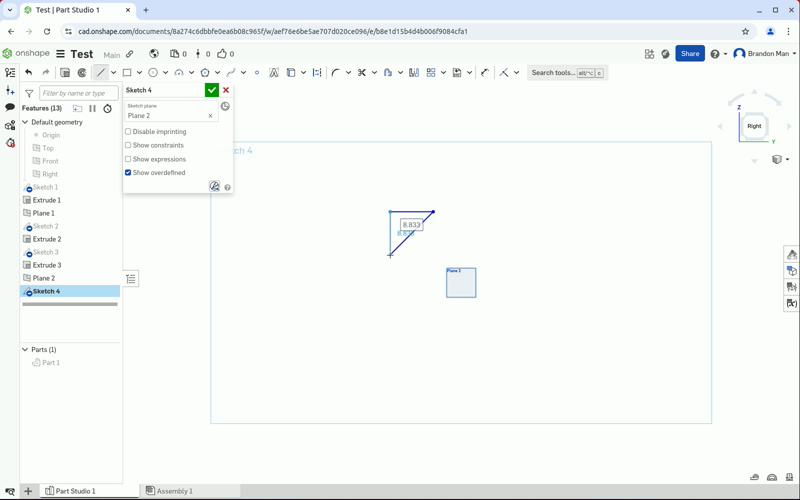
click(390, 254)
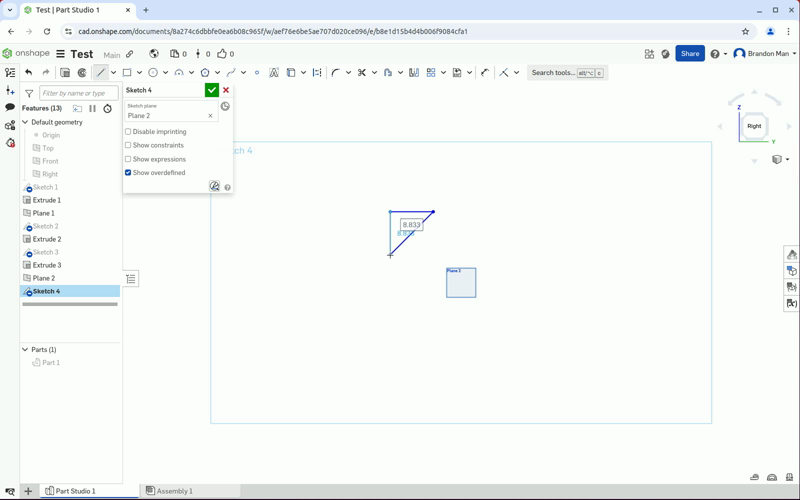
key(esc)
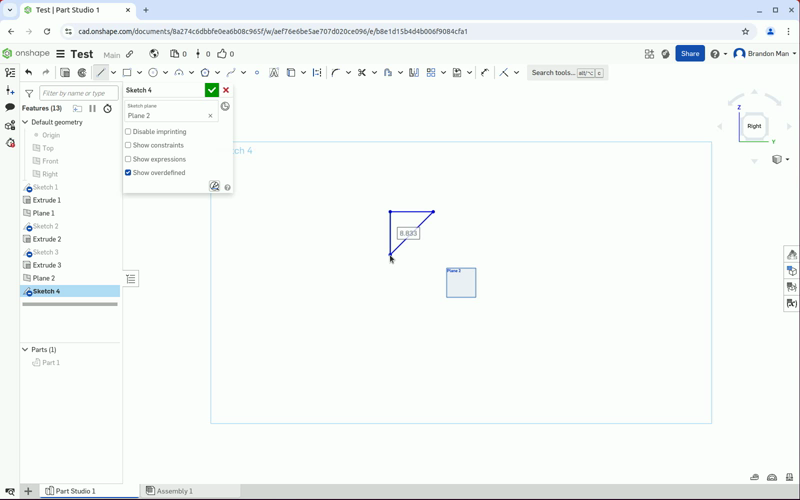
mouse_move(424, 219)
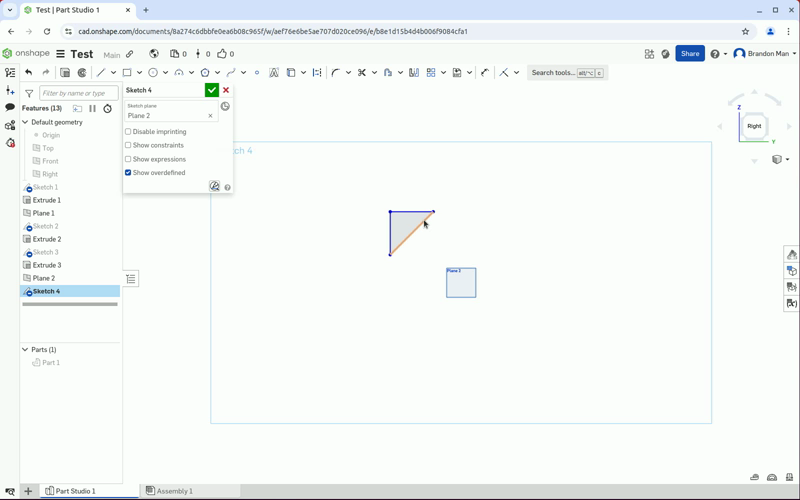
scroll(6)
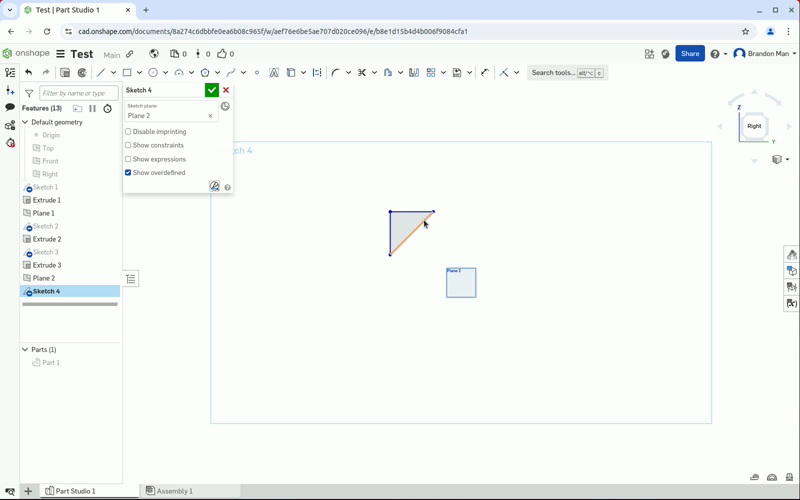
scroll(6)
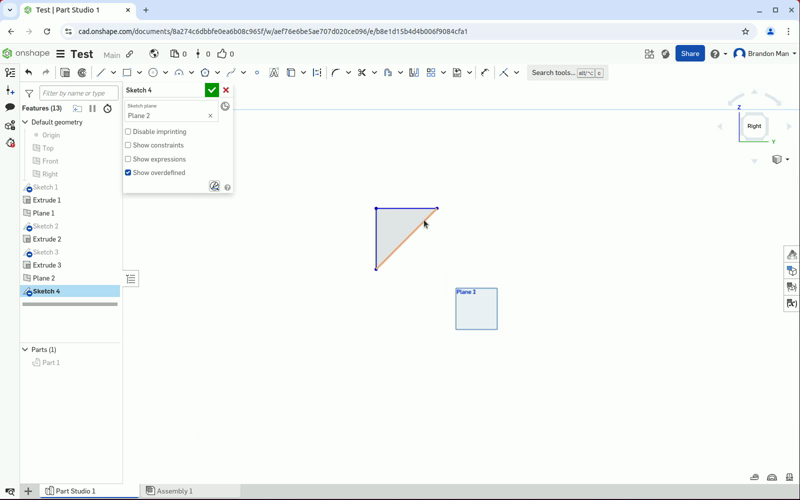
scroll(6)
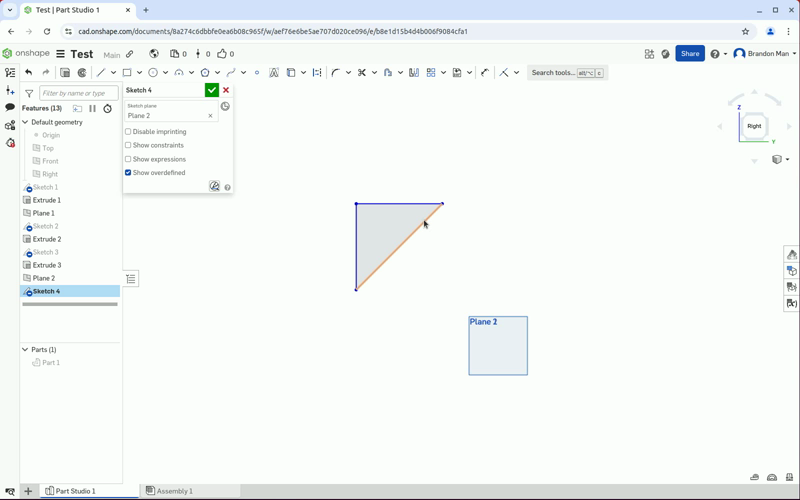
scroll(6)
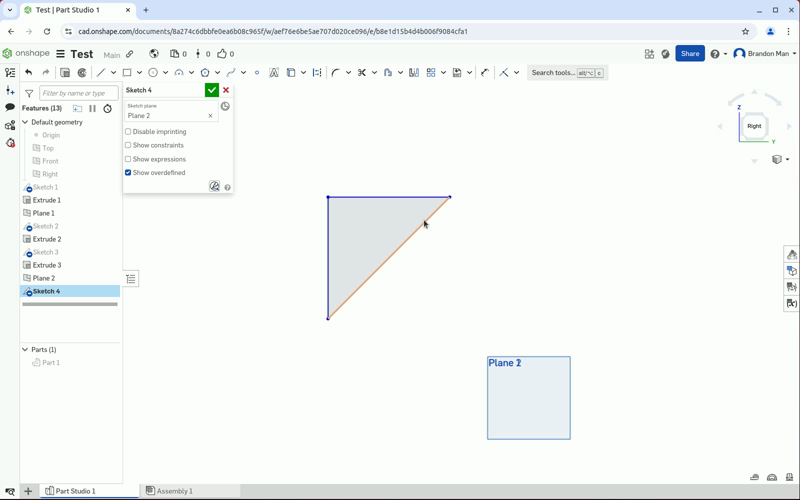
scroll(6)
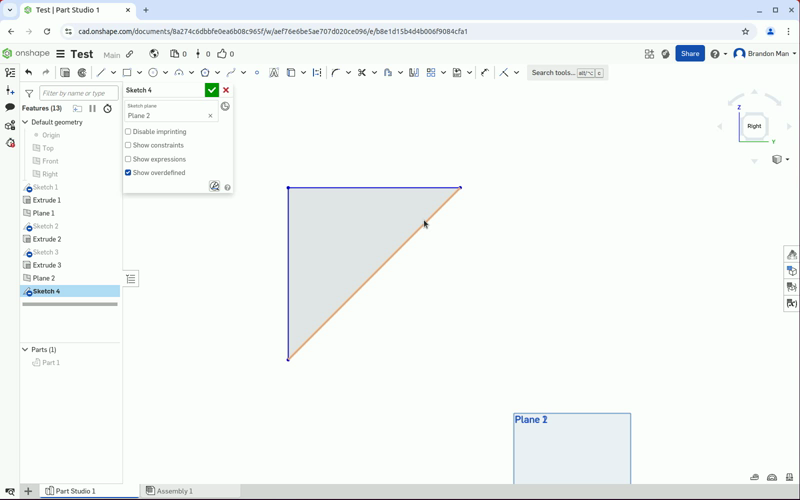
scroll(6)
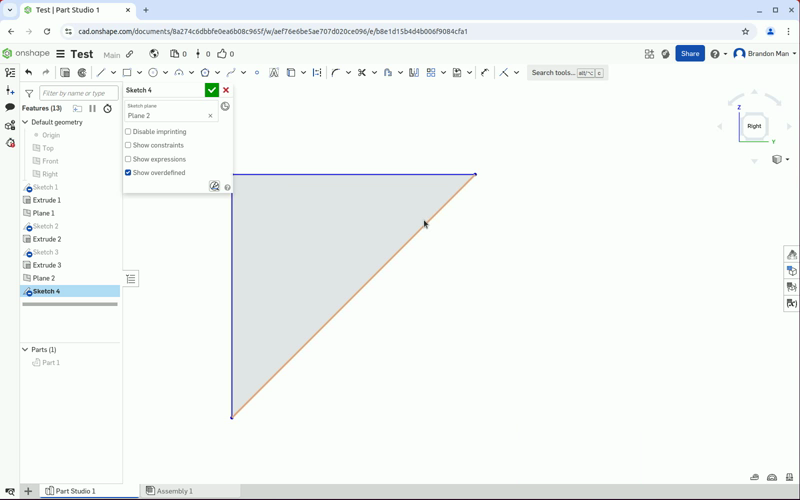
scroll(6)
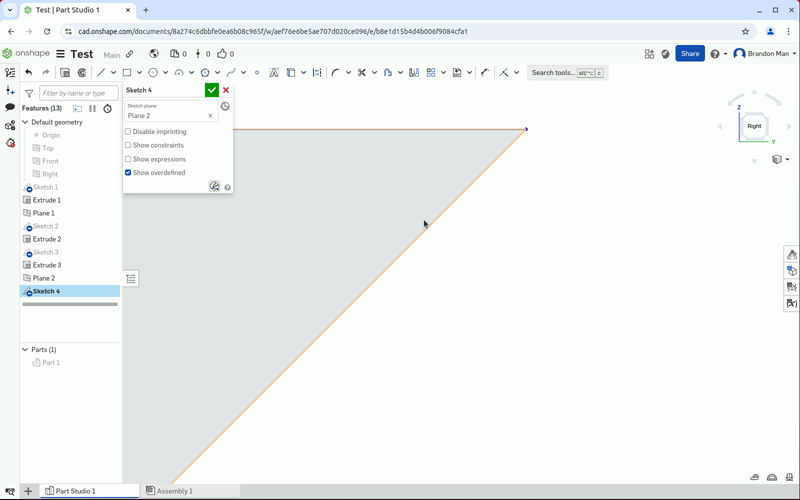
click(424, 219)
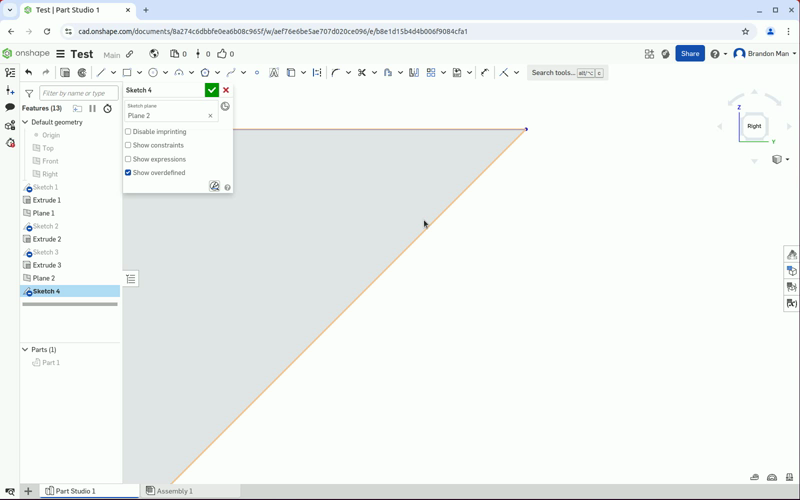
scroll(-6)
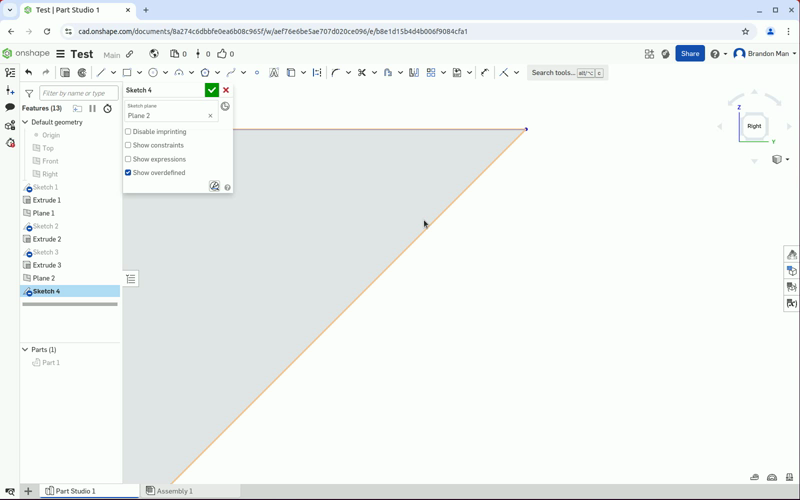
scroll(-6)
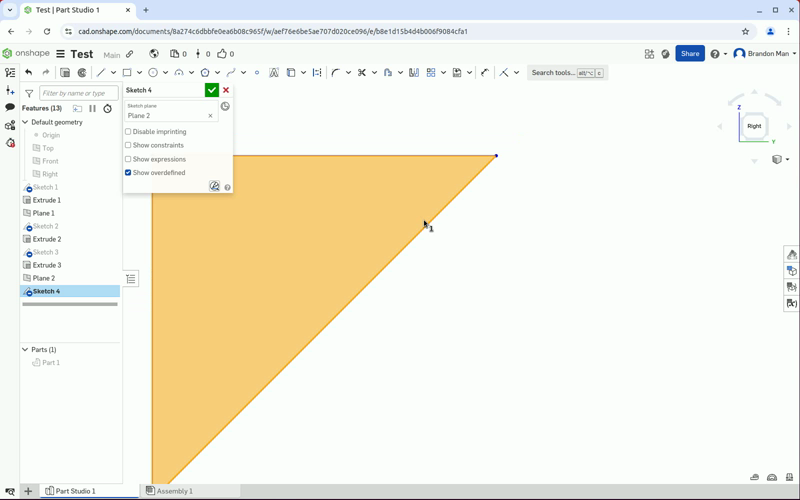
scroll(-6)
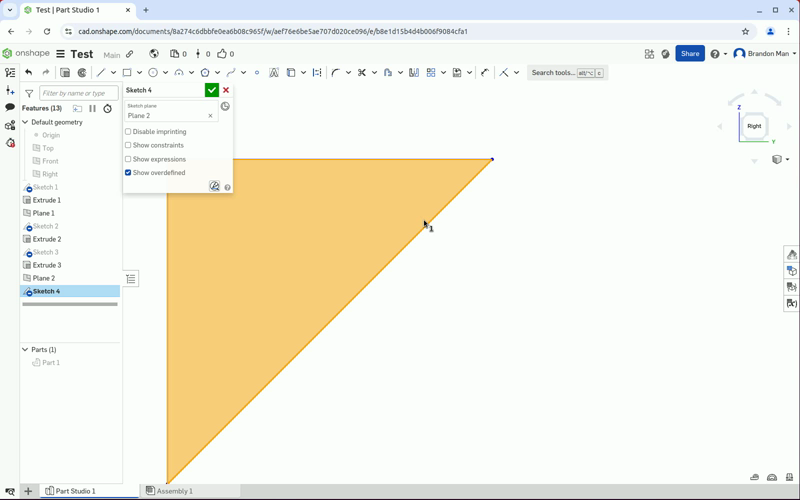
scroll(-6)
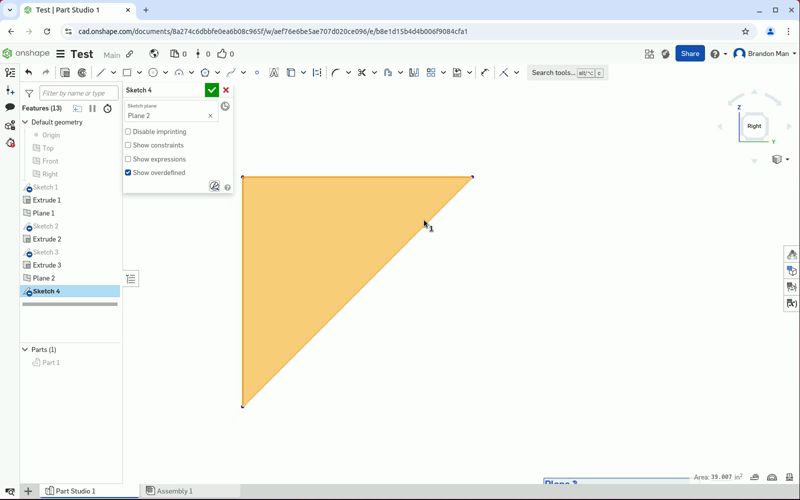
scroll(-6)
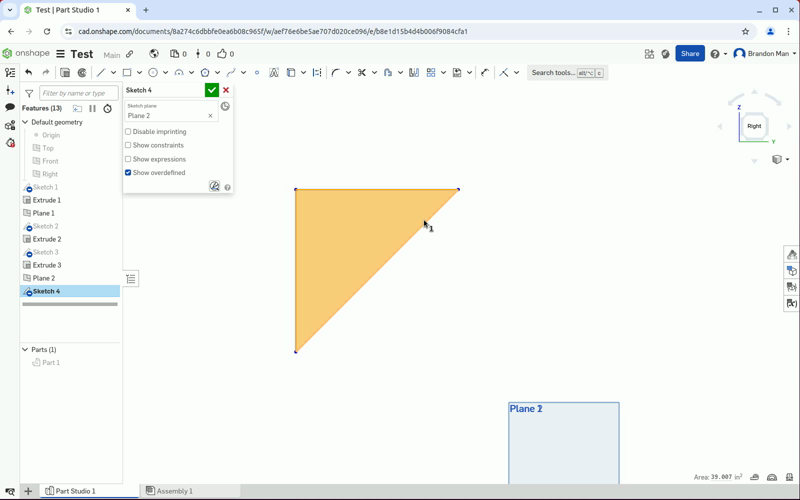
scroll(-6)
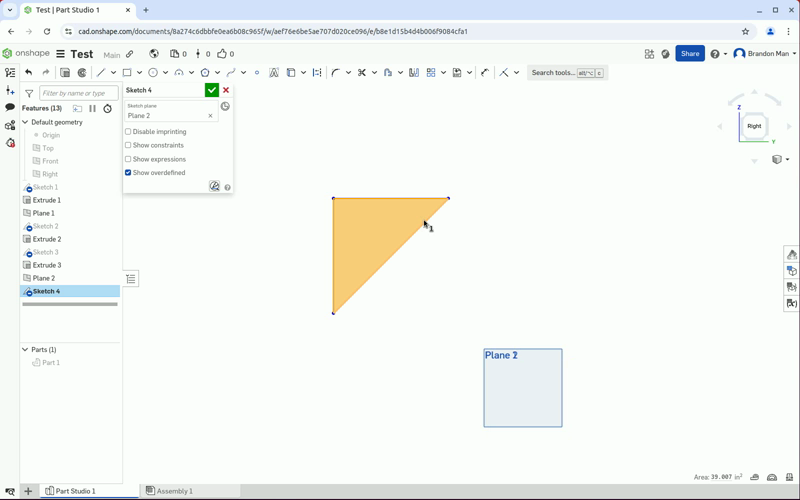
scroll(-6)
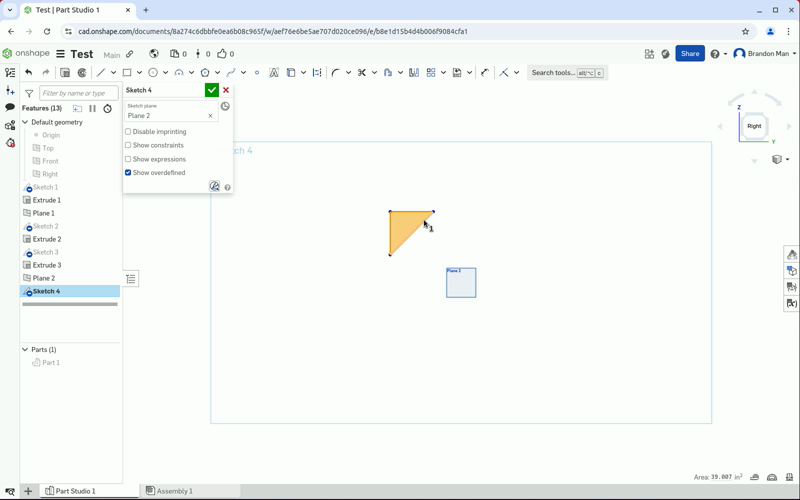
mouse_move(73, 352)
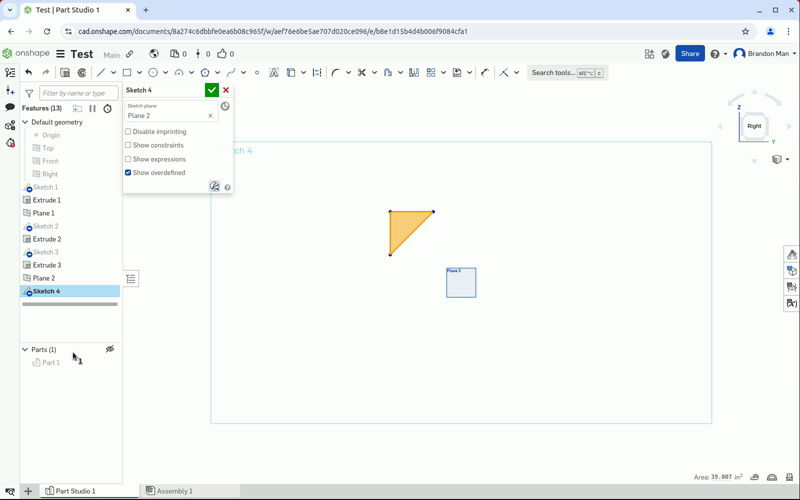
key(shift+y)
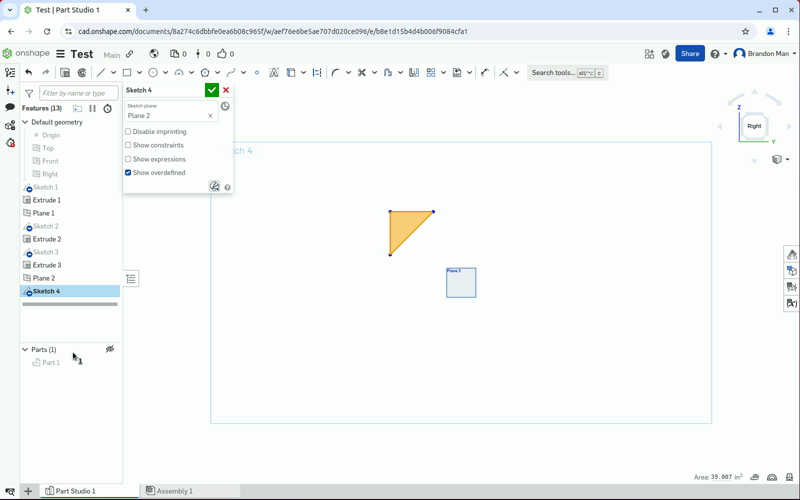
key(shift+e)
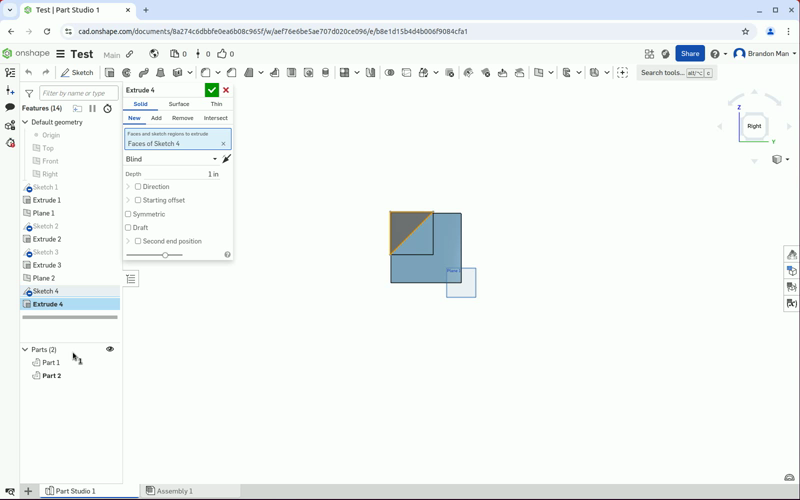
mouse_move(143, 106)
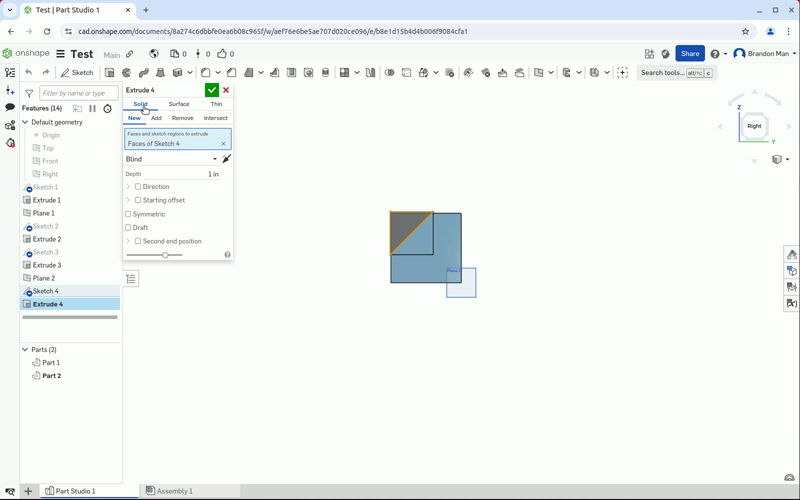
click(143, 106)
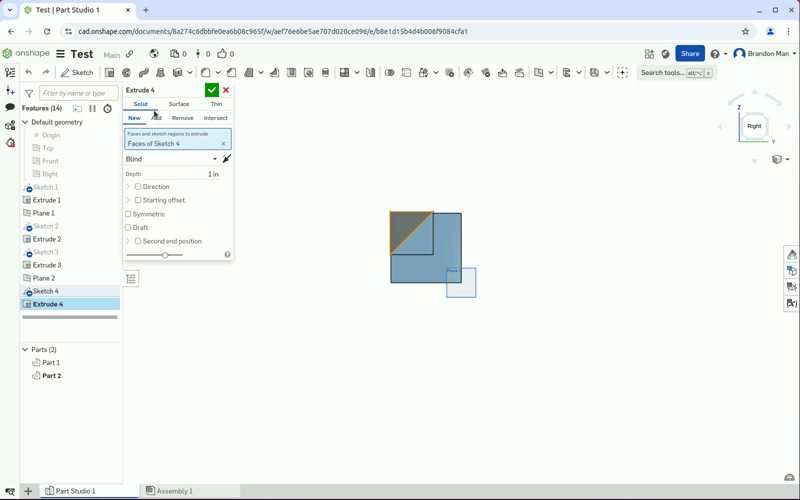
mouse_move(186, 120)
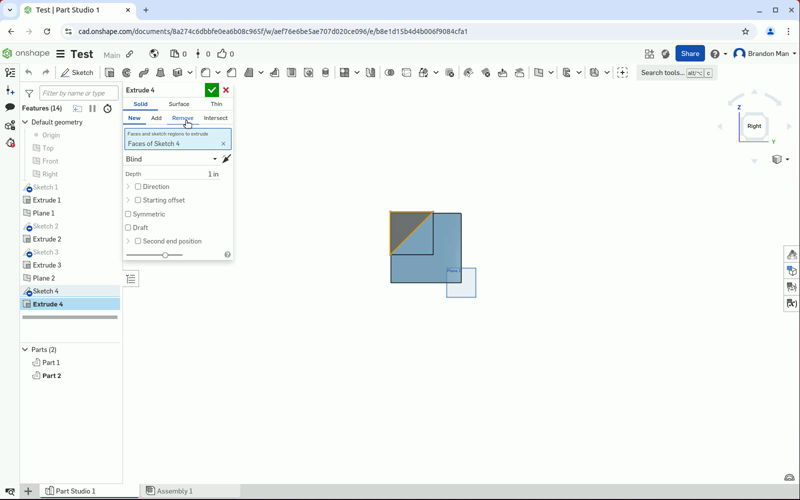
click(186, 120)
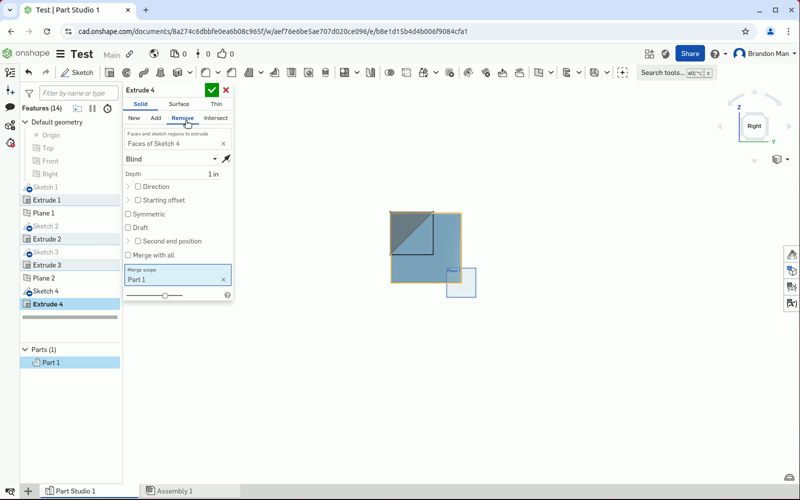
key(tab, 4)
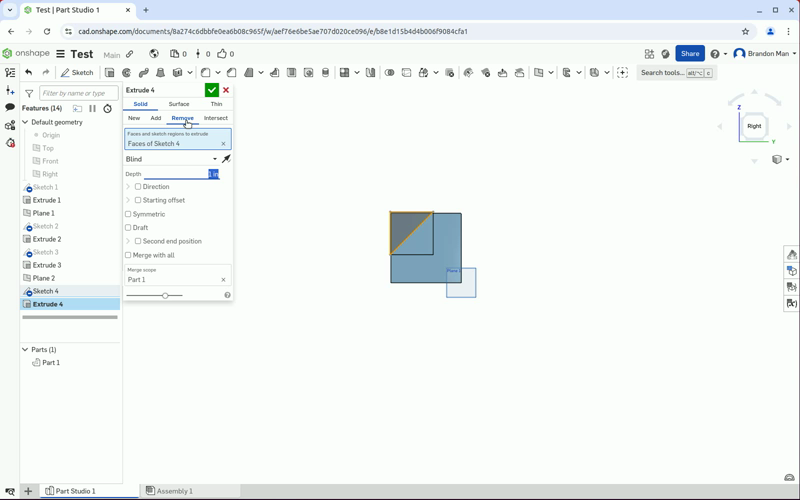
text(11.554)
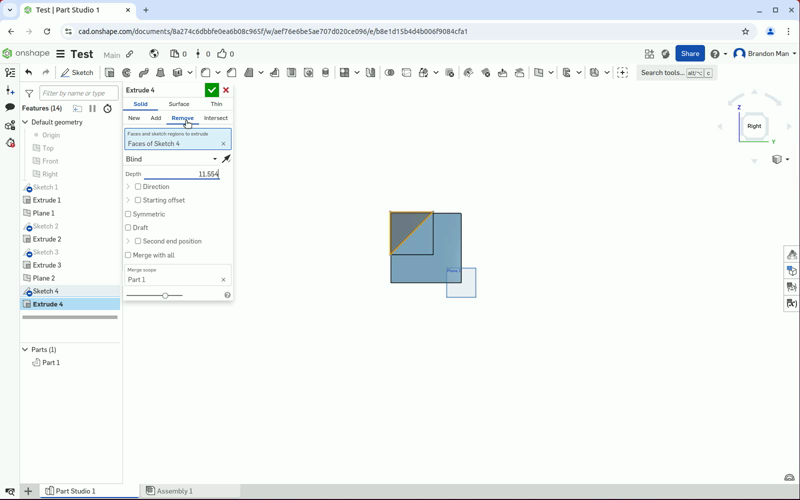
key(tab, 6)
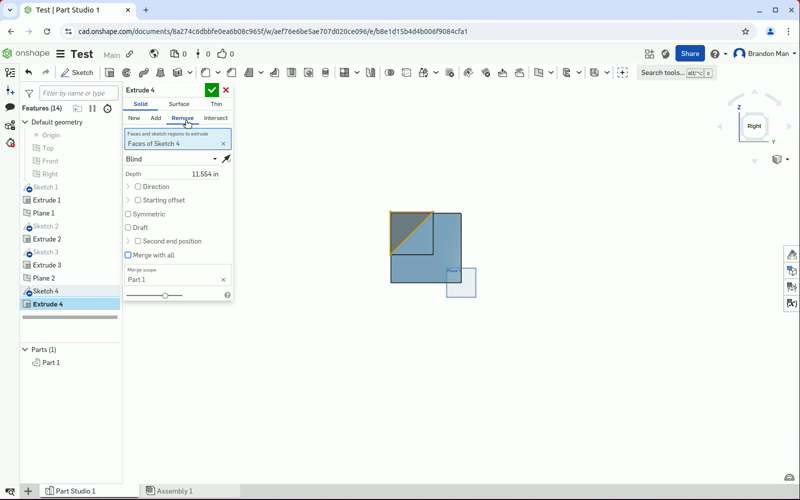
key(space)
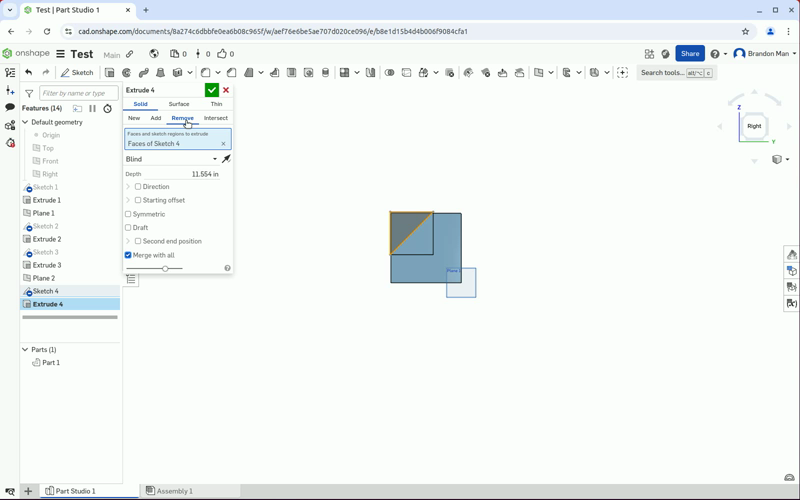
key(enter)
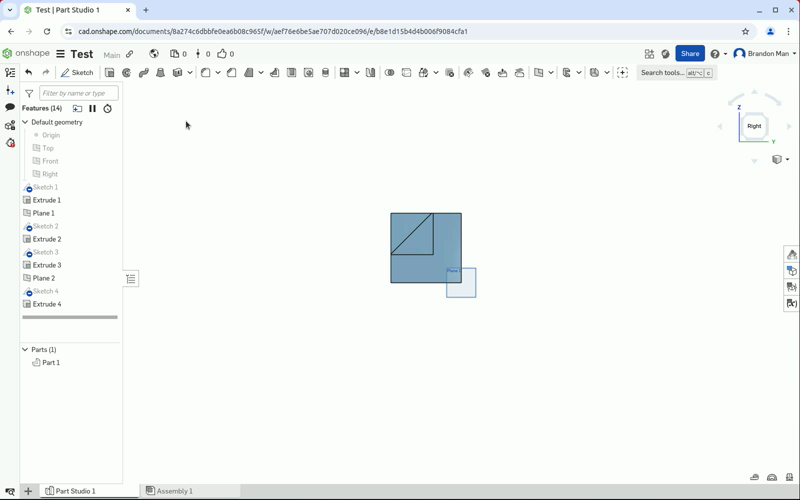
key(shift+h)
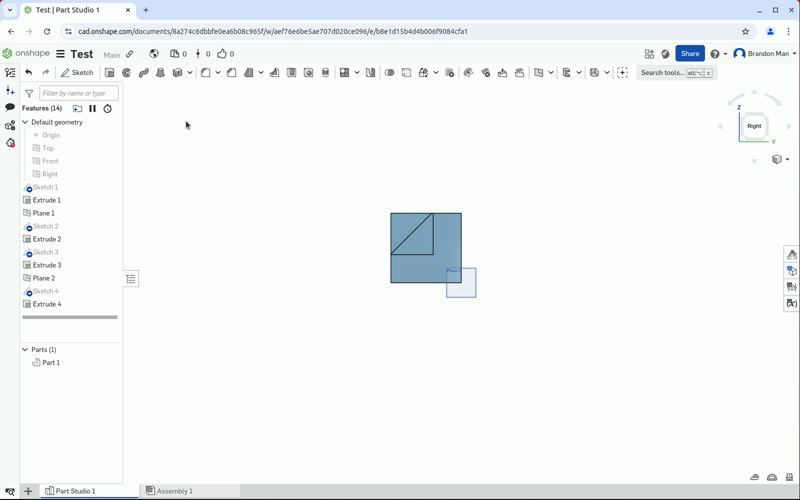
key(shift+h)
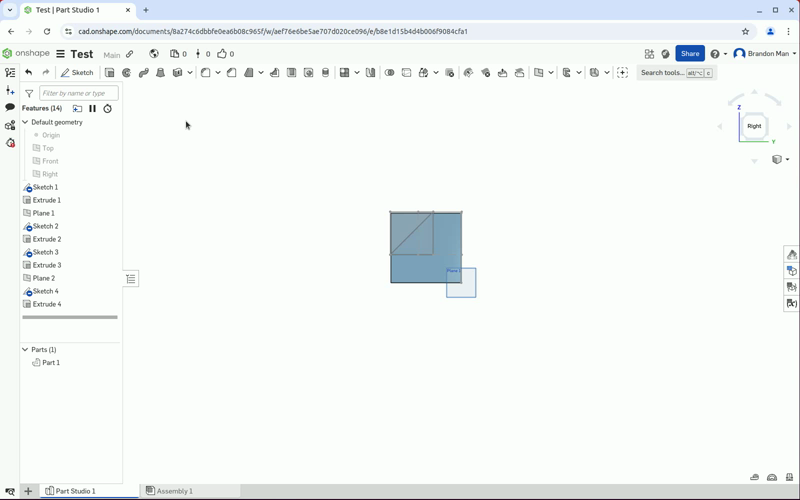
key(shift+7)
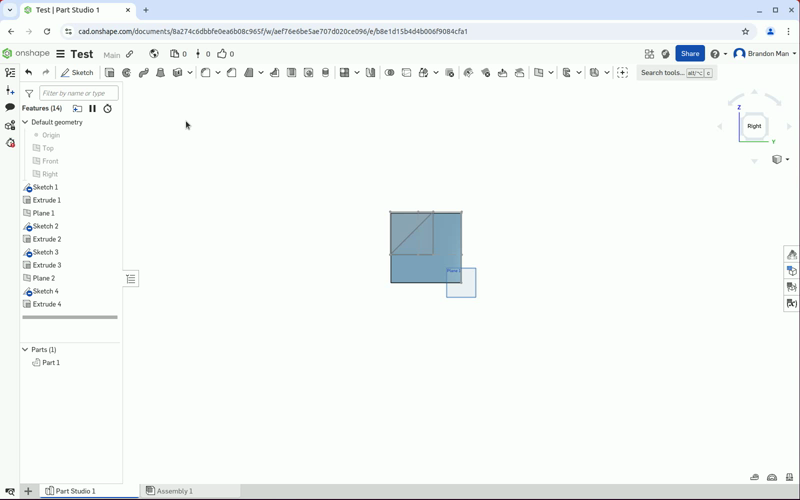
key(right, 2)
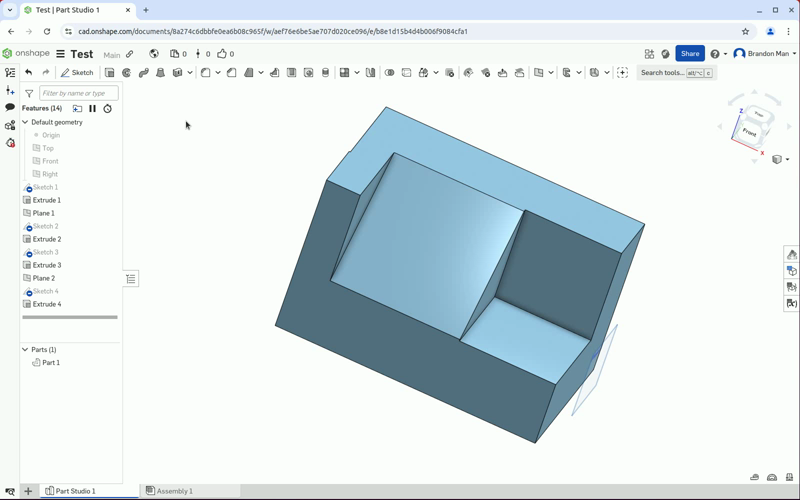
key(down, 2)
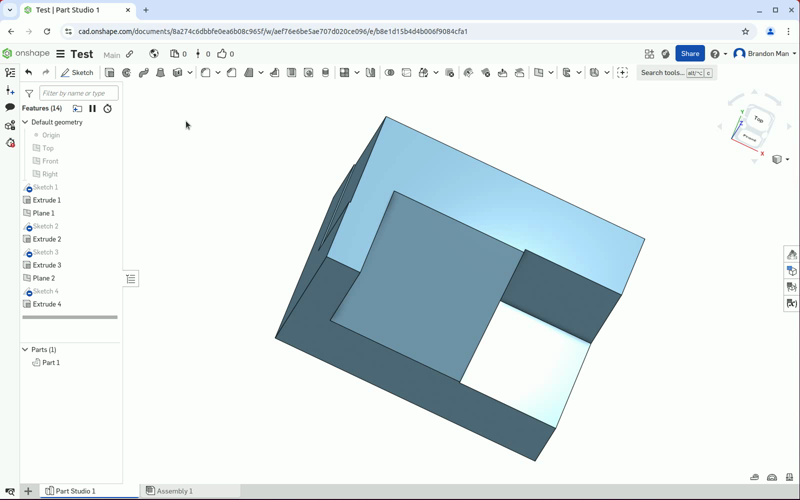
key(up, 2)
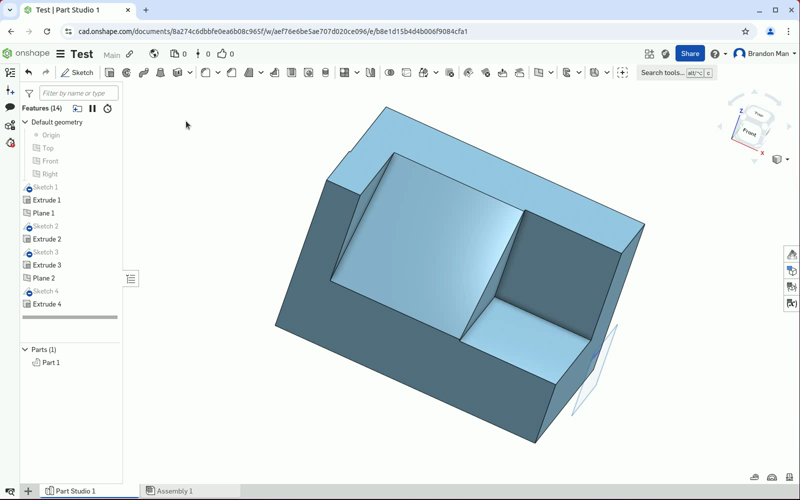
key(left, 2)
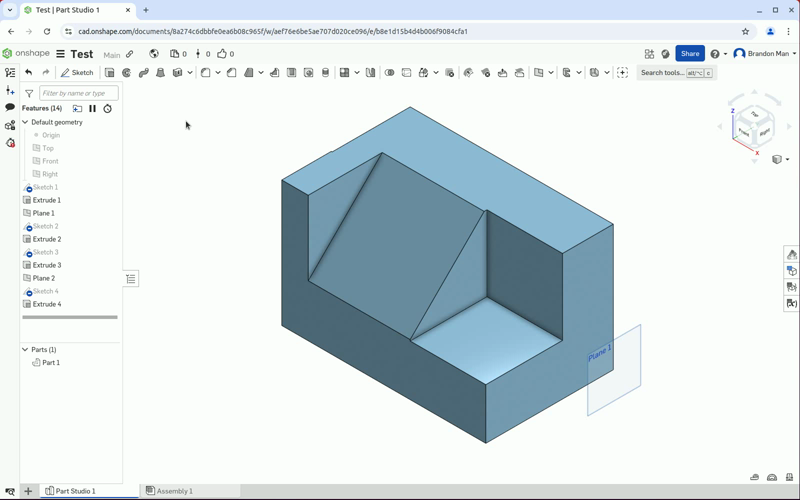
mouse_move(73, 189)
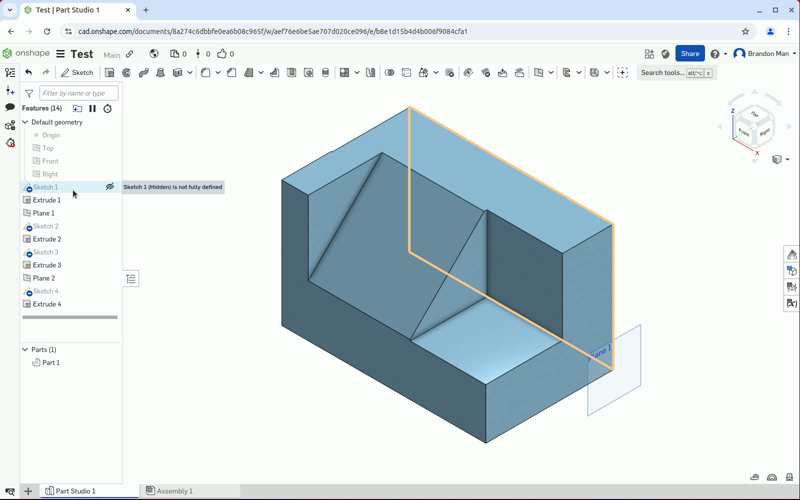
click(73, 189)